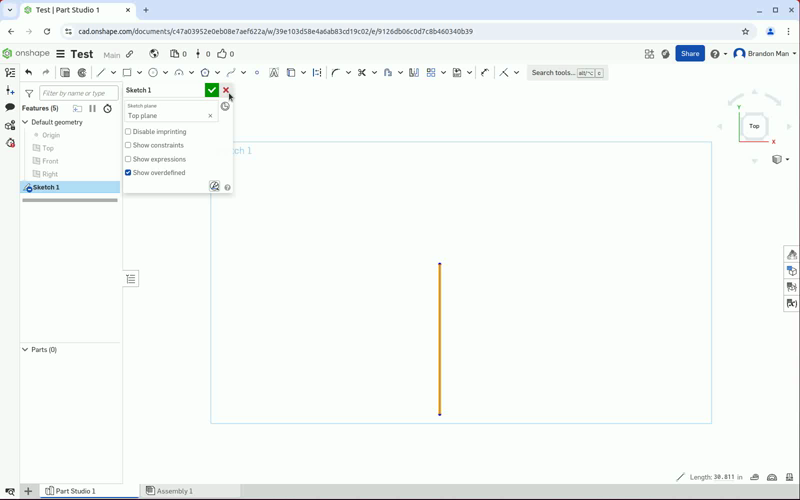
key(shift+h)
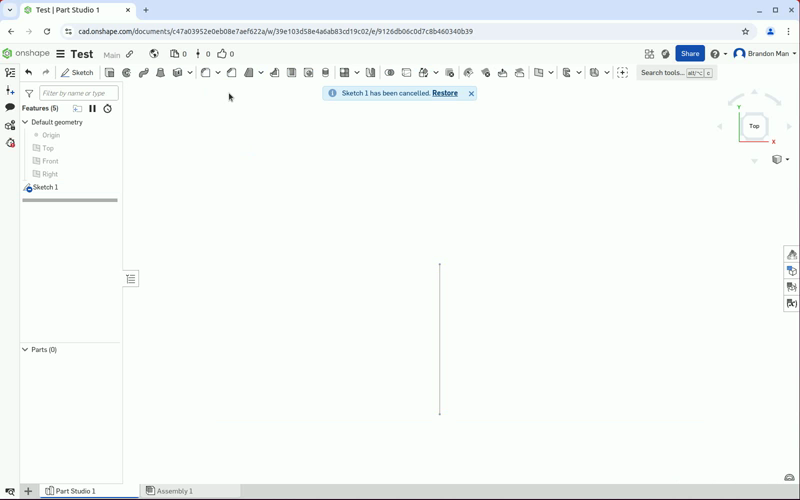
key(shift+s)
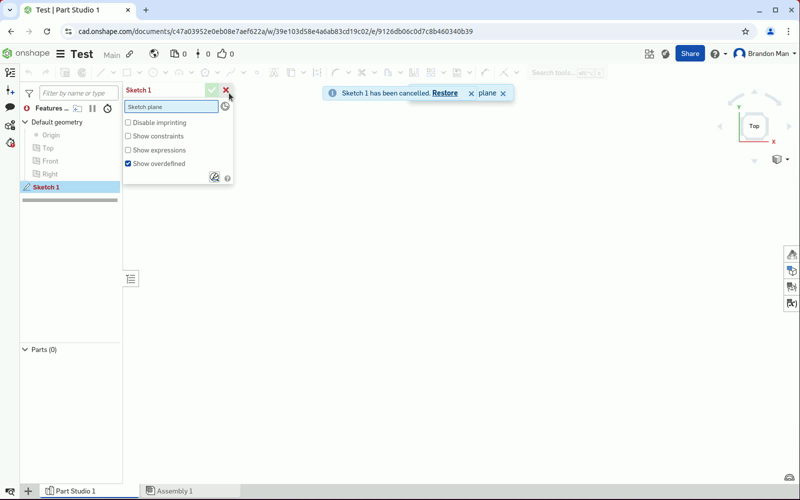
mouse_move(73, 150)
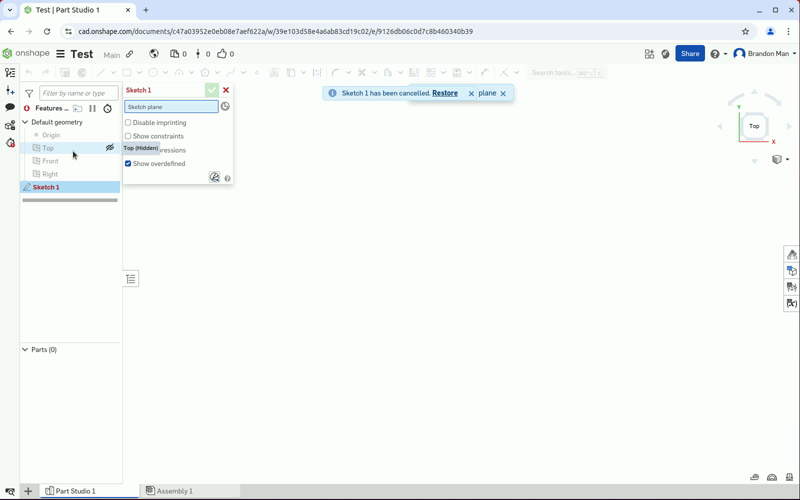
click(73, 150)
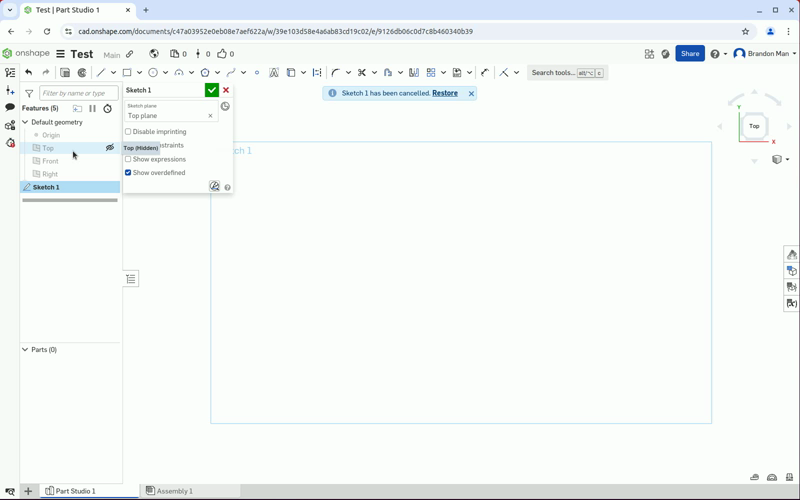
mouse_move(73, 352)
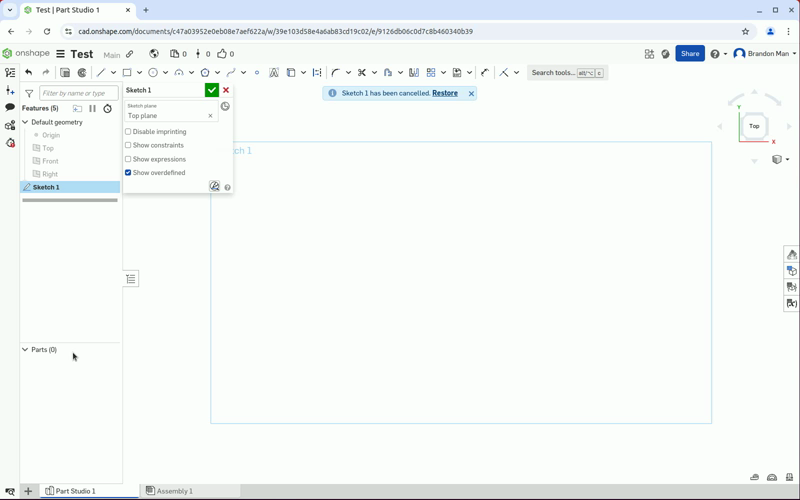
key(y)
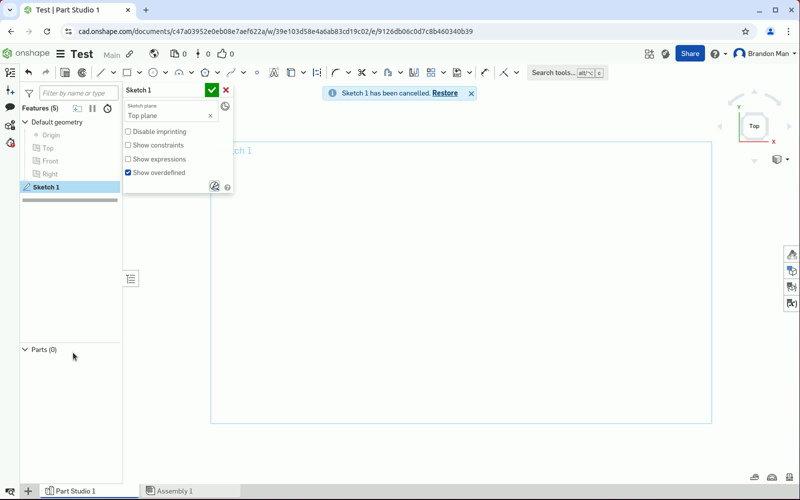
key(l)
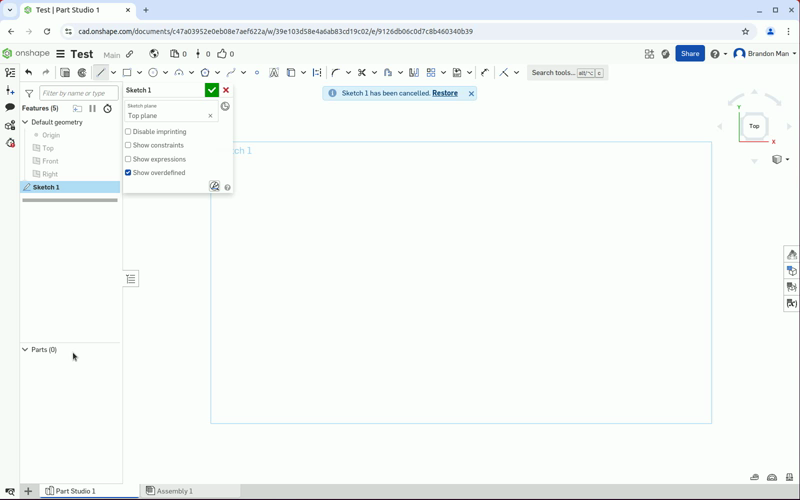
key_down(shift)
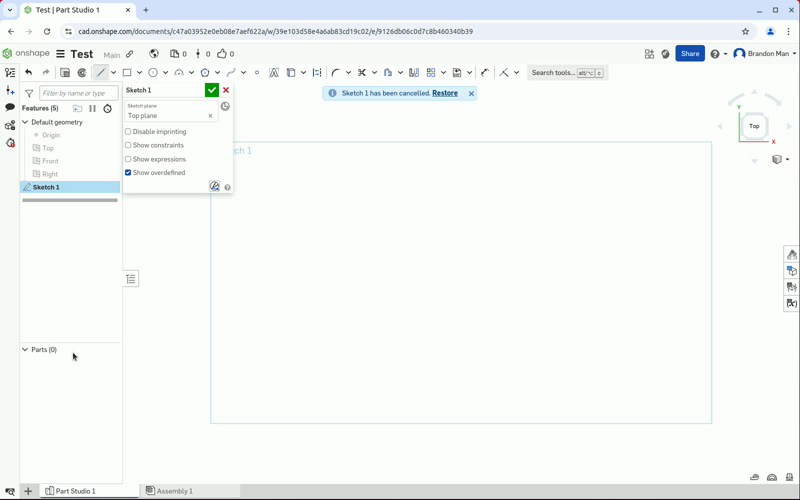
mouse_move(348, 282)
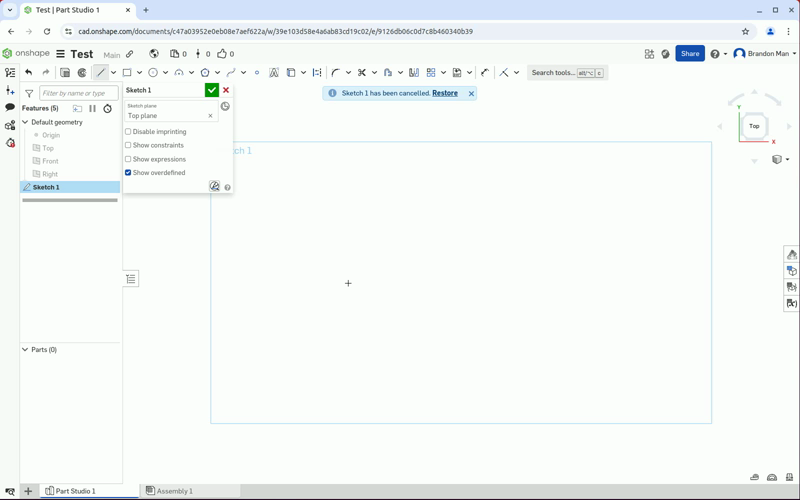
click(348, 282)
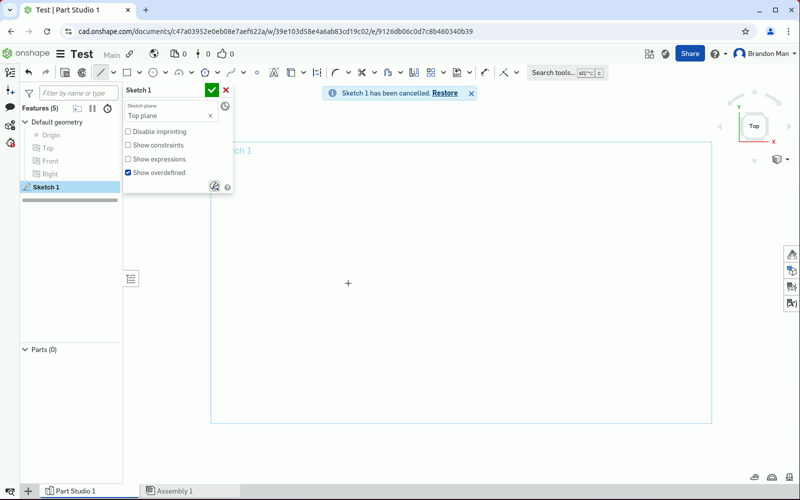
key_up(shift)
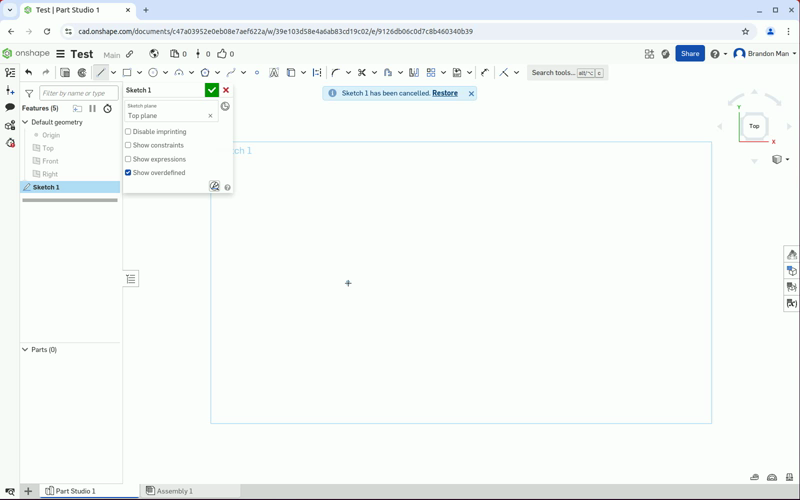
key_down(shift)
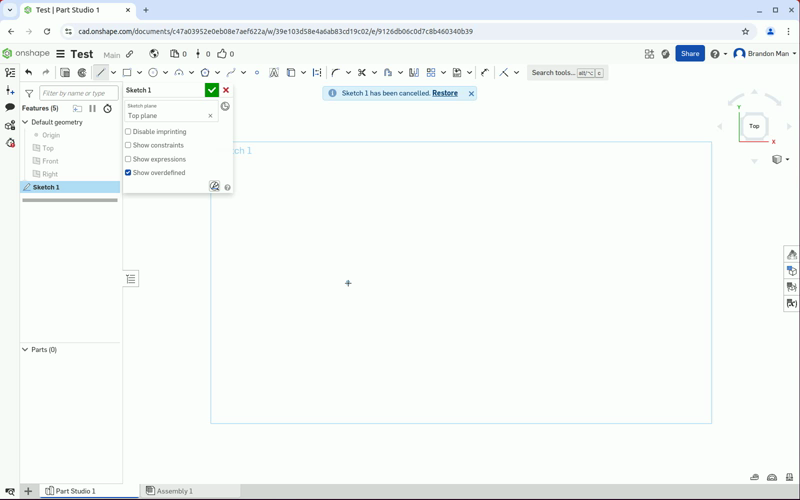
mouse_move(569, 282)
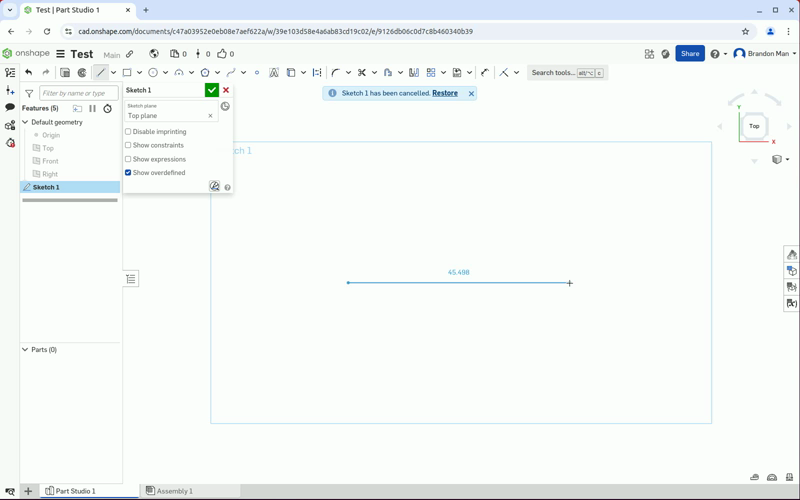
click(569, 282)
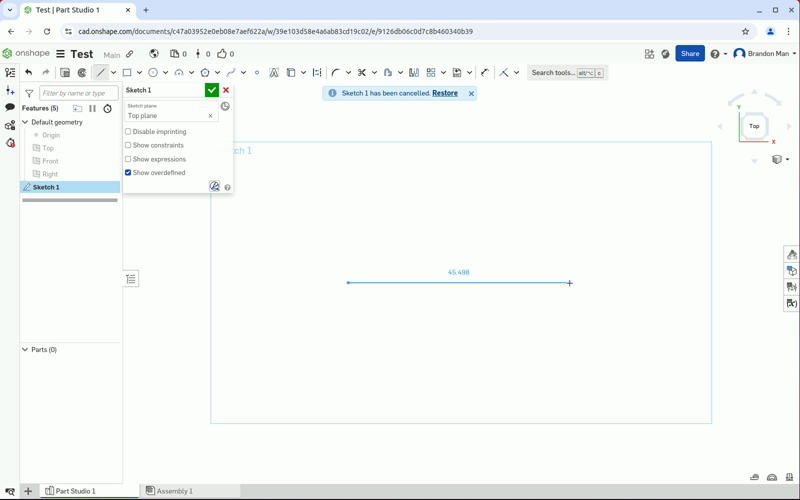
key_up(shift)
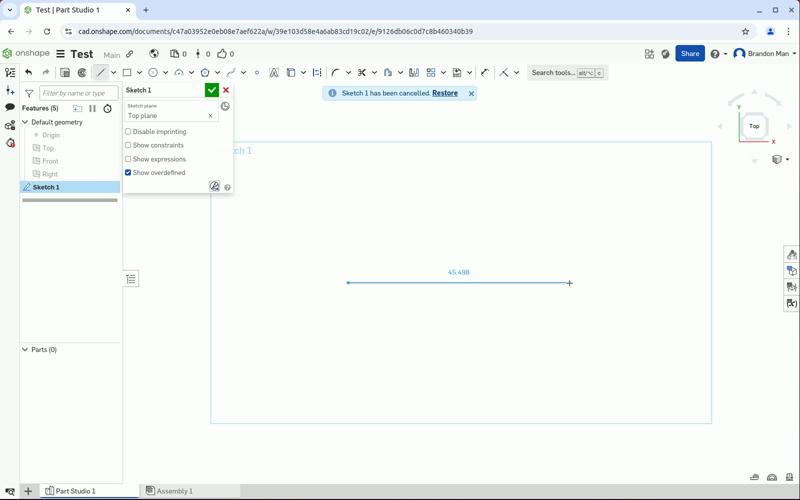
key_down(shift)
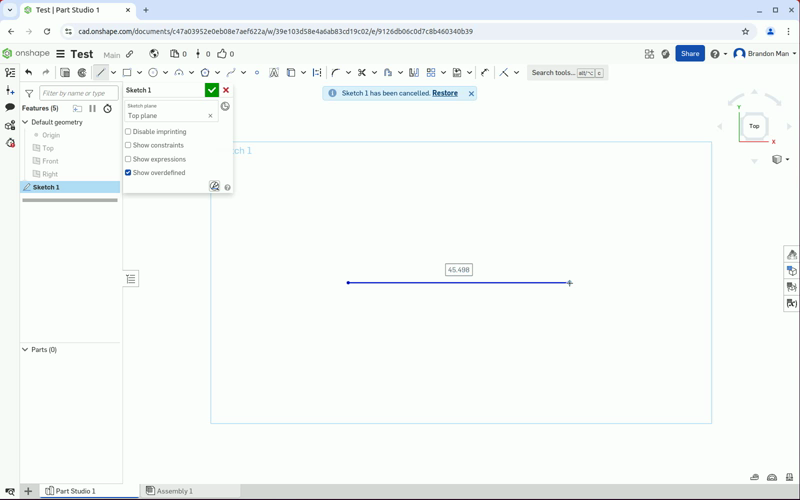
mouse_move(569, 170)
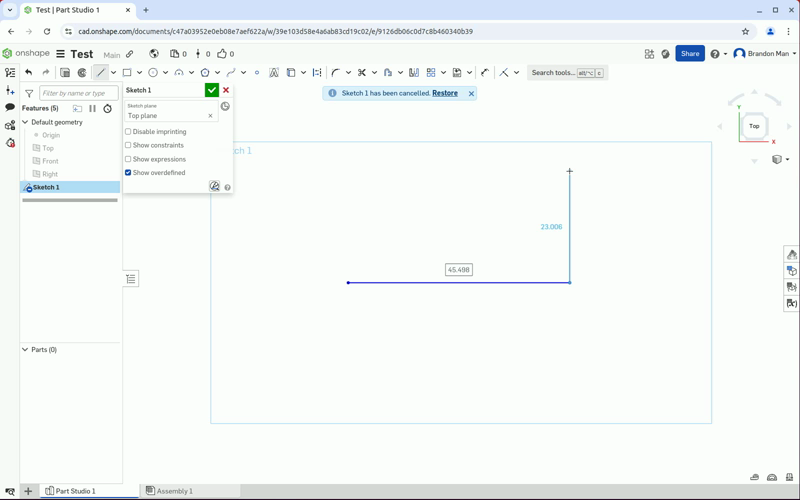
click(569, 170)
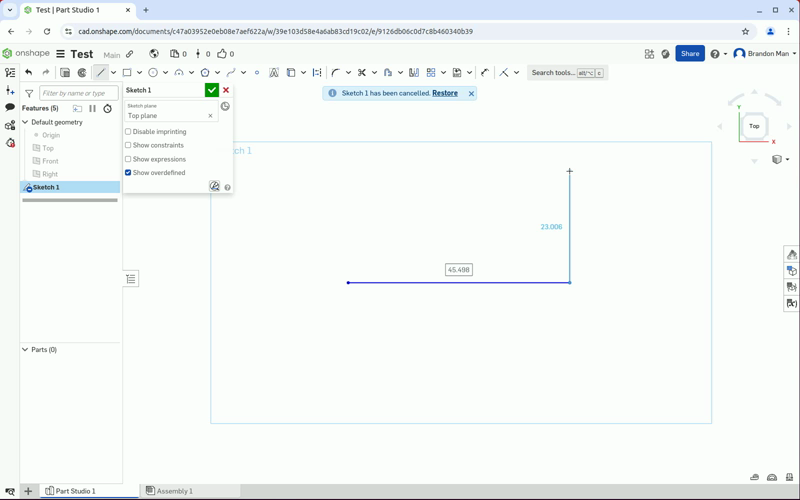
key_up(shift)
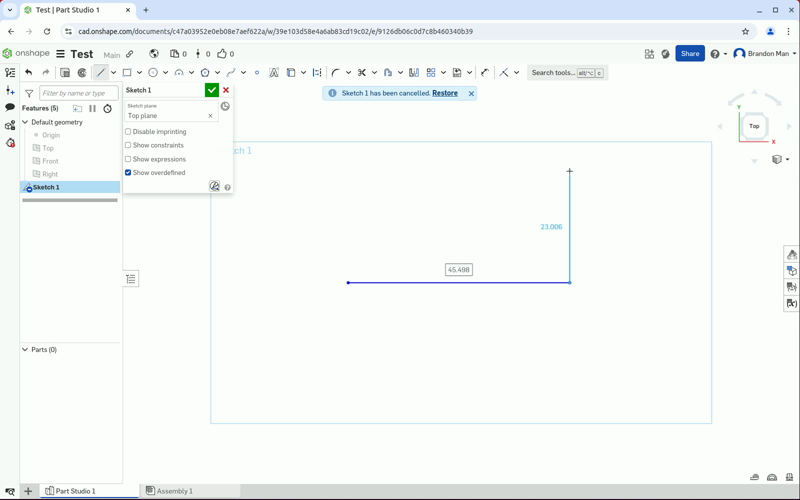
key_down(shift)
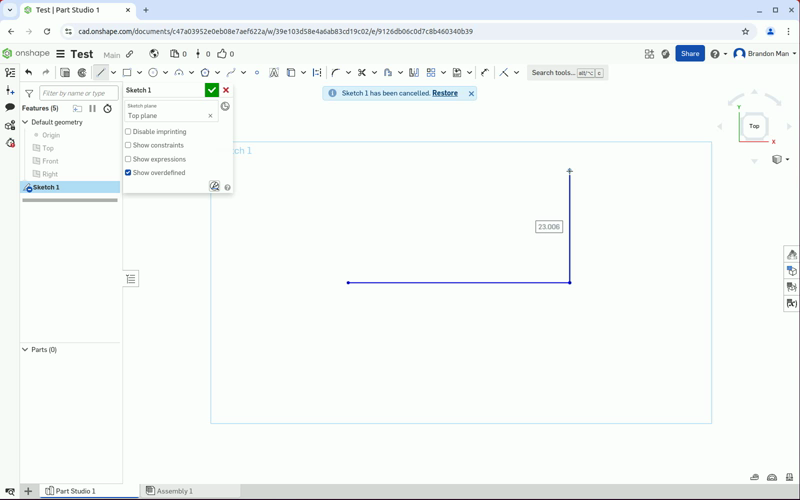
mouse_move(348, 170)
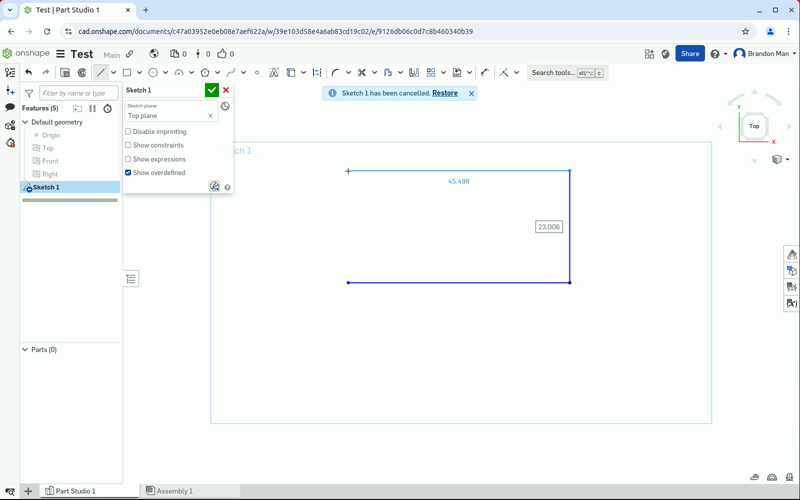
click(348, 170)
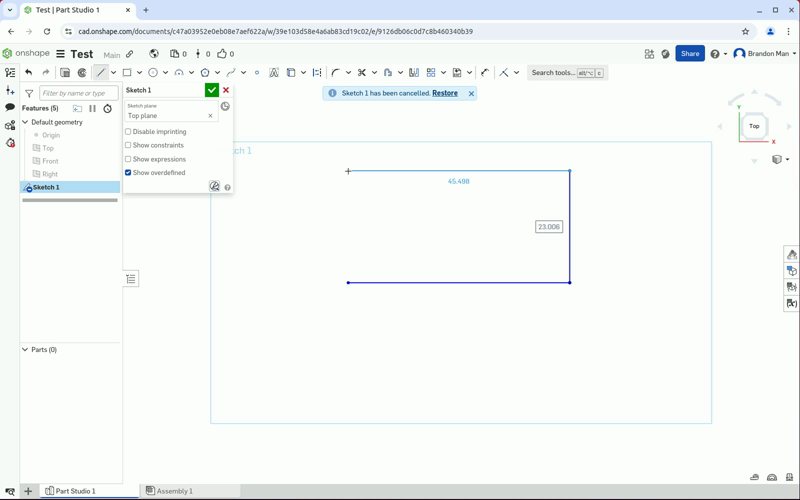
key_up(shift)
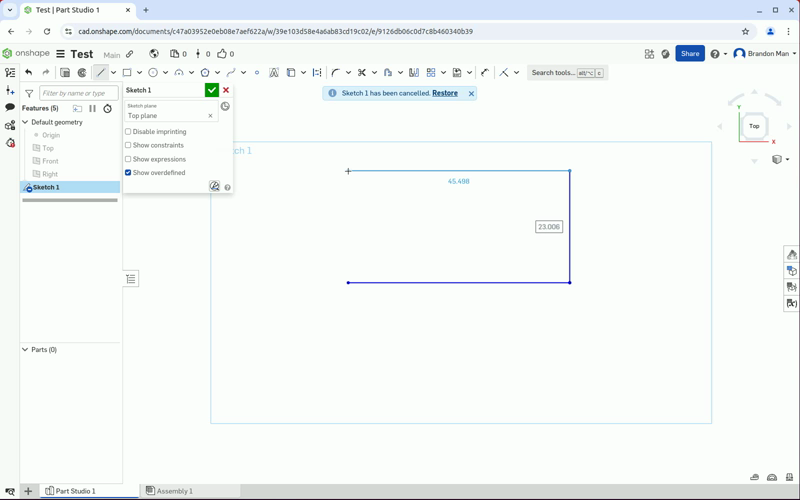
key_down(shift)
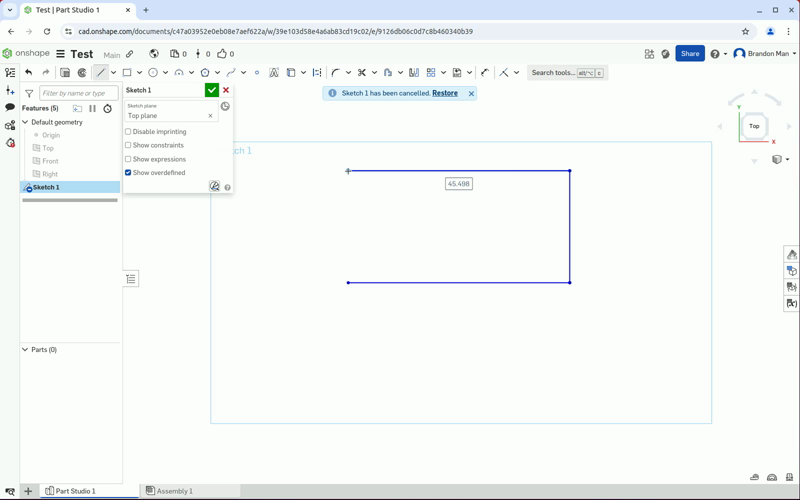
mouse_move(348, 282)
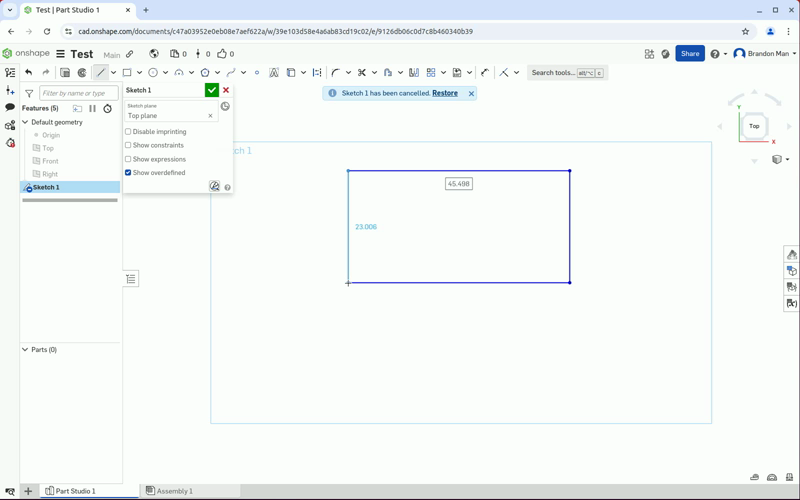
key_up(shift)
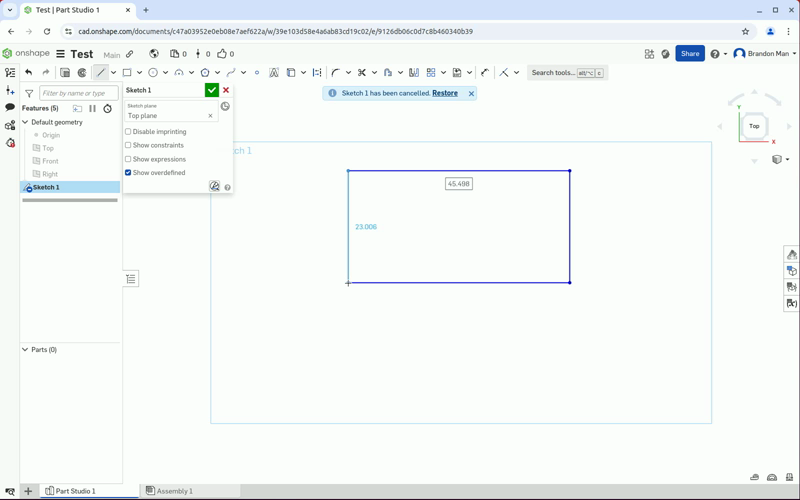
click(348, 282)
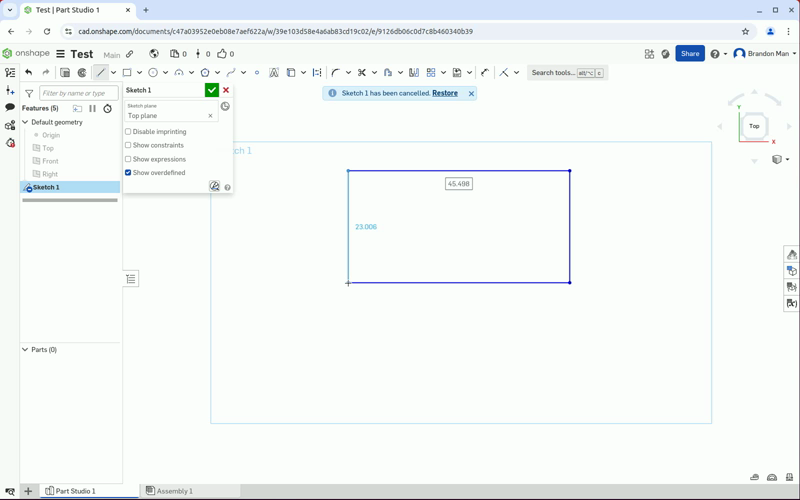
key(esc)
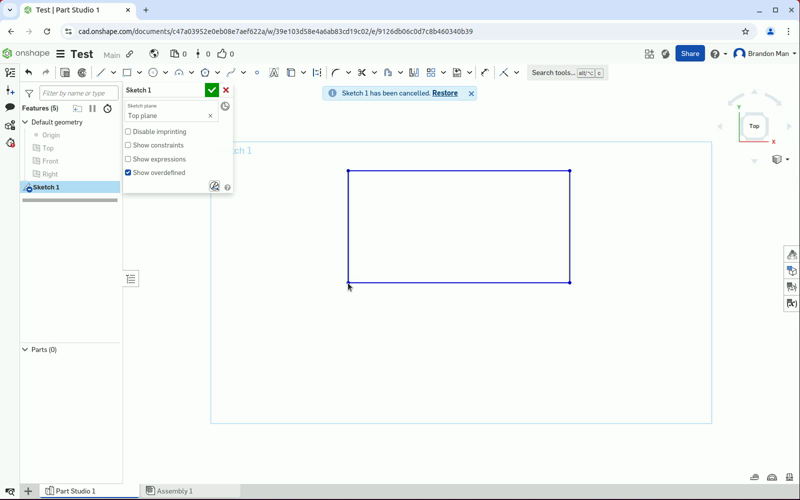
mouse_move(447, 189)
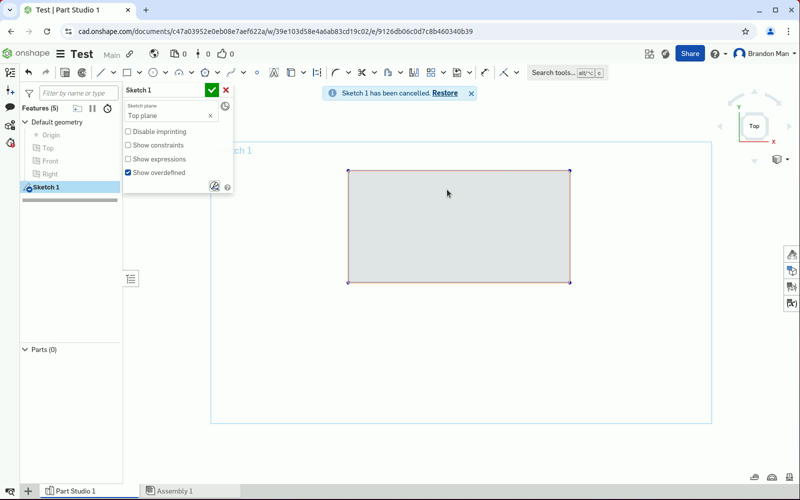
click(447, 189)
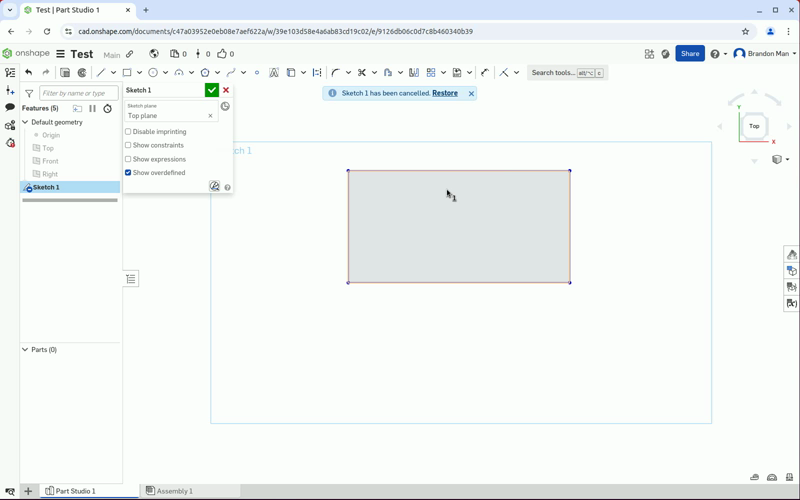
mouse_move(73, 352)
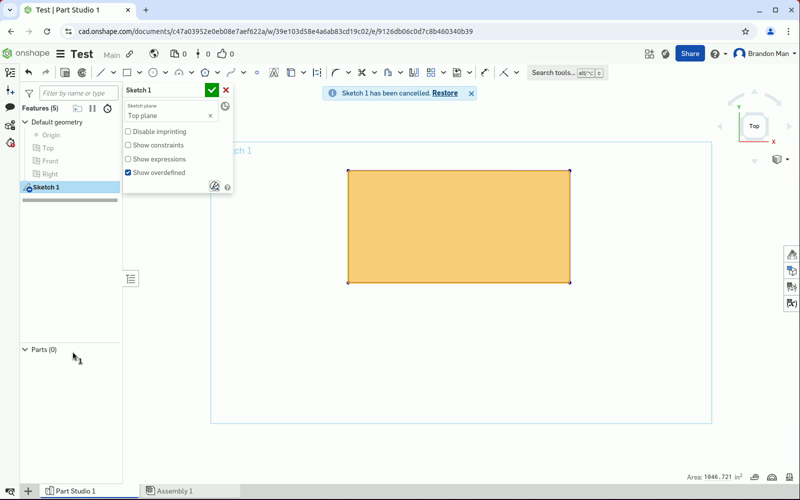
key(shift+y)
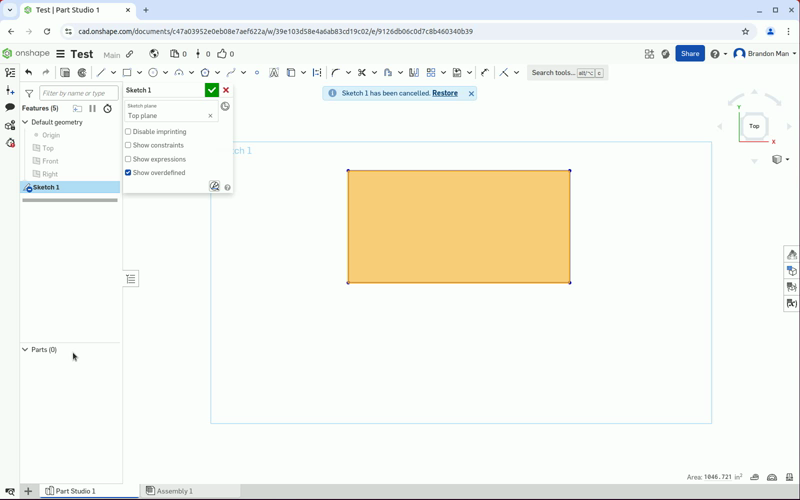
key(shift+e)
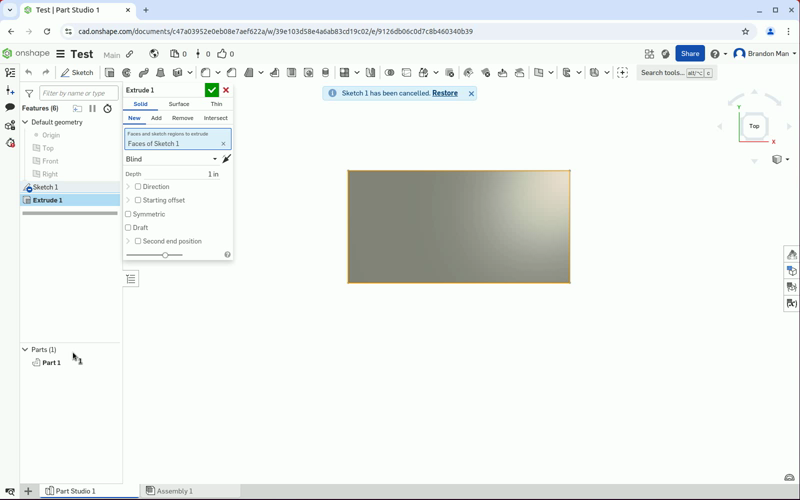
mouse_move(143, 106)
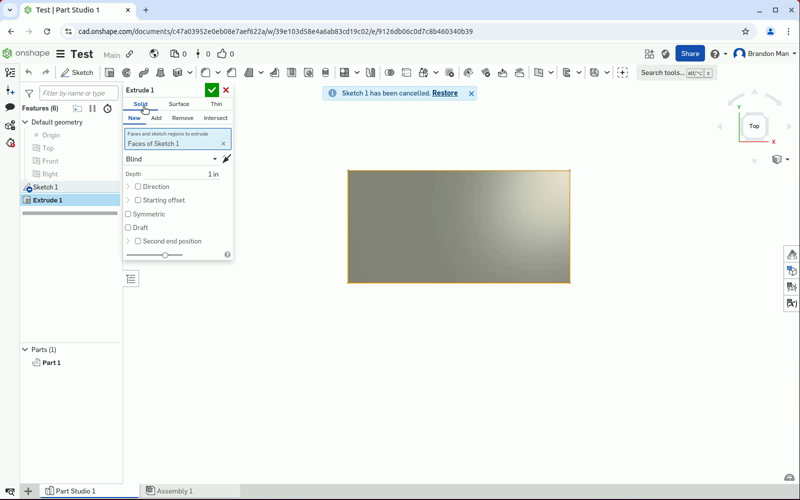
click(143, 106)
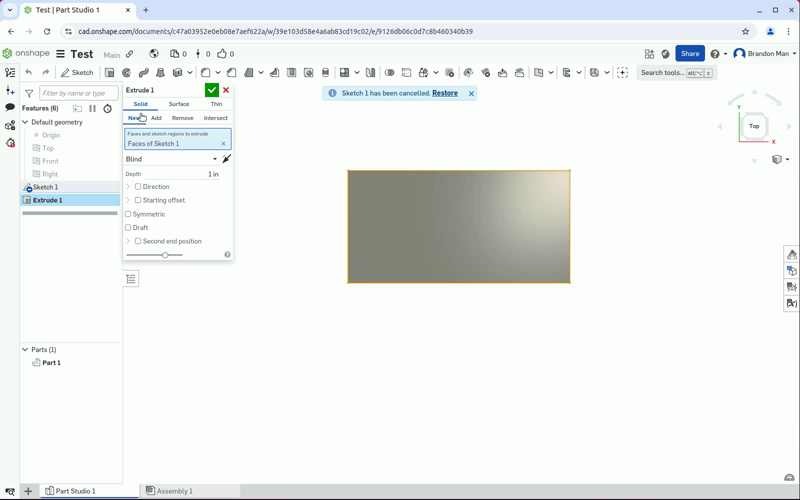
mouse_move(137, 120)
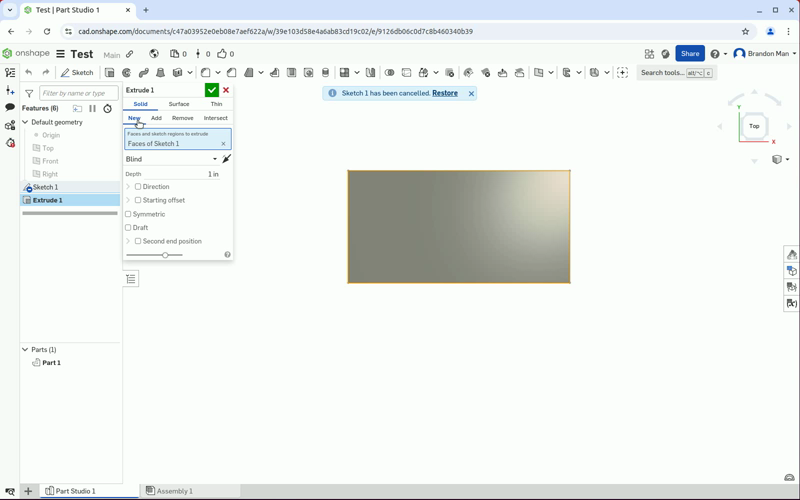
click(137, 120)
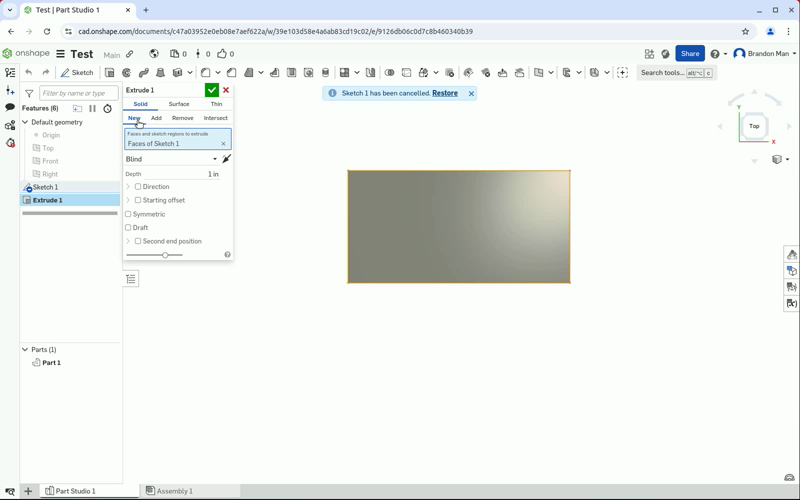
key(tab, 4)
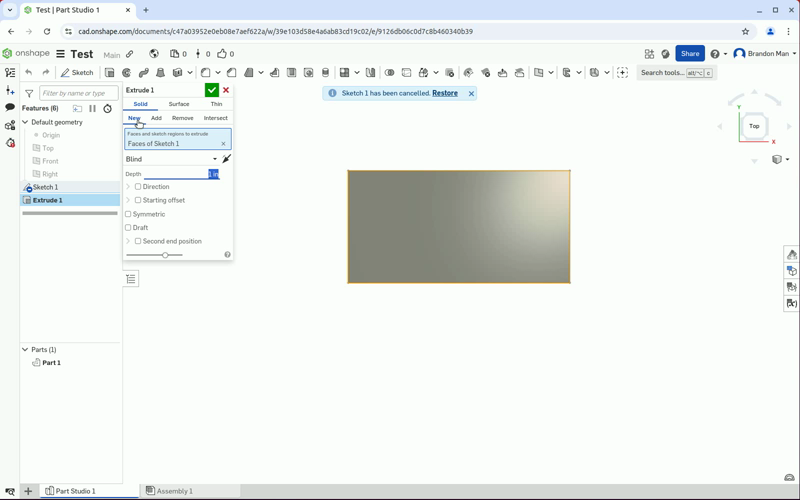
text(15.165)
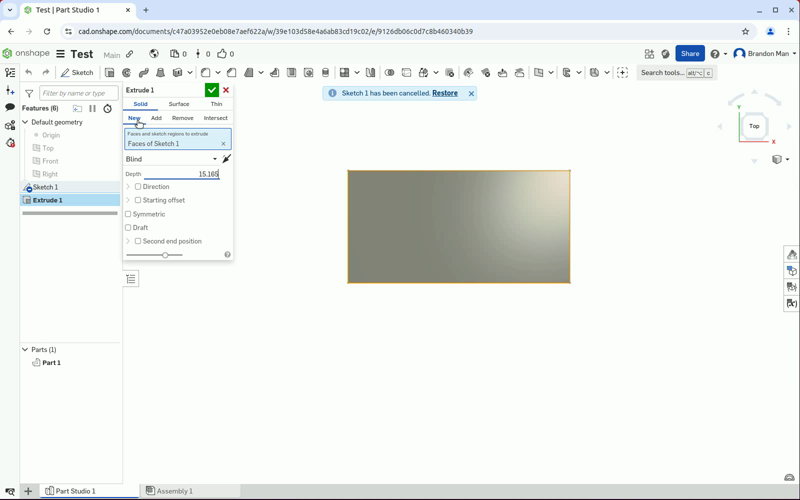
key(enter)
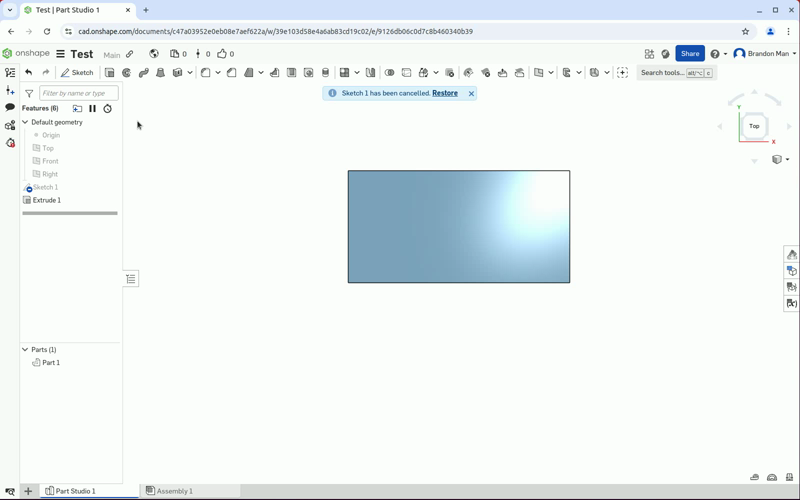
key(shift+h)
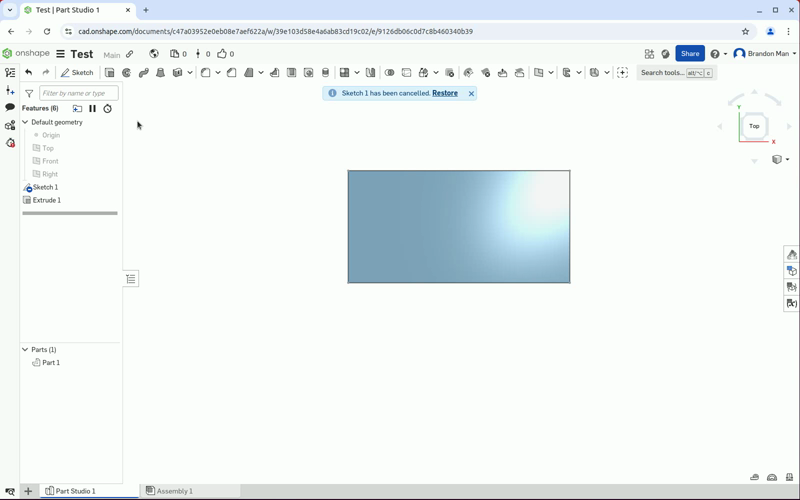
key(shift+h)
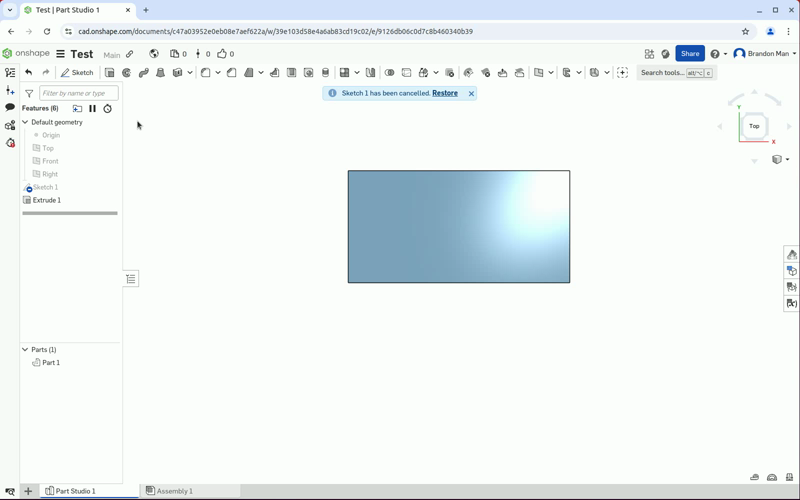
mouse_move(73, 189)
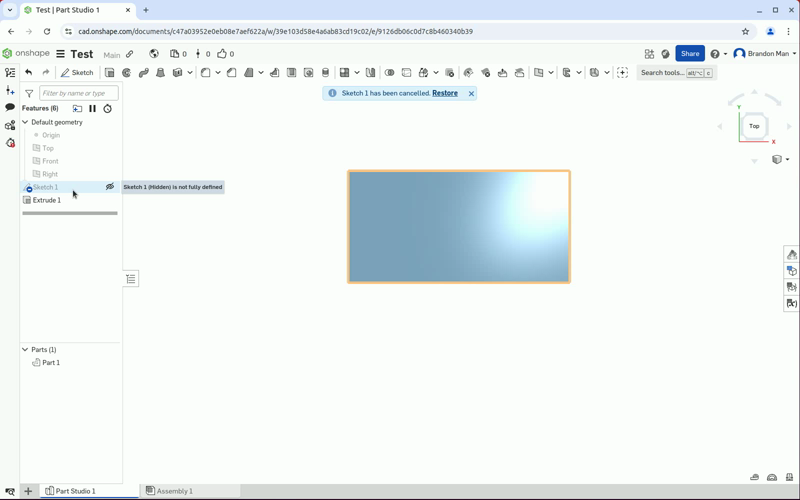
click(73, 189)
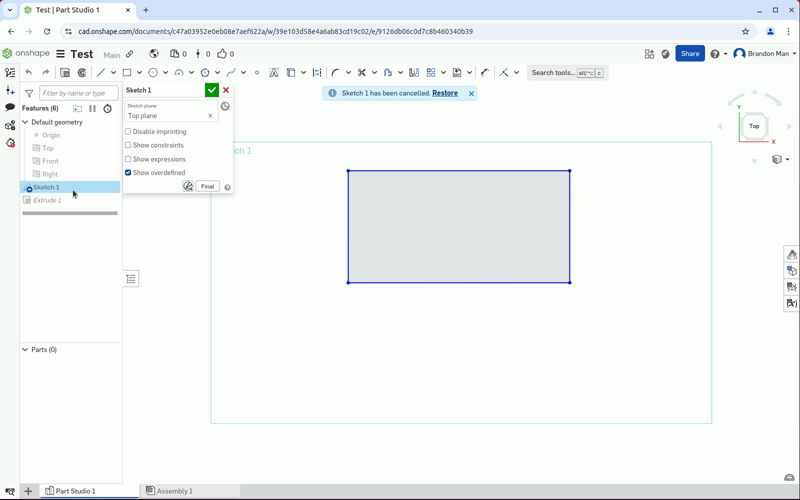
mouse_move(229, 92)
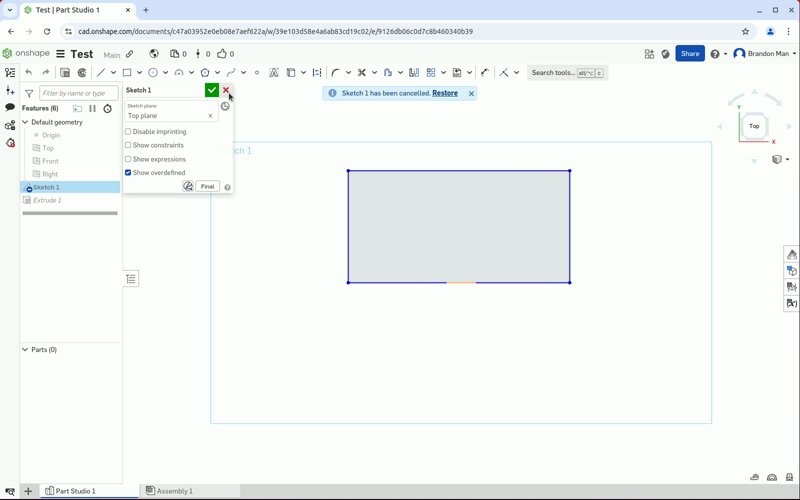
click(229, 92)
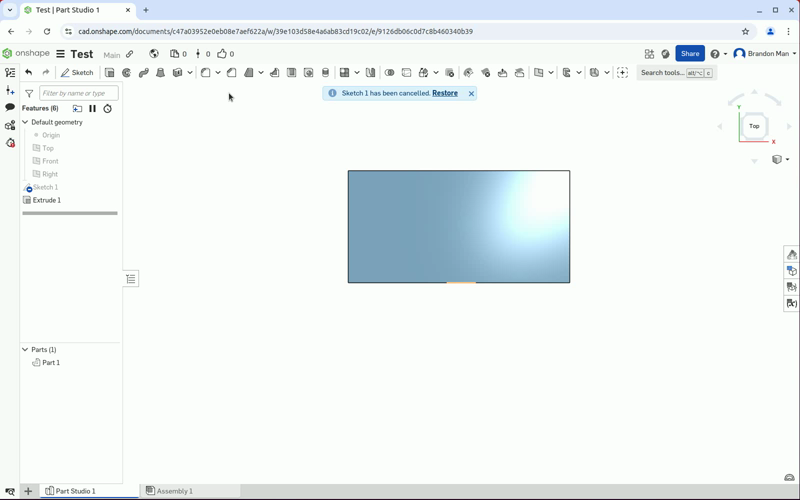
mouse_move(541, 75)
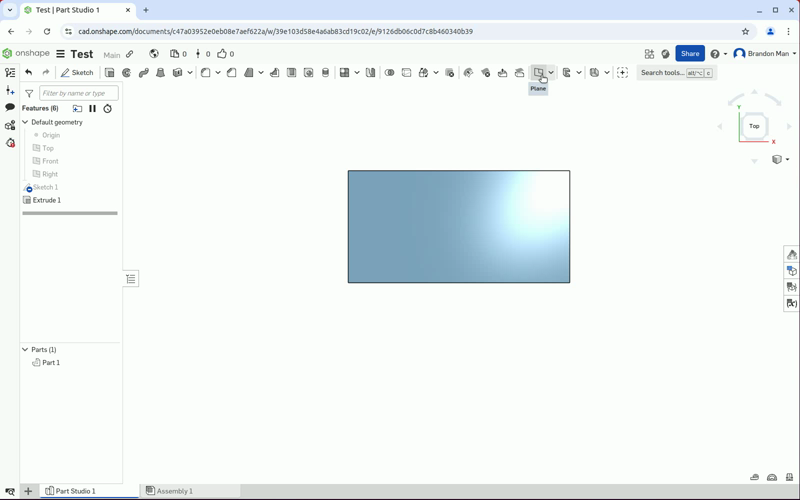
click(541, 75)
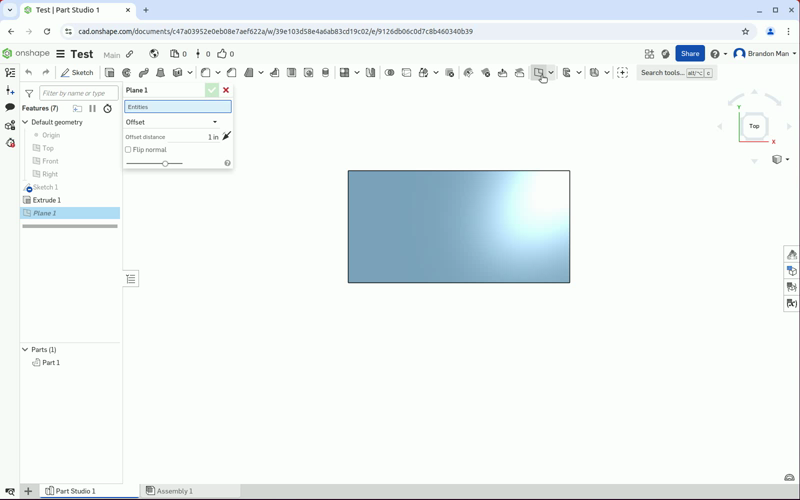
mouse_move(73, 150)
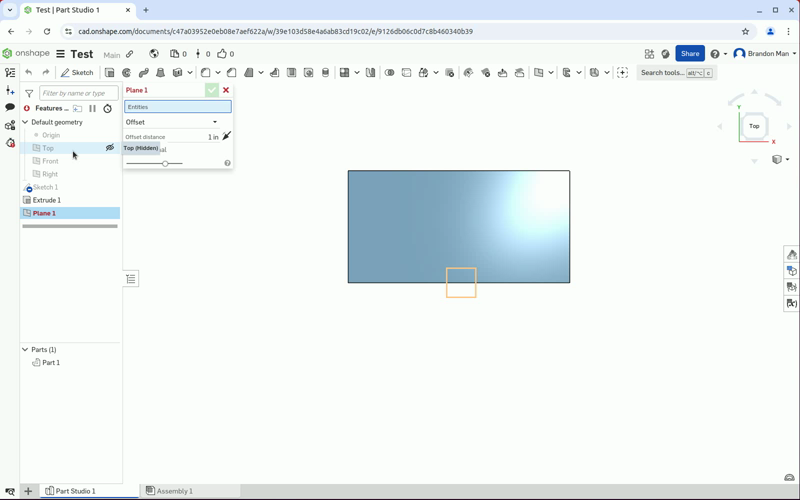
click(73, 150)
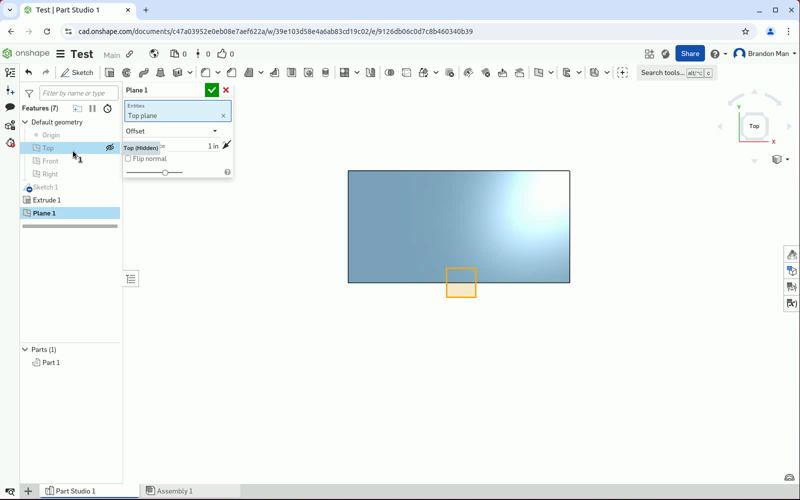
key(tab, 2)
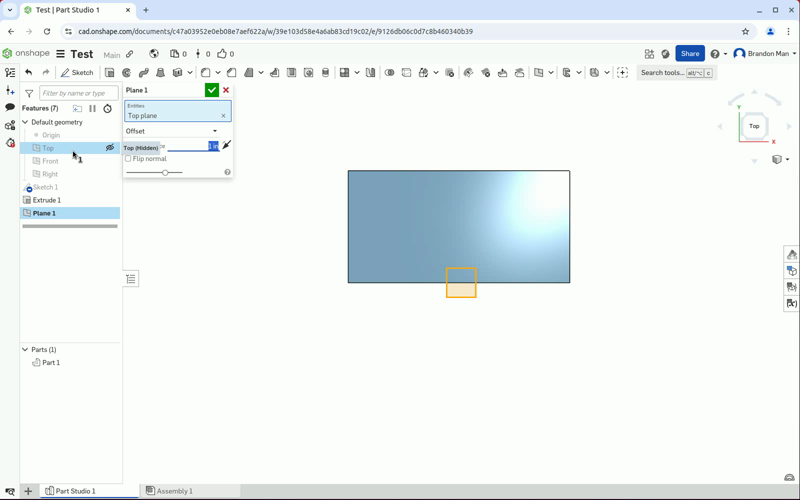
text(15.159)
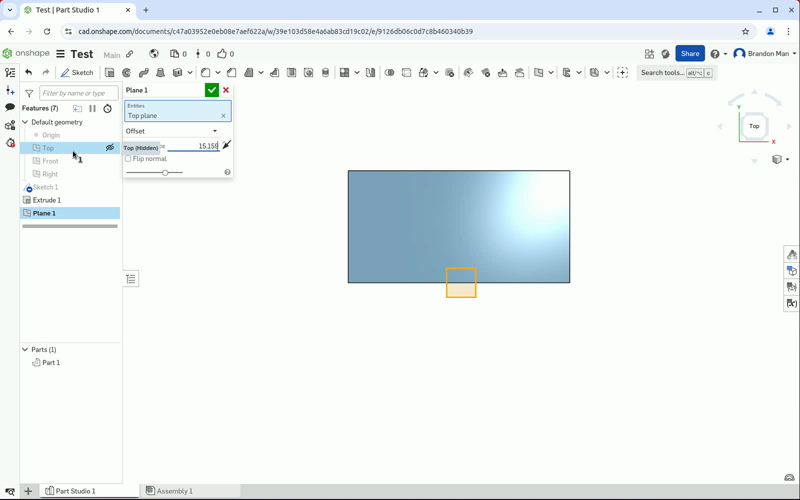
key(enter, 2)
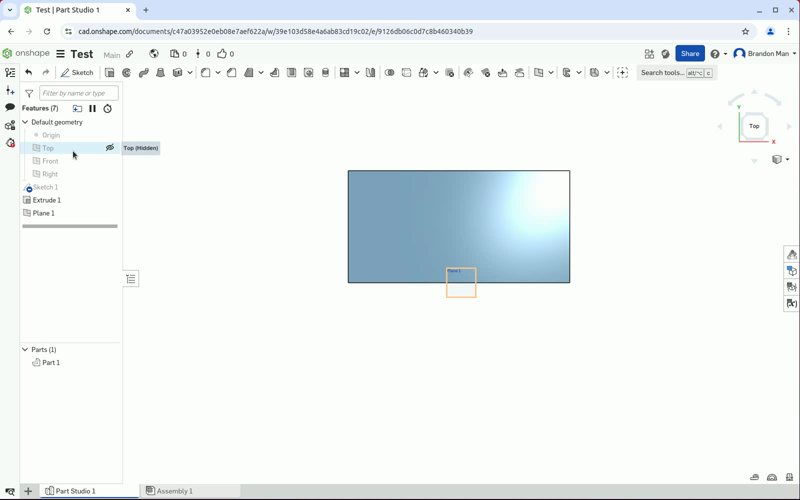
key(shift+s)
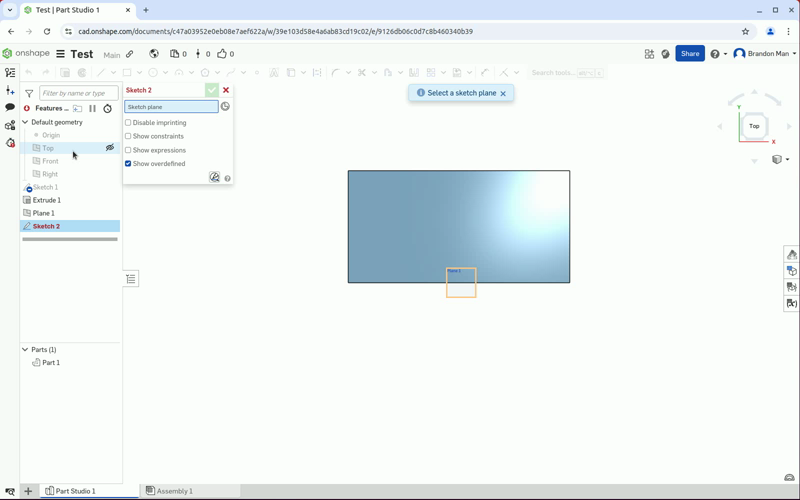
mouse_move(73, 215)
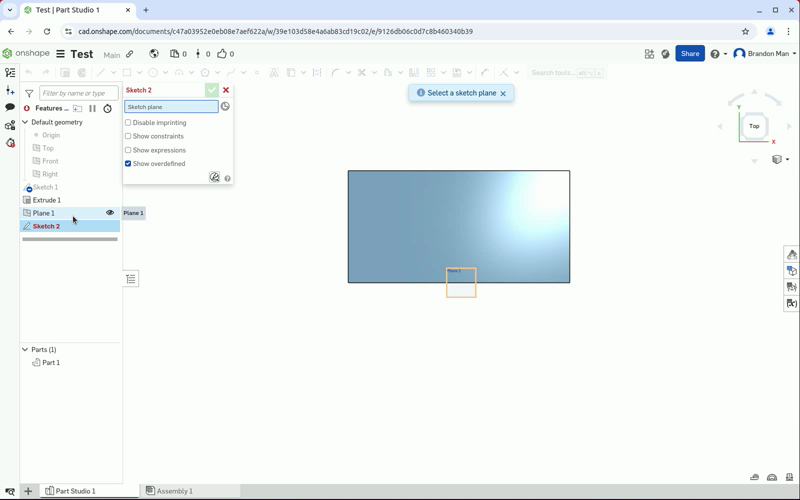
click(73, 215)
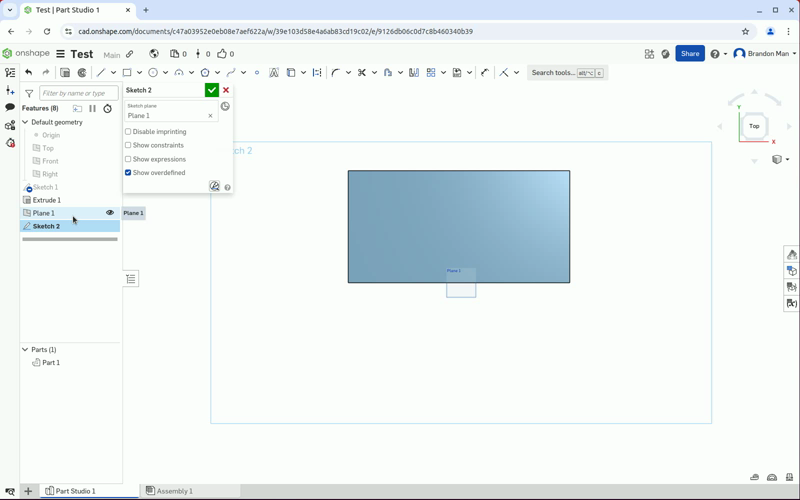
mouse_move(73, 352)
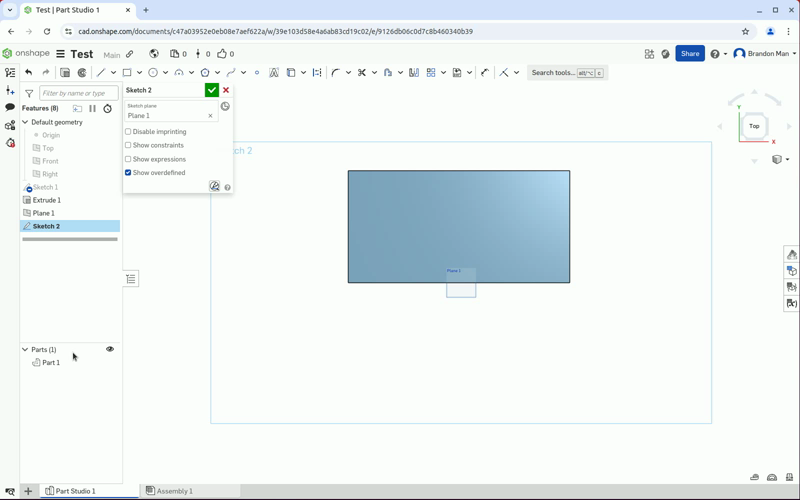
key(y)
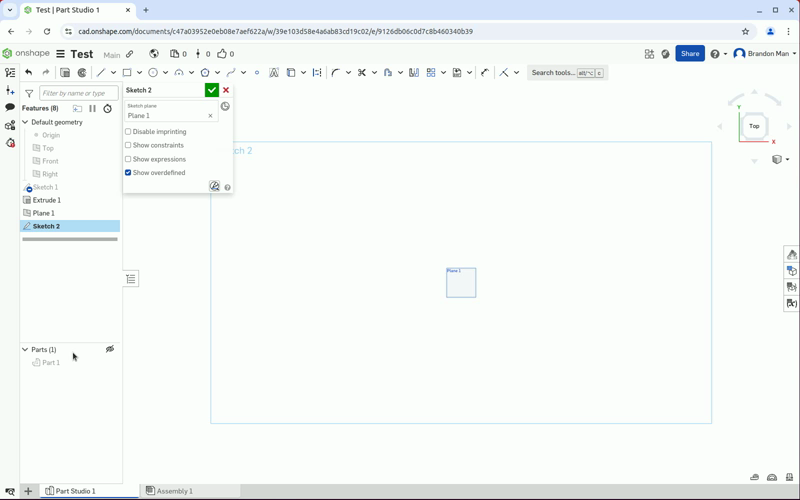
key(l)
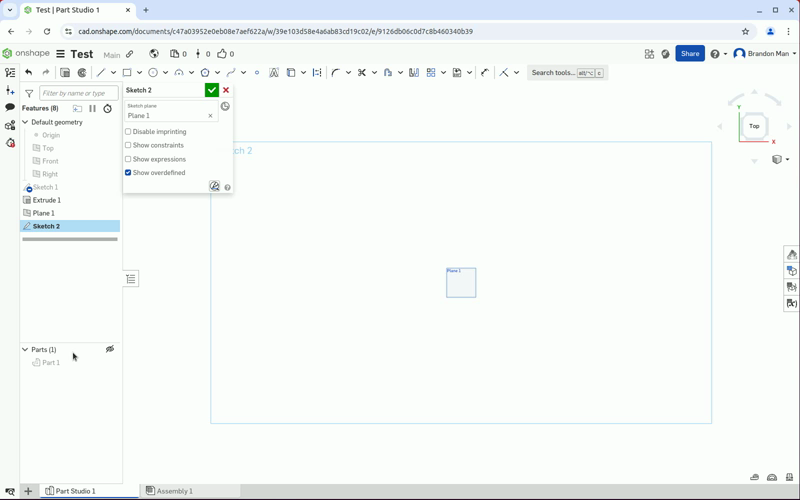
key_down(shift)
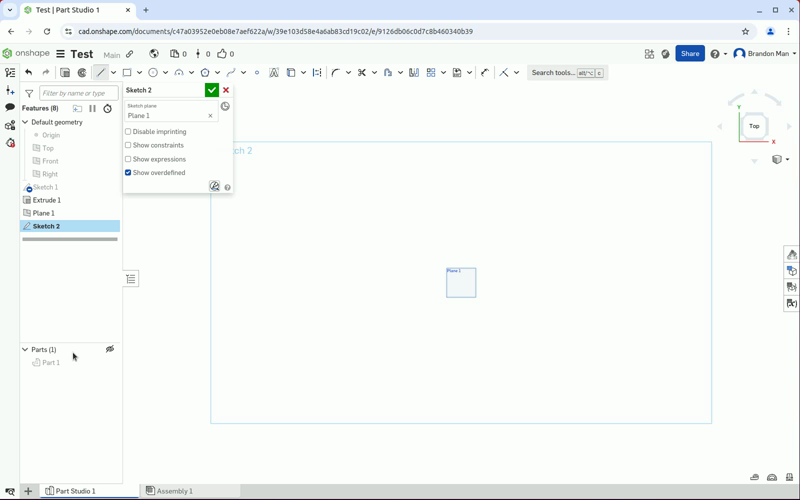
mouse_move(348, 282)
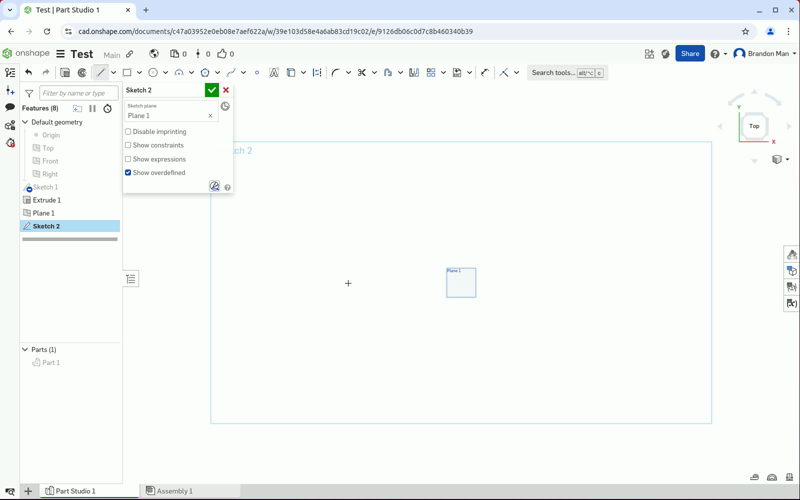
click(348, 282)
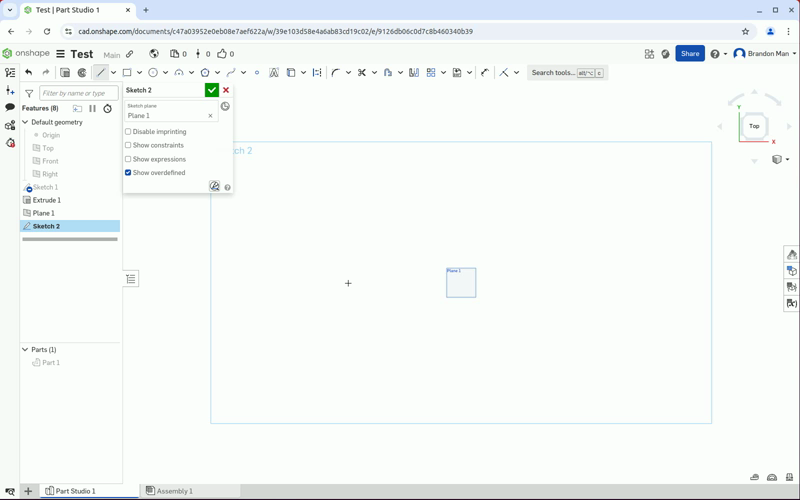
key_up(shift)
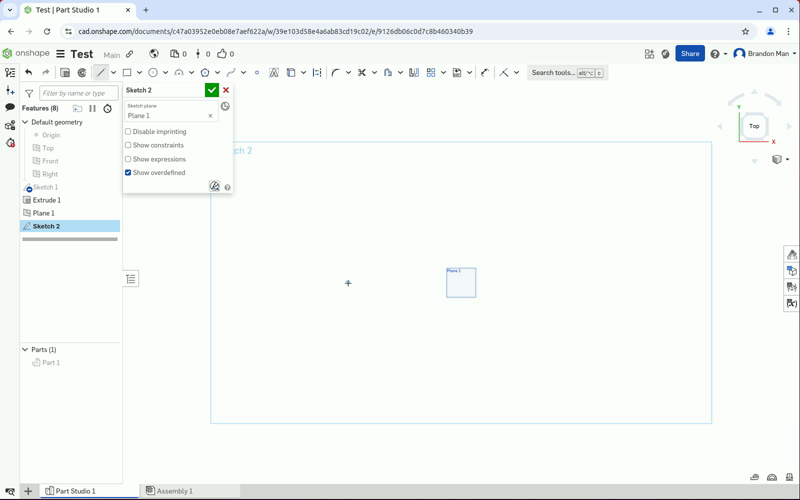
key_down(shift)
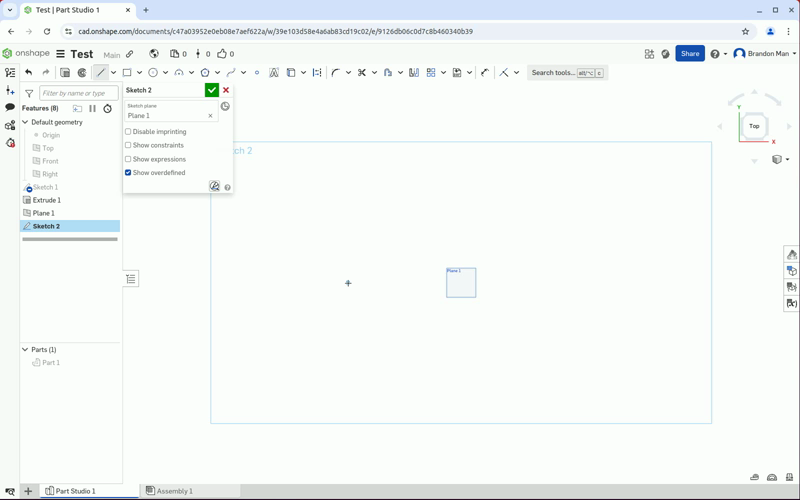
mouse_move(378, 282)
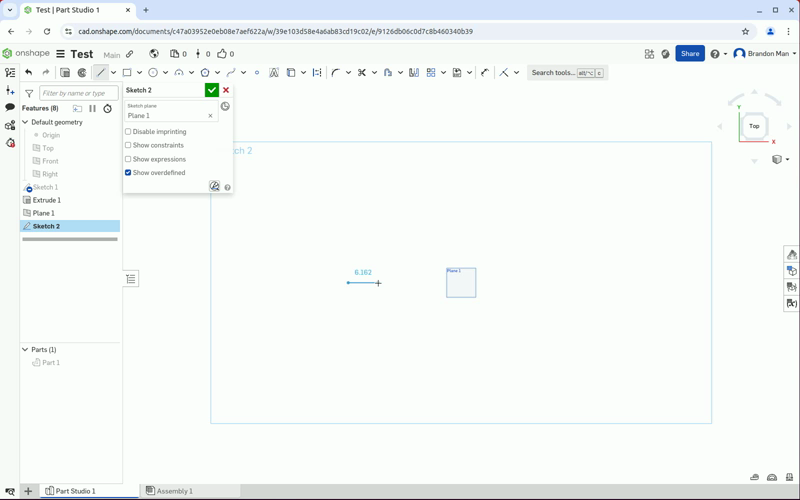
mouse_move(395, 282)
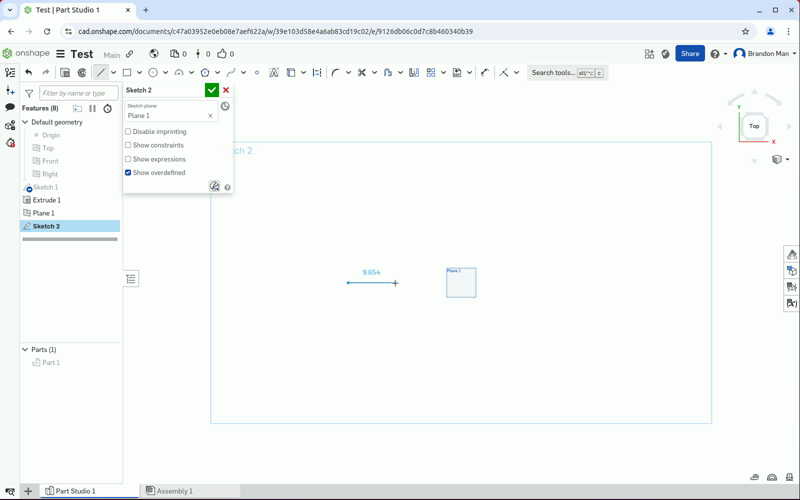
click(395, 282)
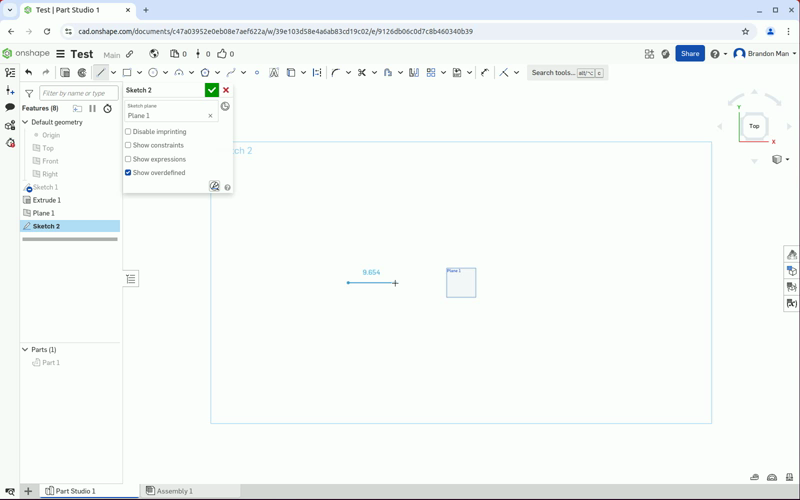
key_up(shift)
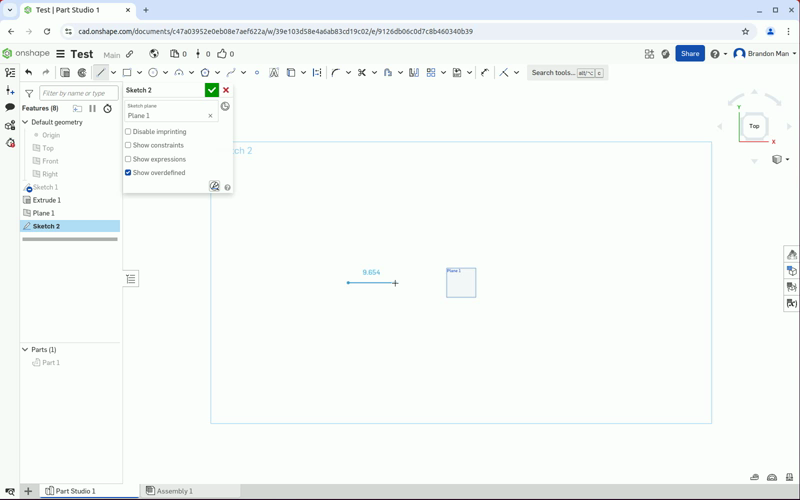
key_down(shift)
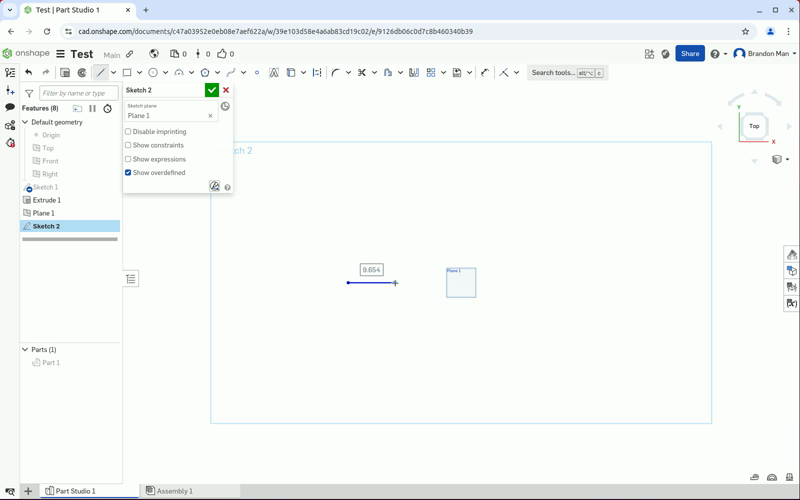
mouse_move(395, 171)
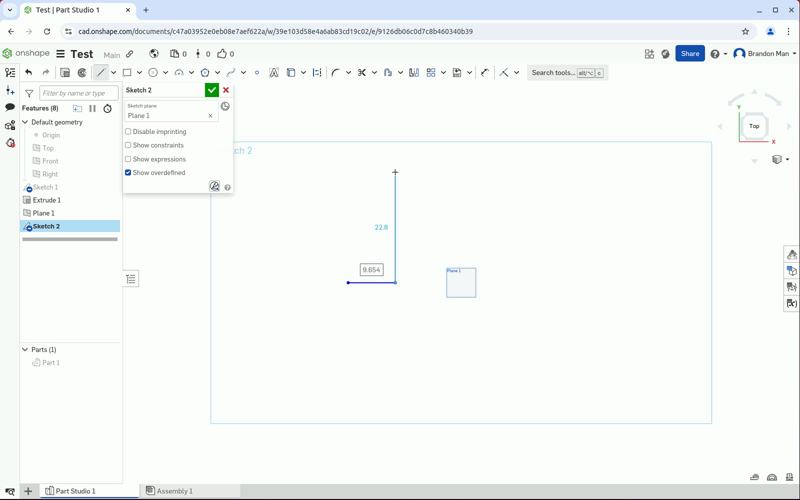
click(395, 171)
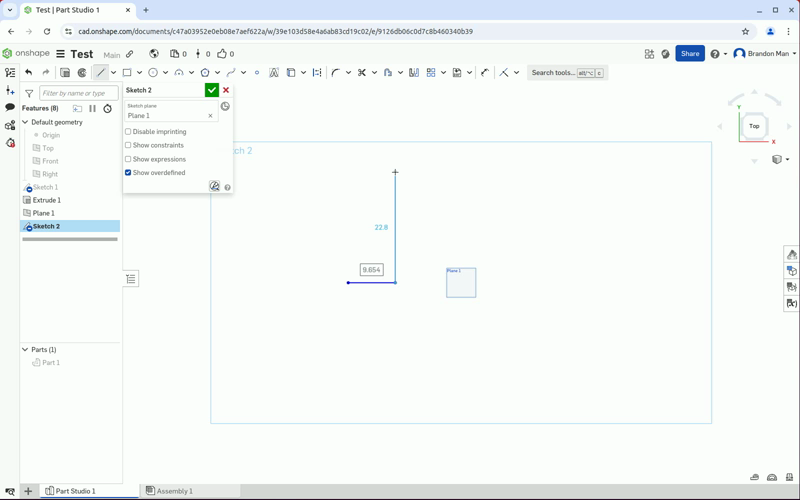
key_up(shift)
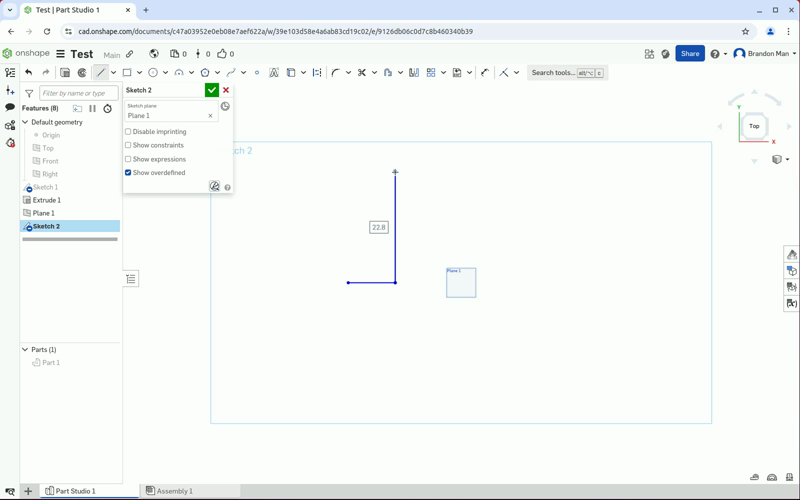
key_down(shift)
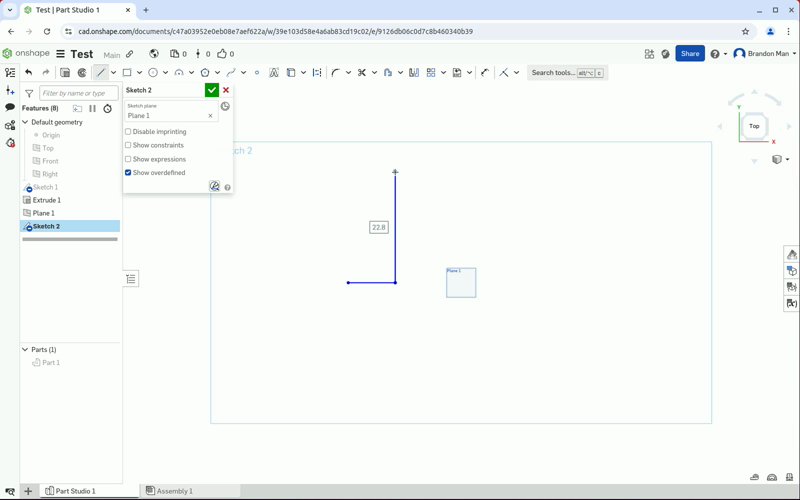
mouse_move(425, 171)
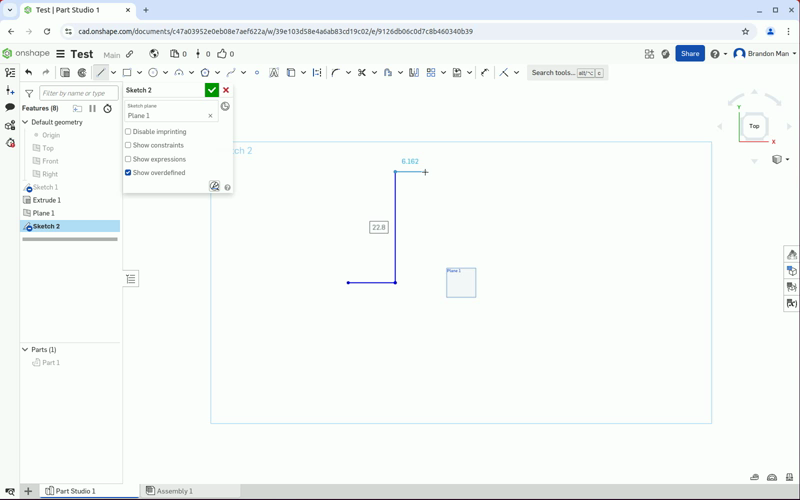
mouse_move(348, 171)
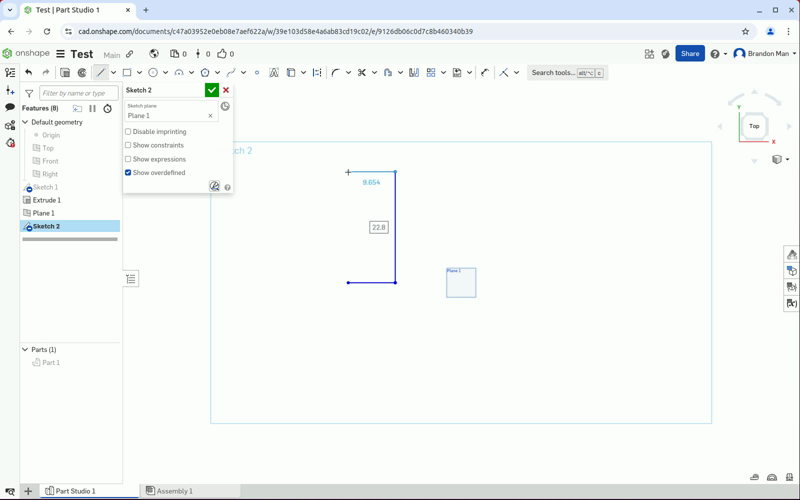
click(348, 171)
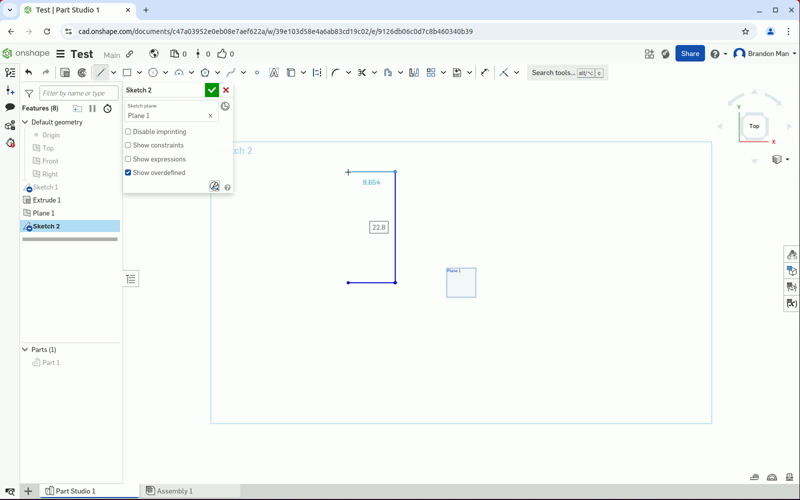
key_up(shift)
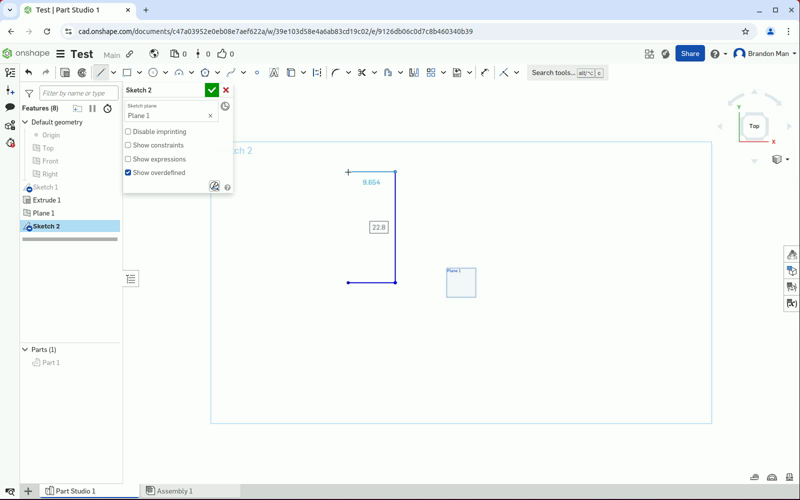
key_down(shift)
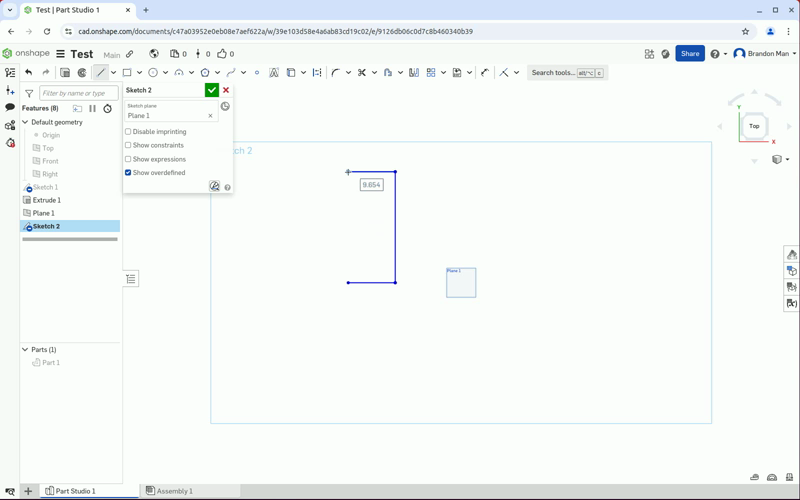
mouse_move(348, 282)
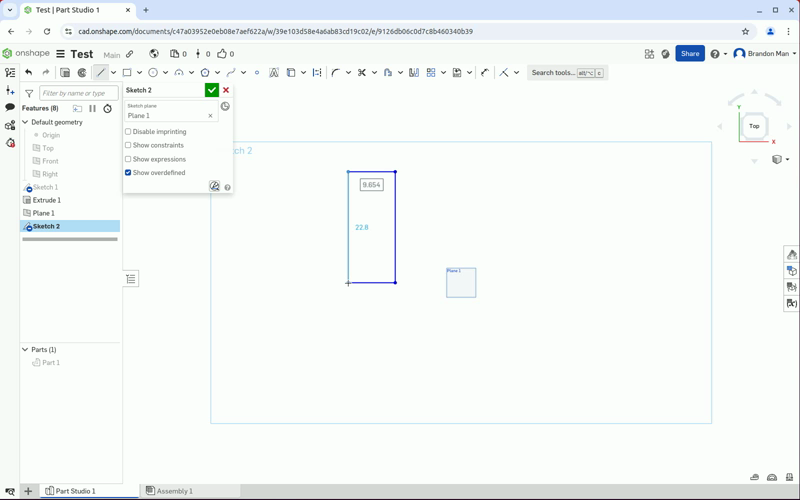
key_up(shift)
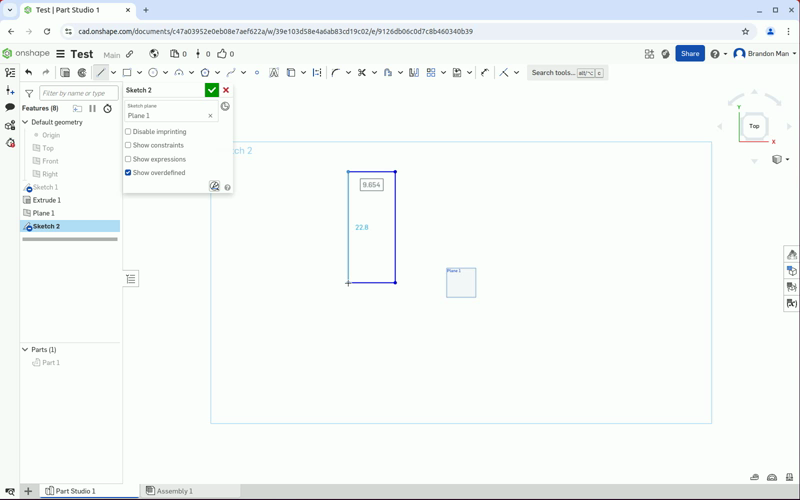
click(348, 282)
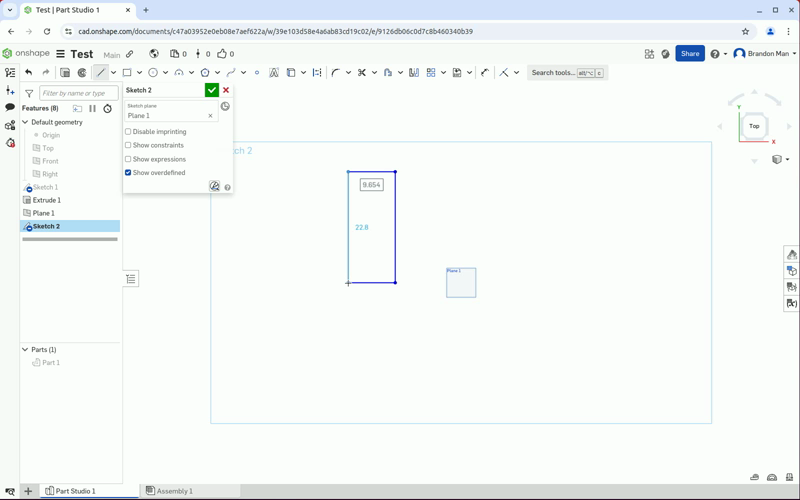
key(esc)
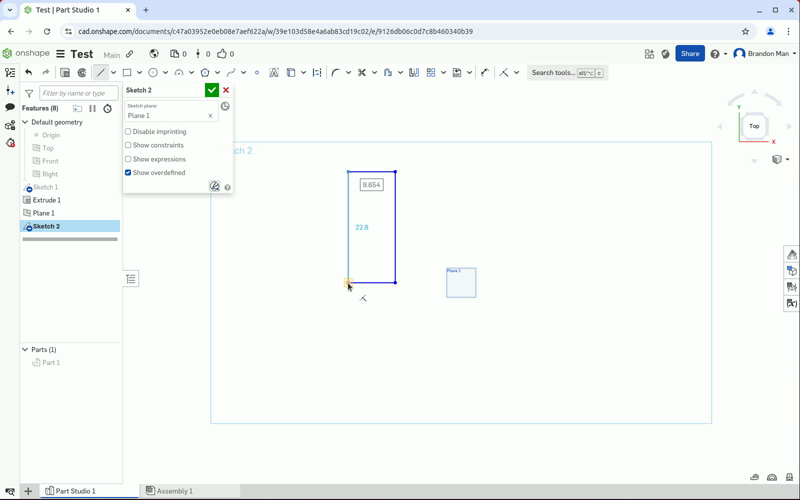
mouse_move(379, 228)
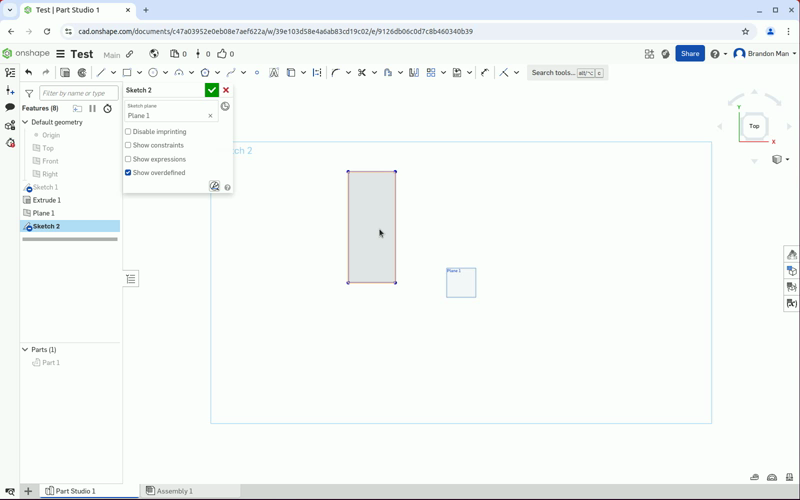
click(379, 228)
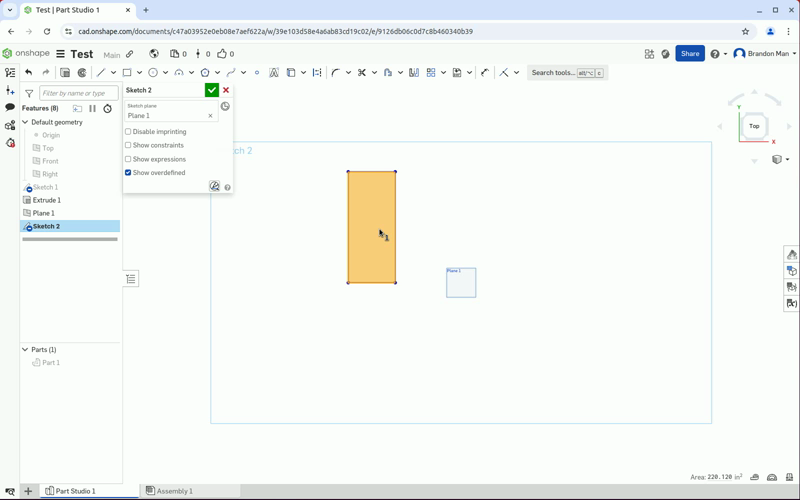
mouse_move(73, 352)
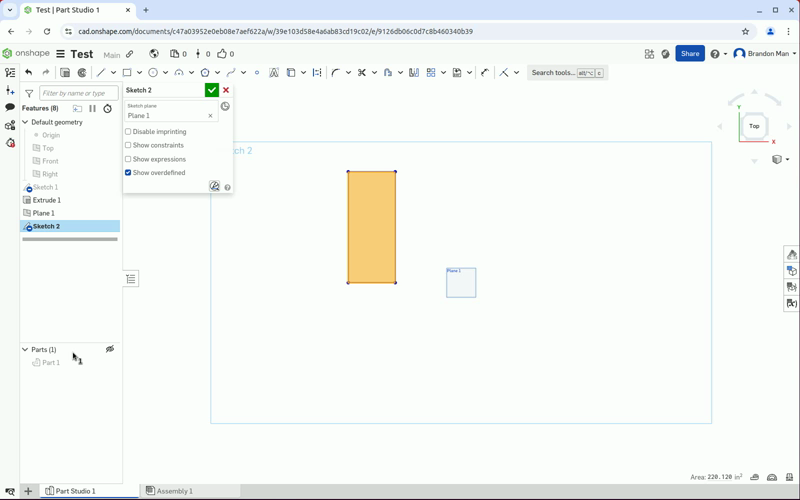
key(shift+y)
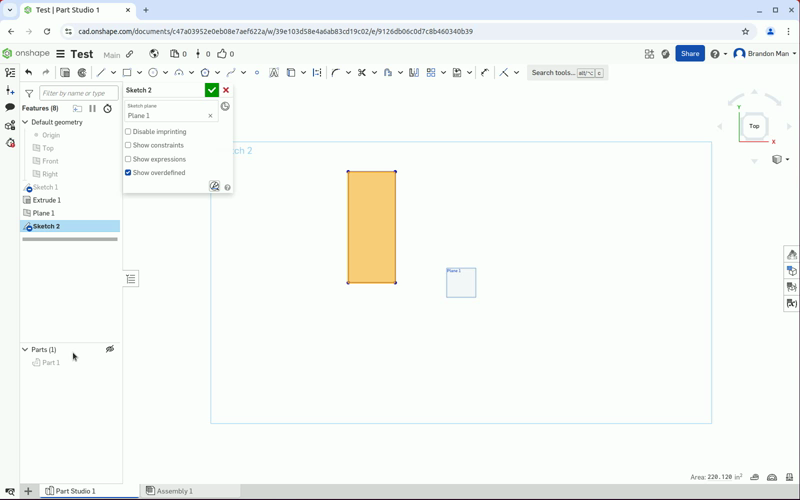
key(shift+e)
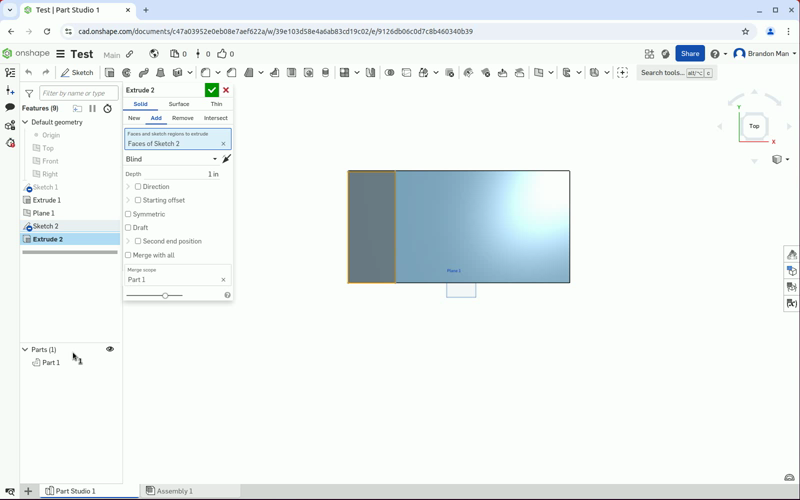
mouse_move(143, 106)
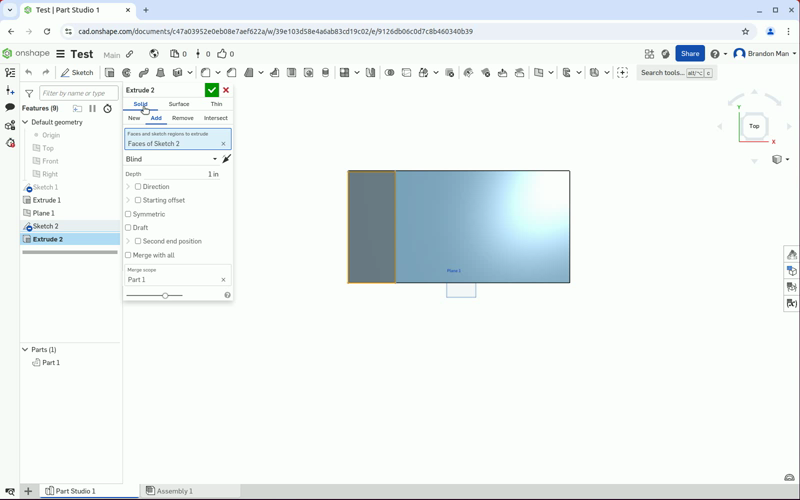
click(143, 106)
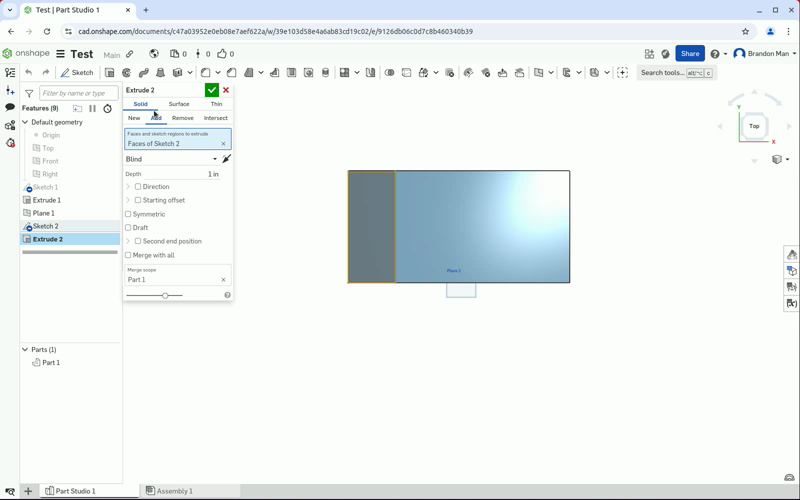
mouse_move(186, 120)
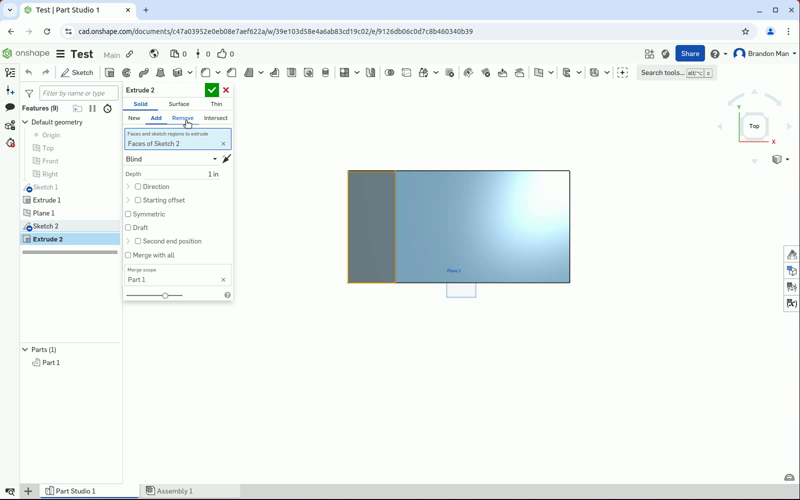
click(186, 120)
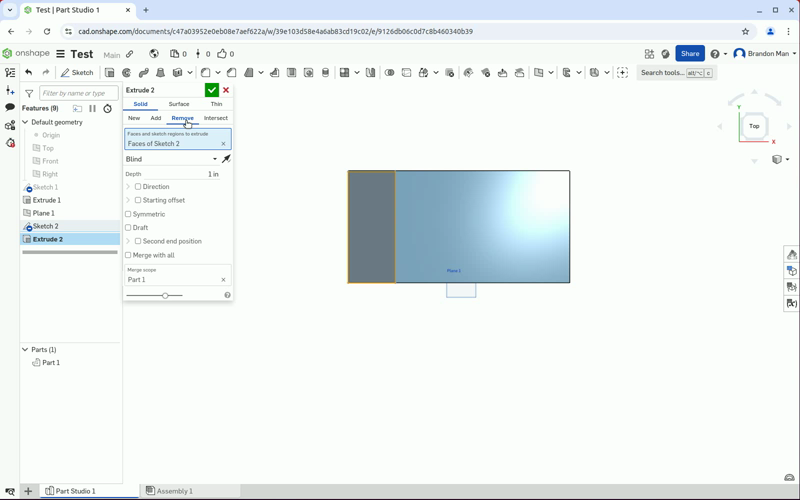
key(tab, 4)
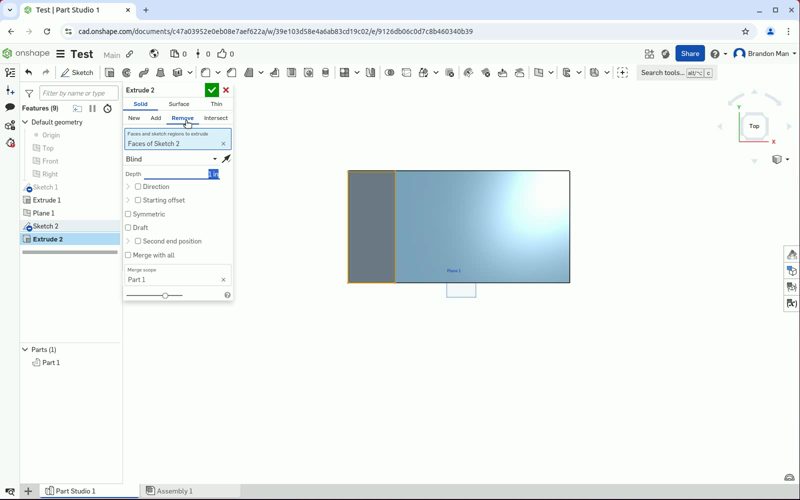
text(11.554)
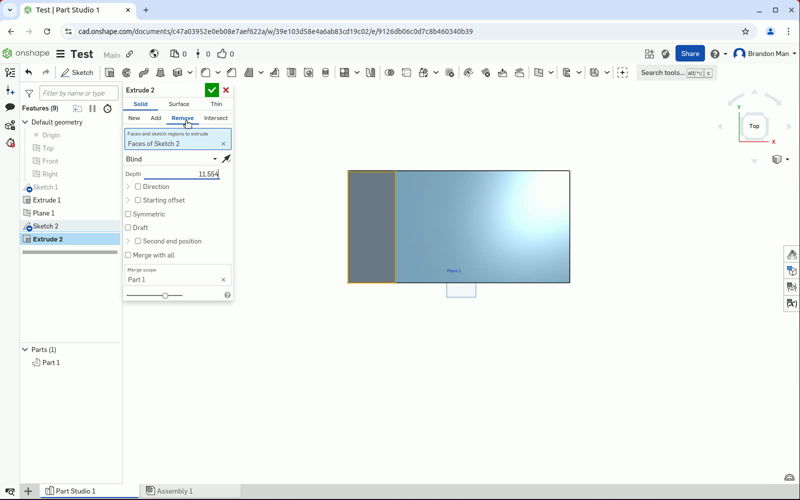
key(tab, 6)
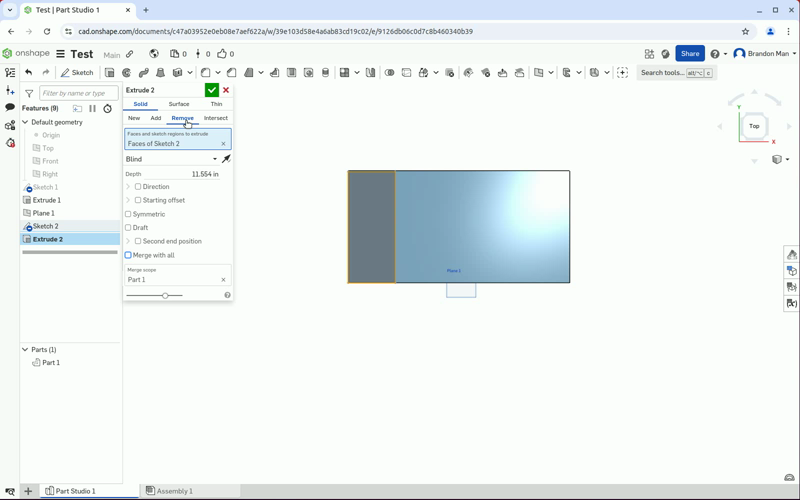
key(space)
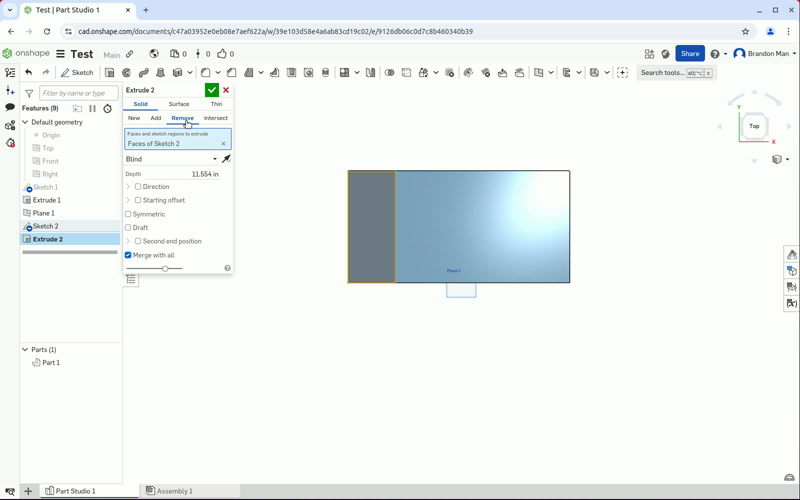
key(enter)
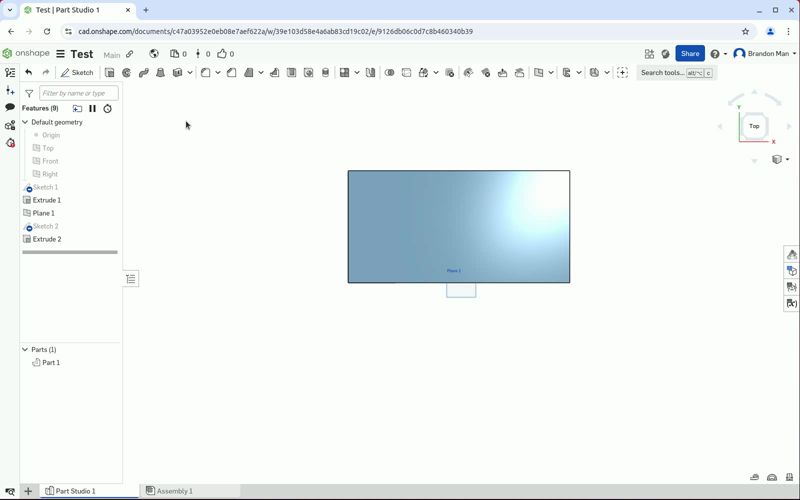
key(shift+h)
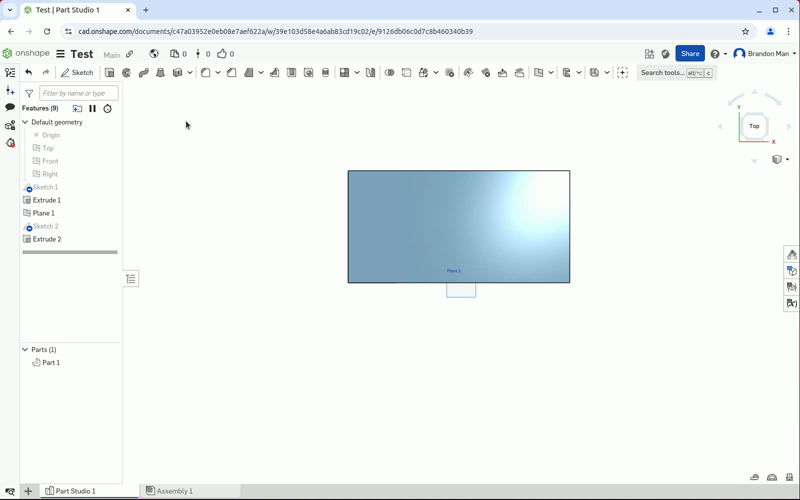
key(shift+h)
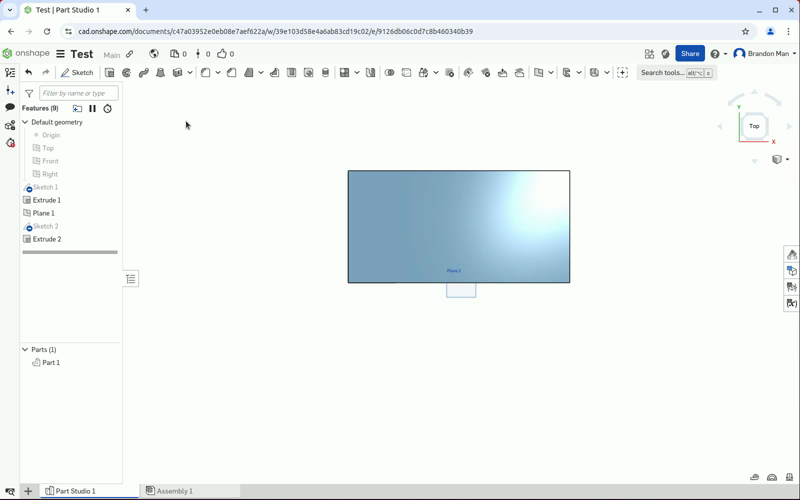
mouse_move(73, 189)
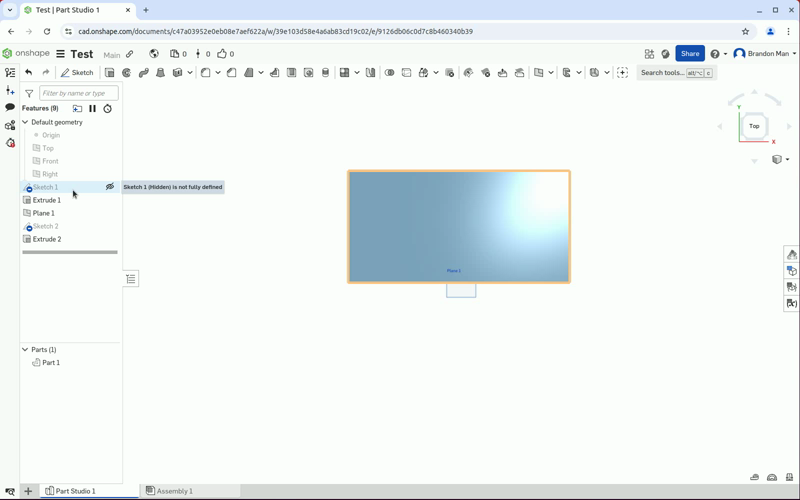
click(73, 189)
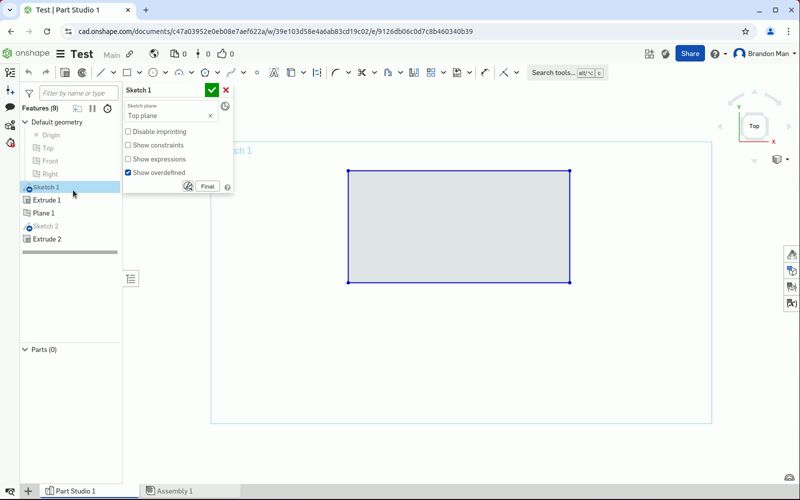
mouse_move(229, 92)
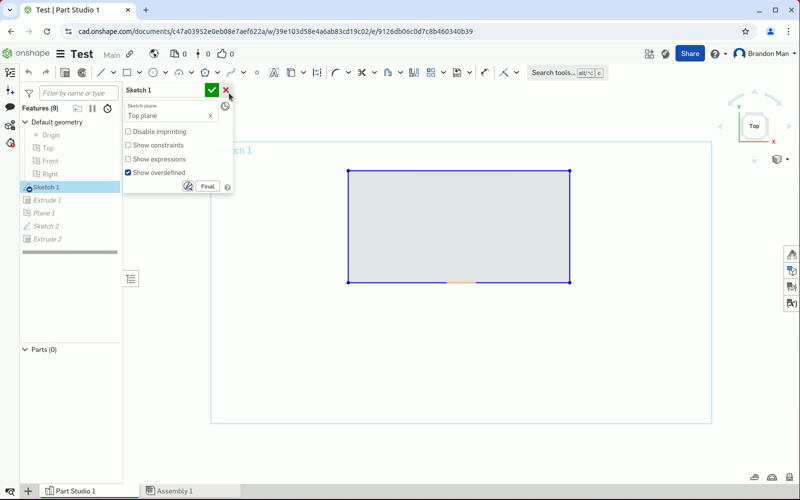
click(229, 92)
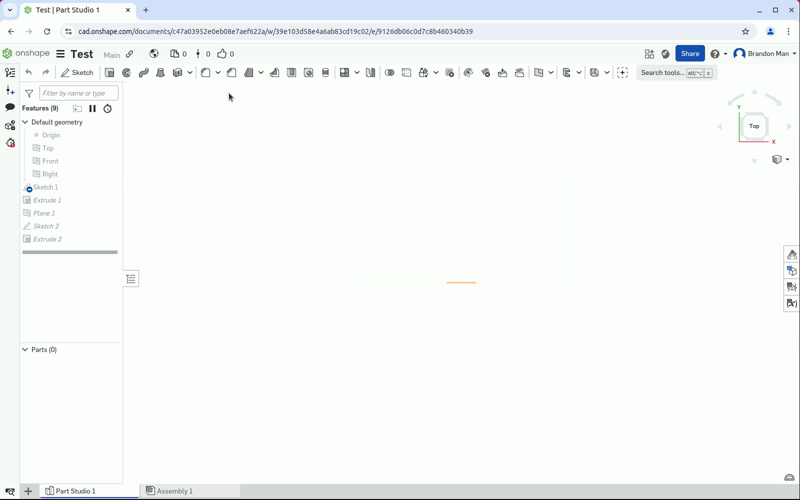
key(shift+s)
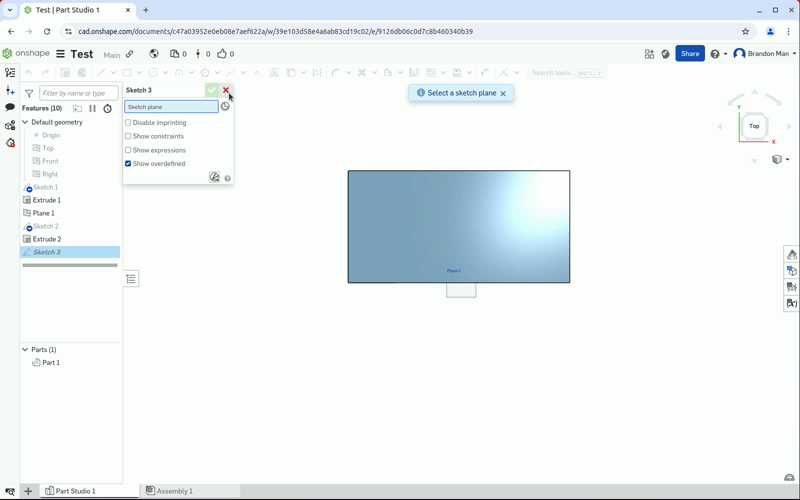
mouse_move(73, 215)
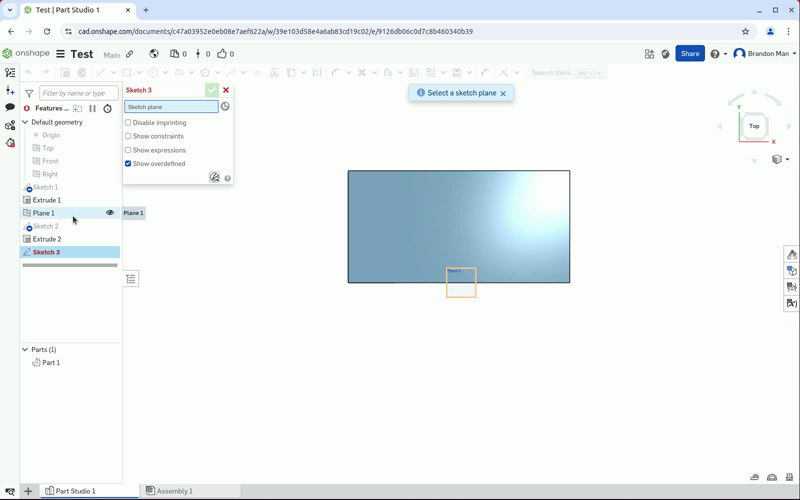
click(73, 215)
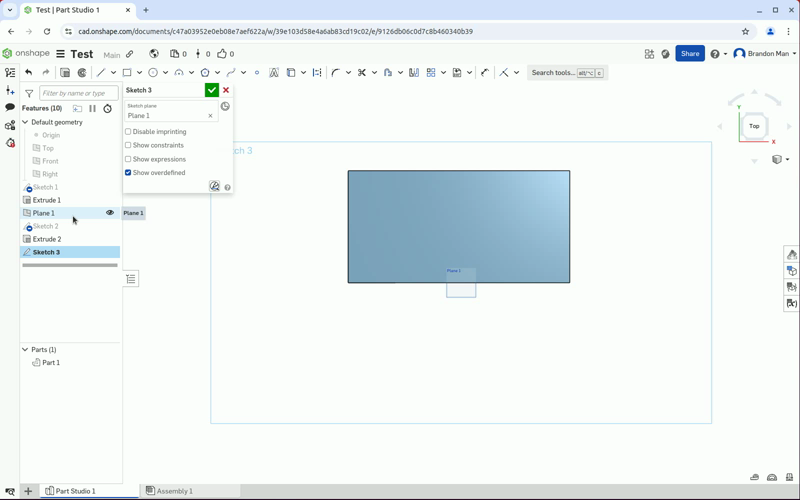
mouse_move(73, 352)
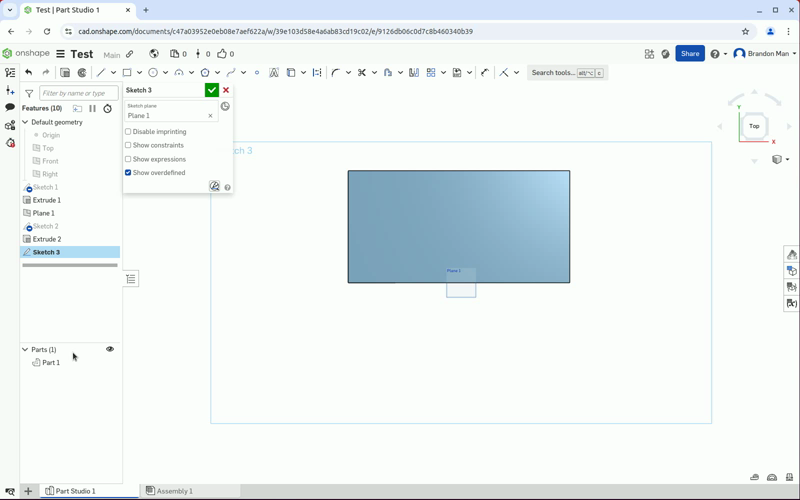
key(y)
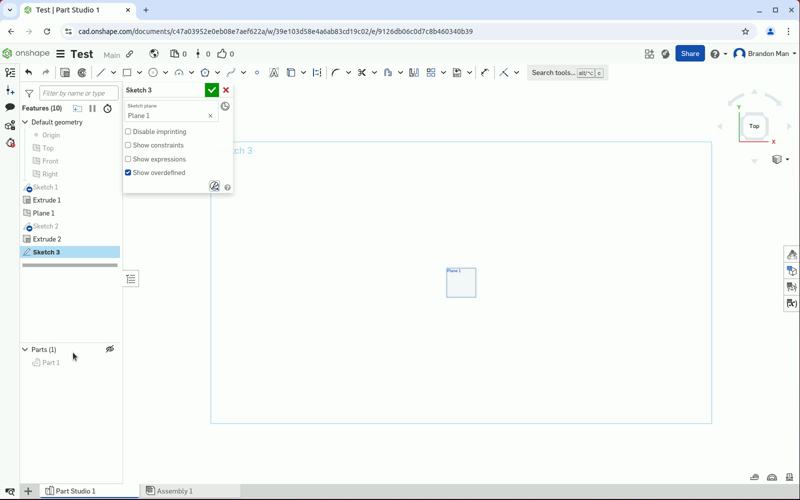
key(l)
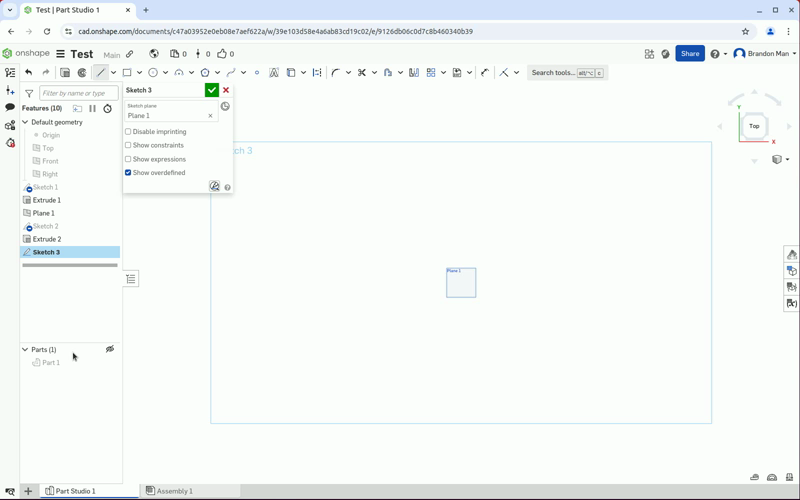
key_down(shift)
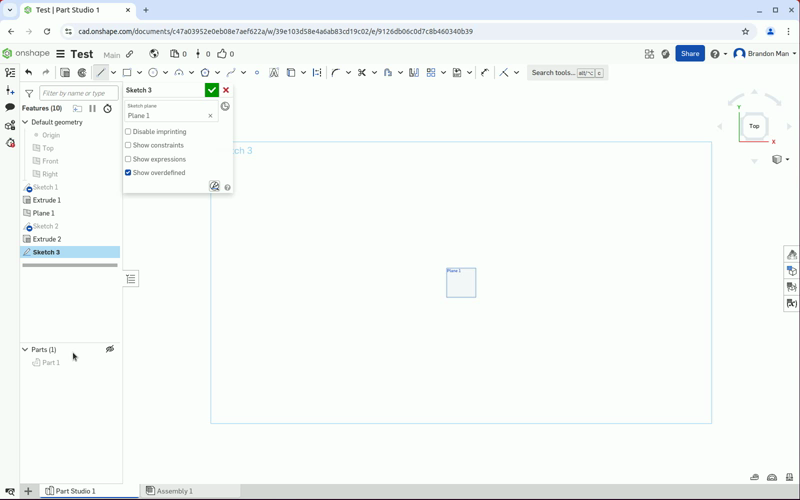
mouse_move(525, 282)
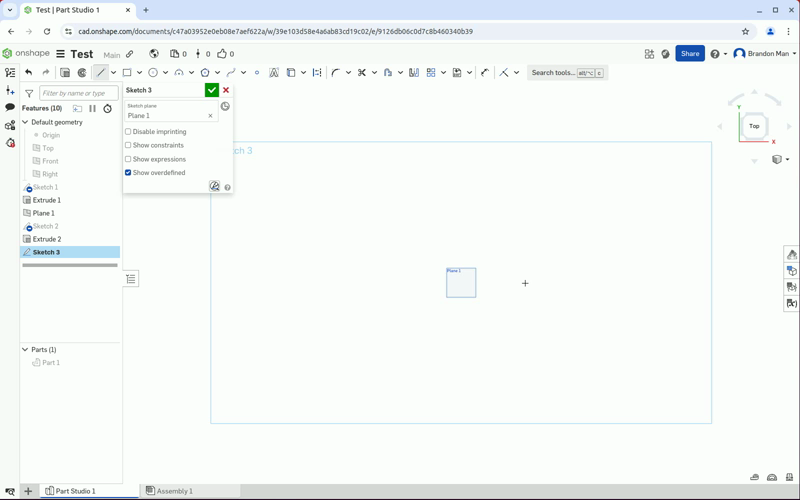
click(525, 282)
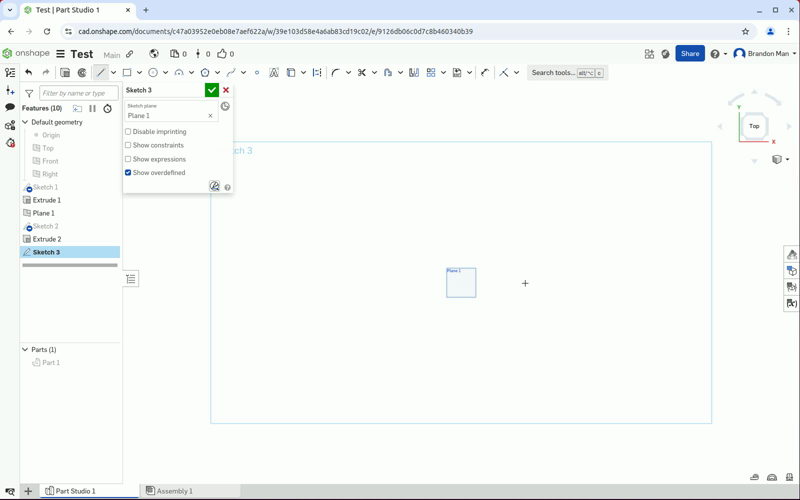
key_up(shift)
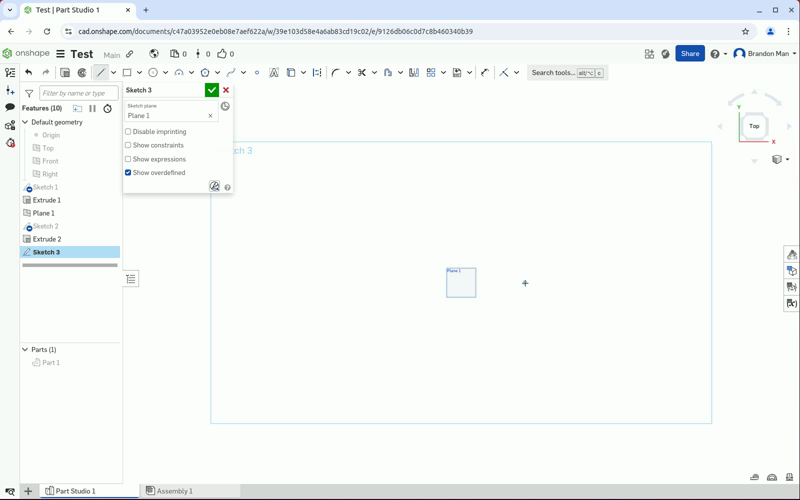
key_down(shift)
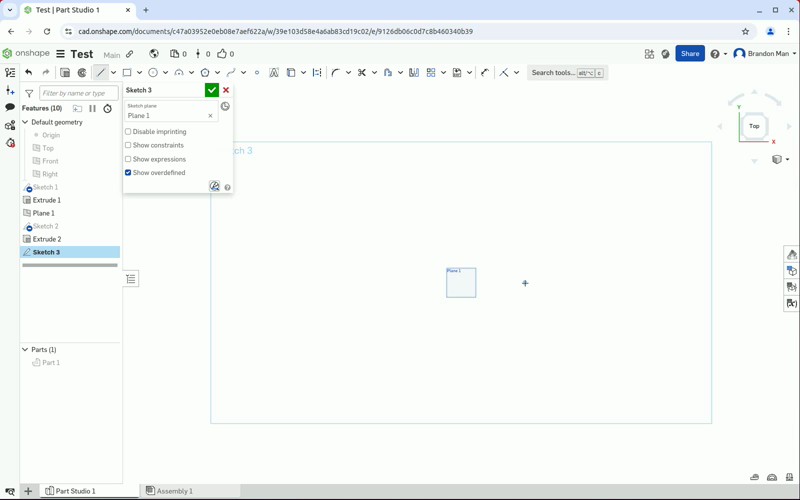
mouse_move(555, 282)
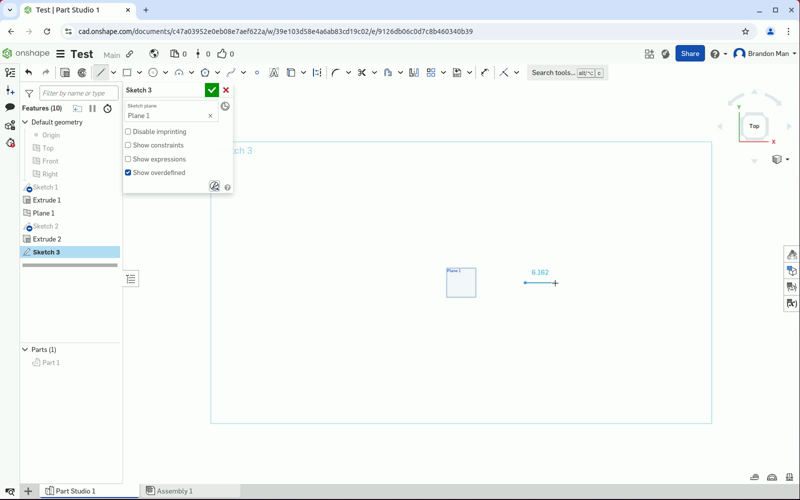
mouse_move(572, 282)
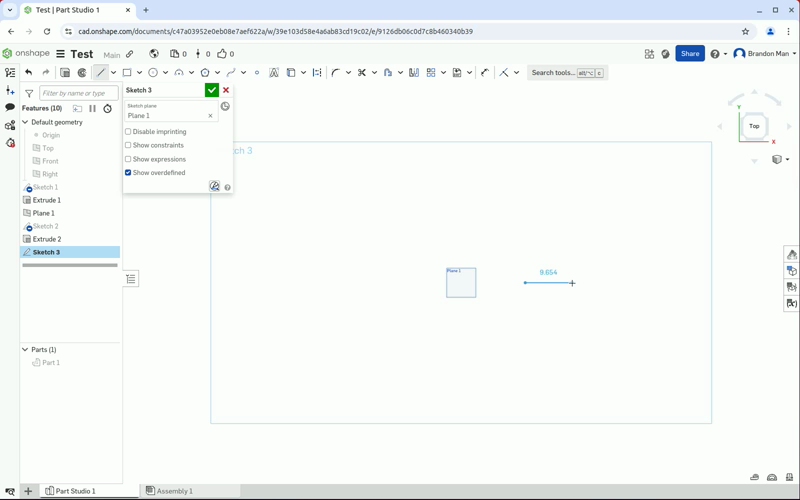
click(572, 282)
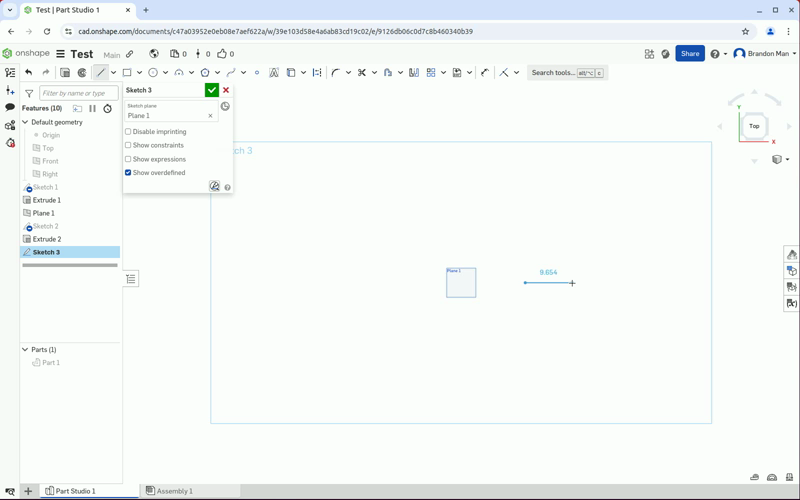
key_up(shift)
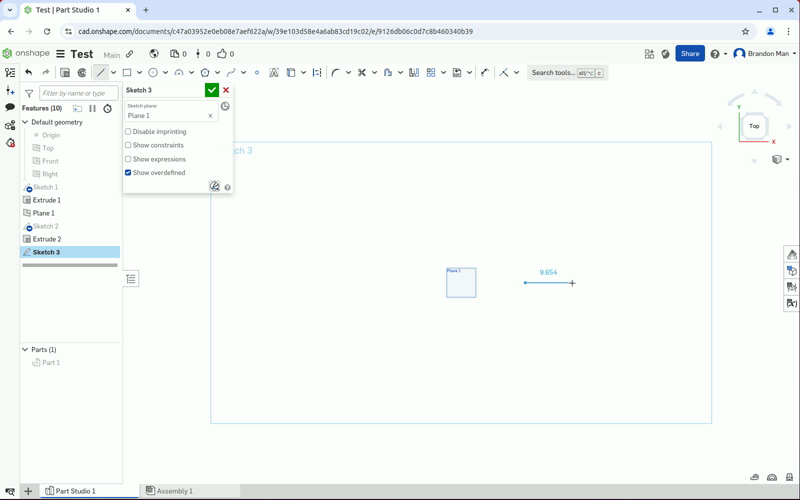
key_down(shift)
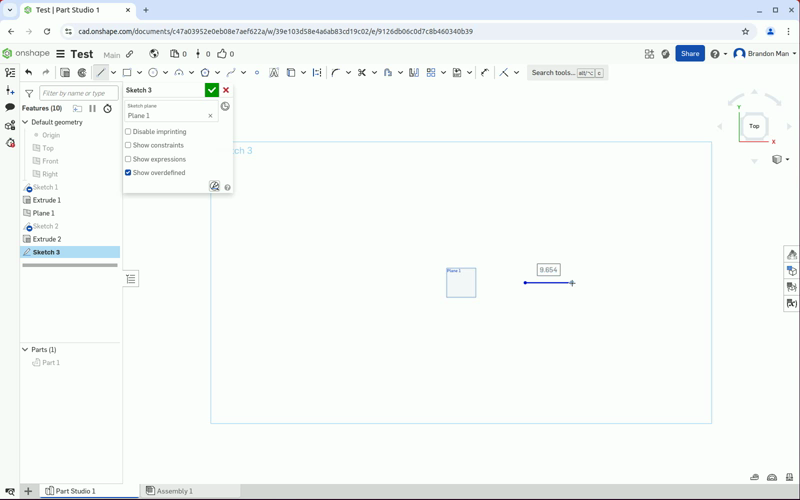
mouse_move(572, 171)
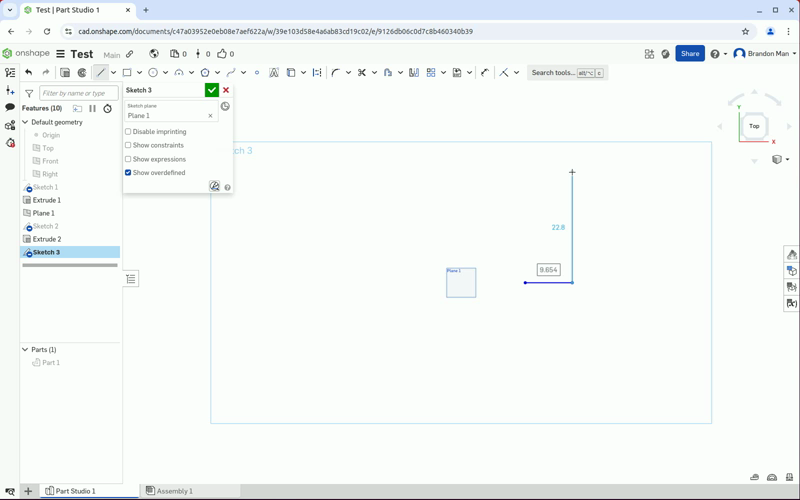
click(572, 171)
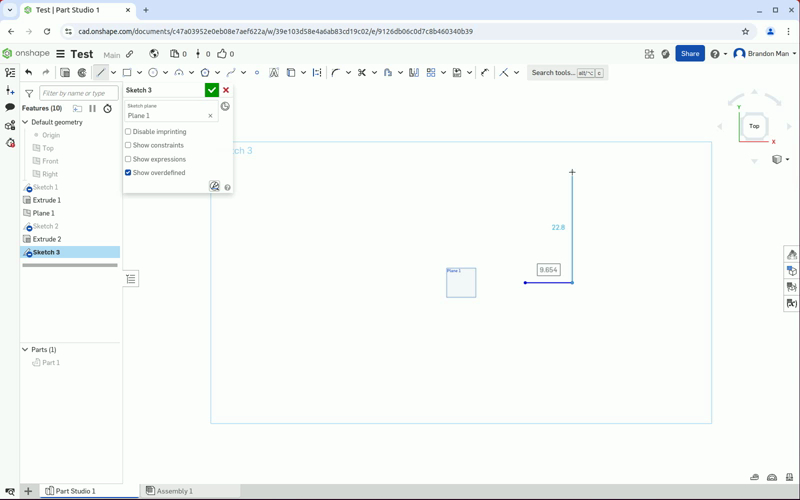
key_up(shift)
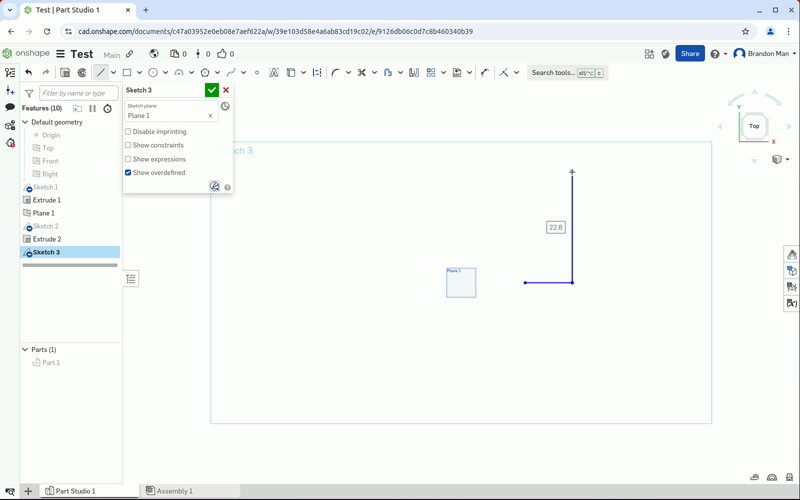
key_down(shift)
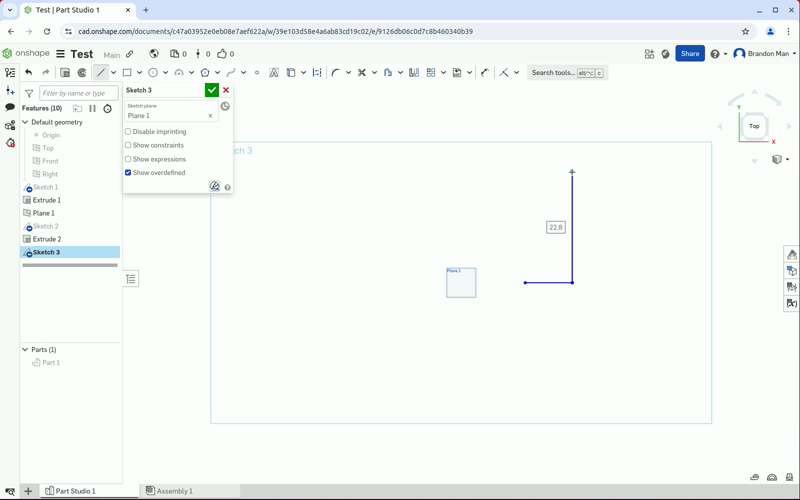
mouse_move(589, 171)
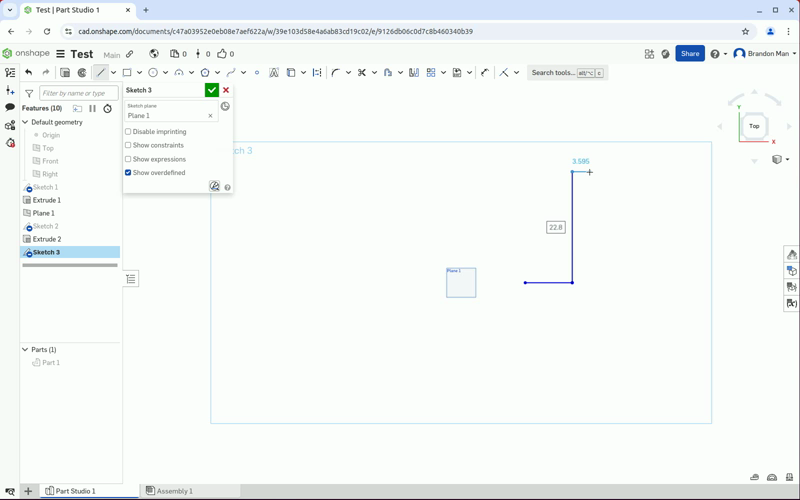
mouse_move(525, 171)
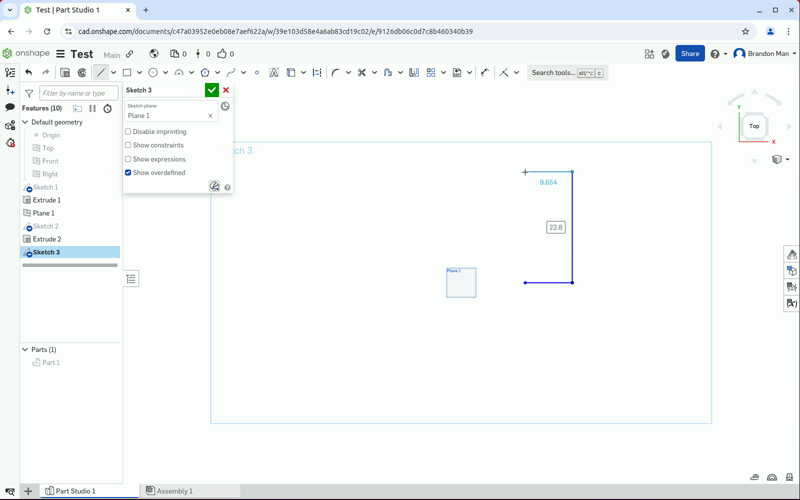
click(525, 171)
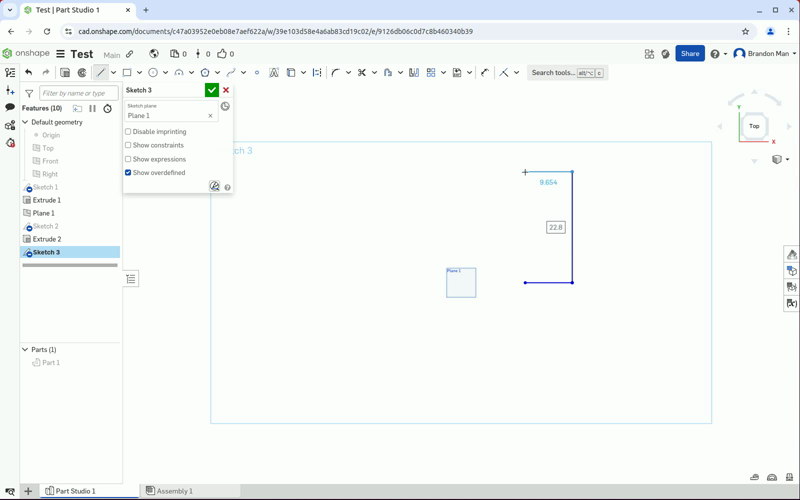
key_up(shift)
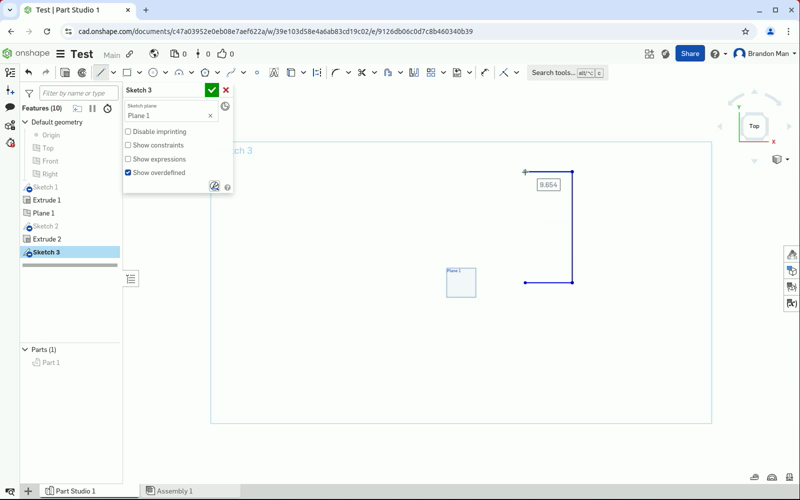
key_down(shift)
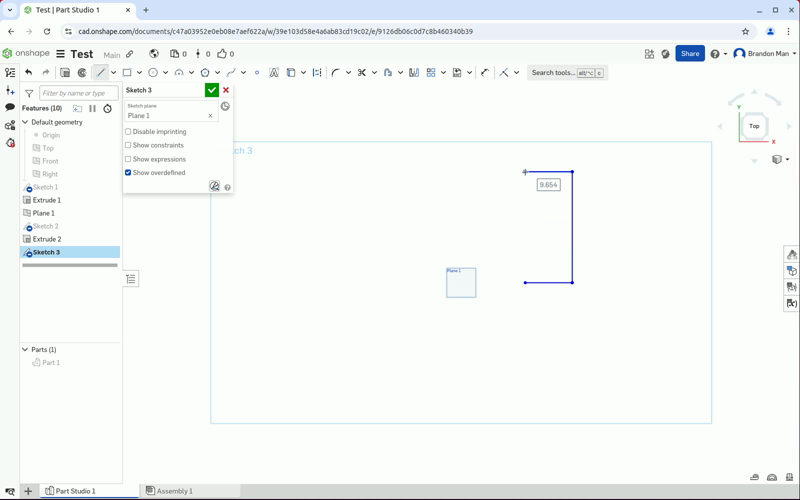
mouse_move(525, 282)
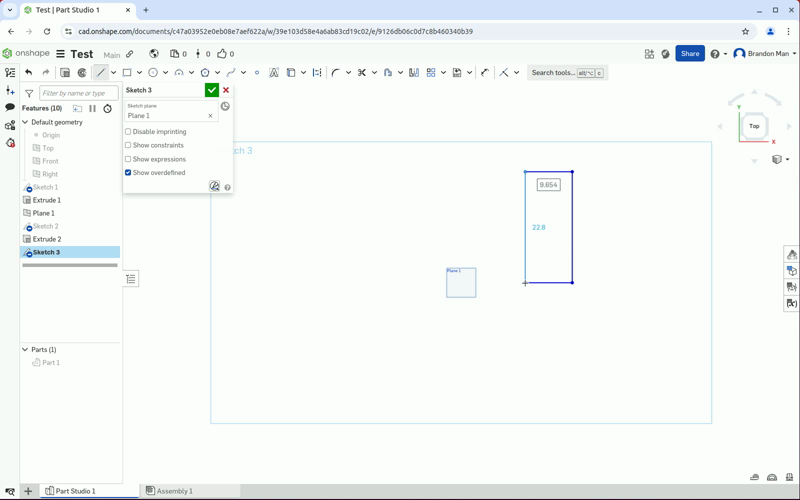
key_up(shift)
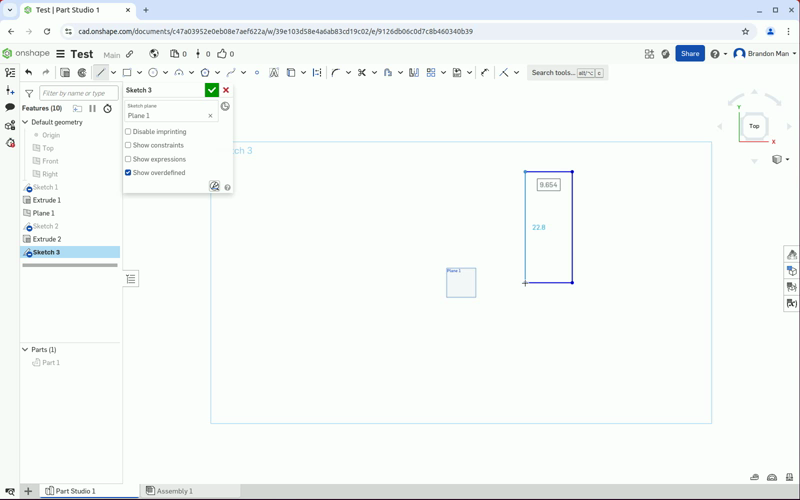
click(525, 282)
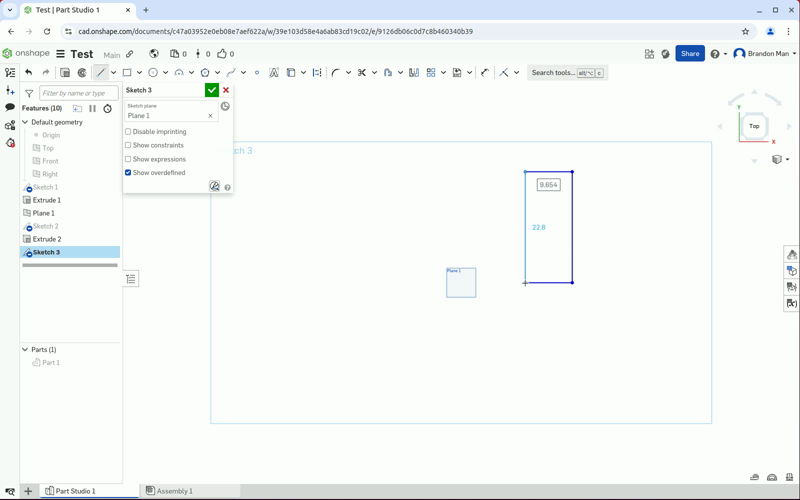
key(esc)
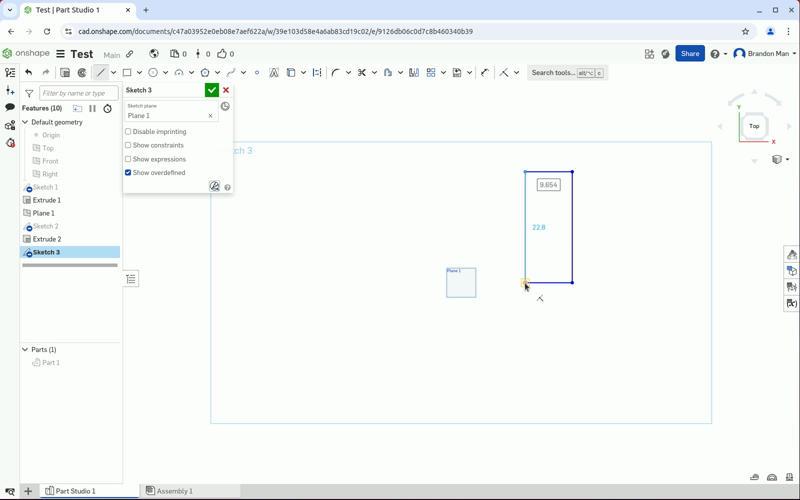
mouse_move(551, 272)
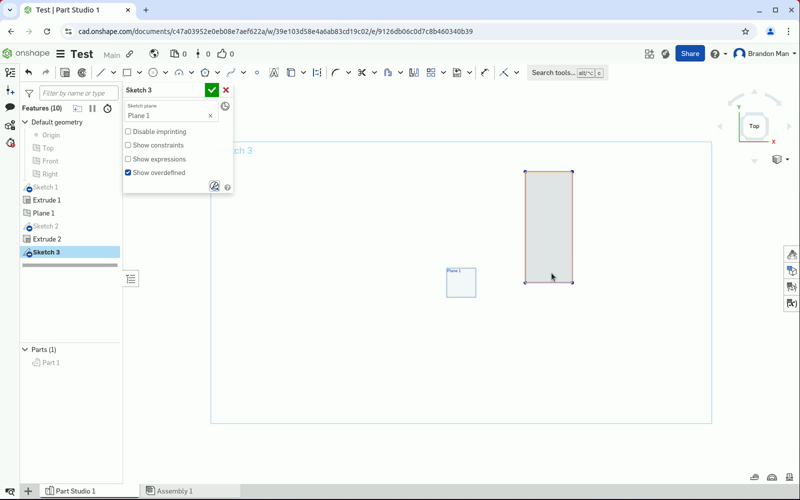
click(551, 272)
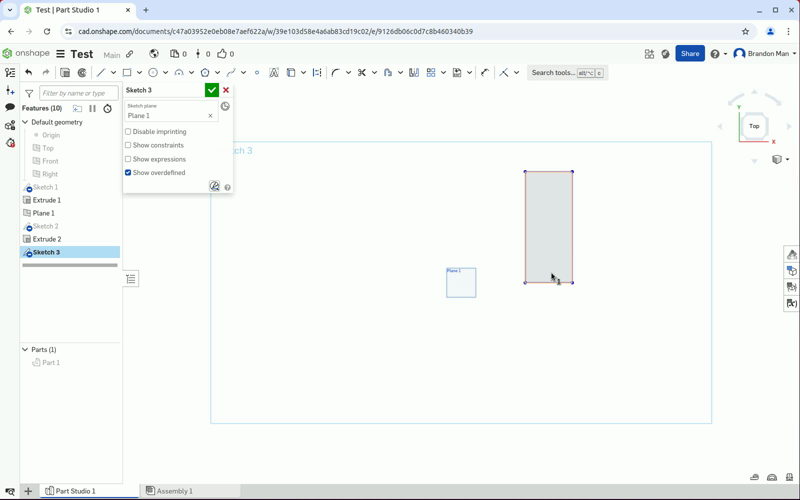
mouse_move(73, 352)
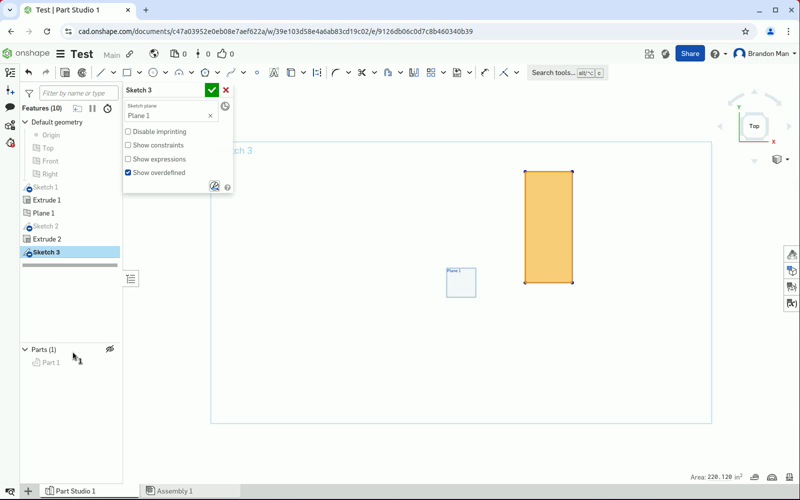
key(shift+y)
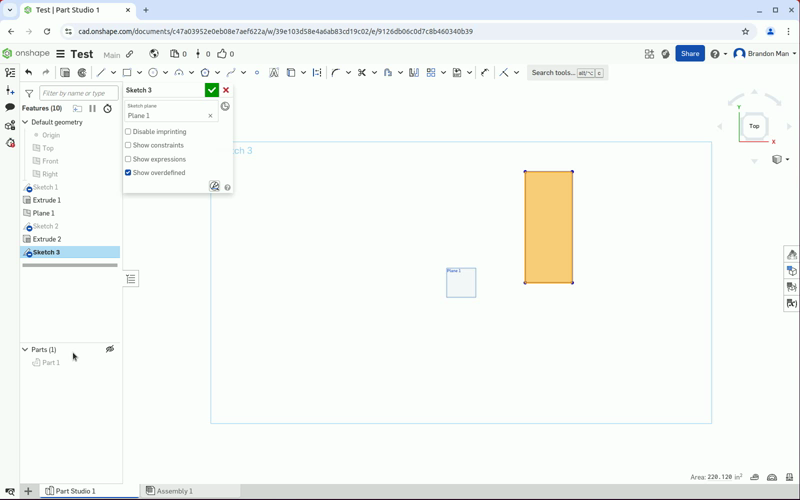
key(shift+e)
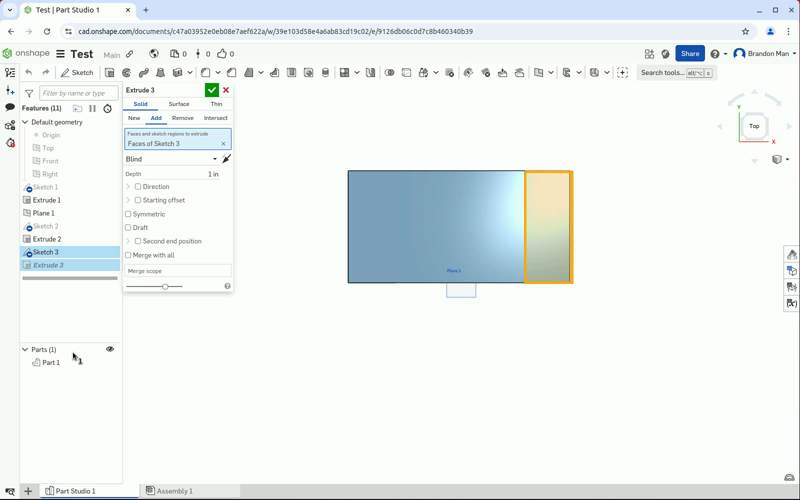
mouse_move(143, 106)
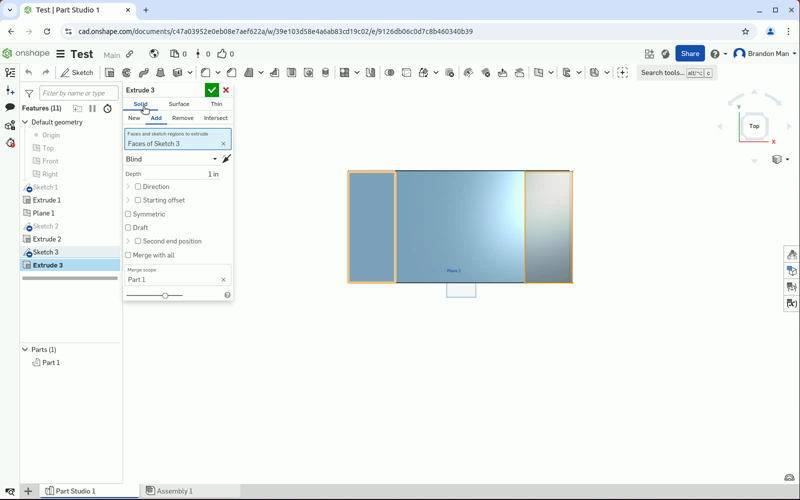
click(143, 106)
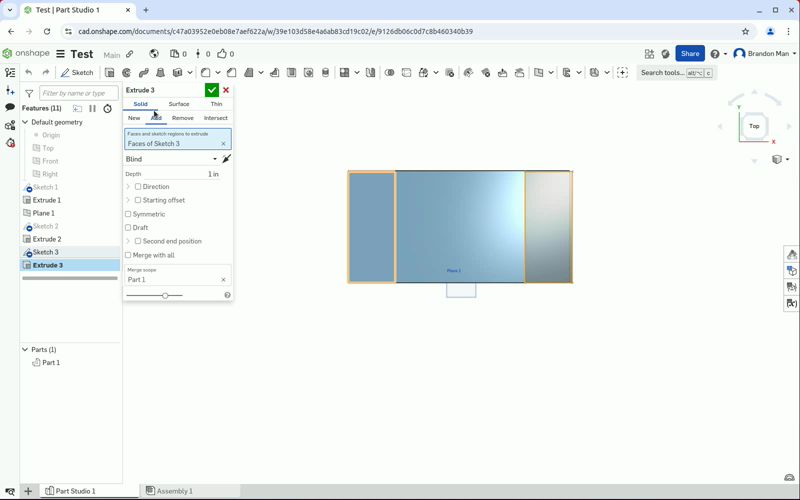
mouse_move(186, 120)
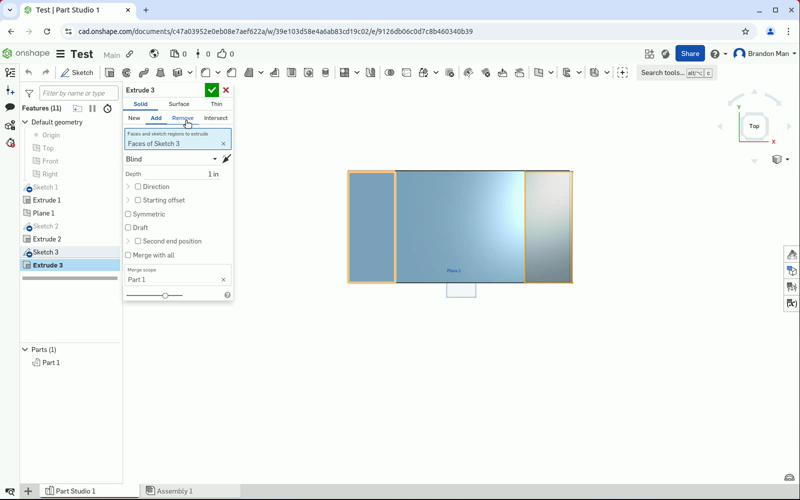
click(186, 120)
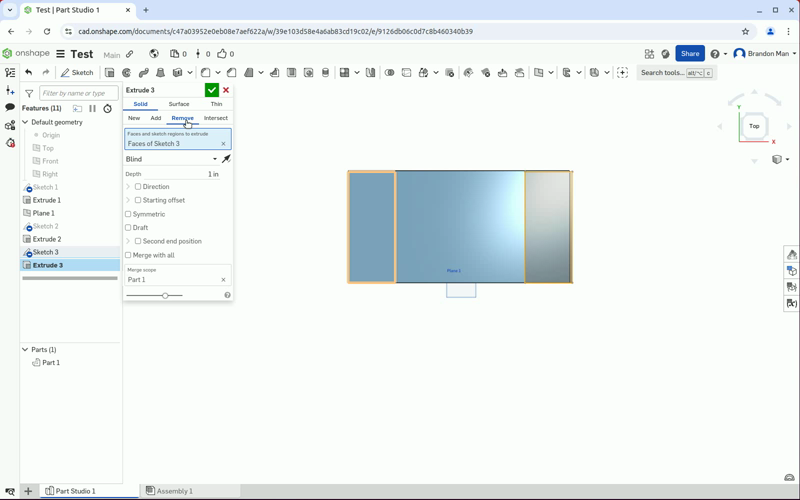
key(tab, 4)
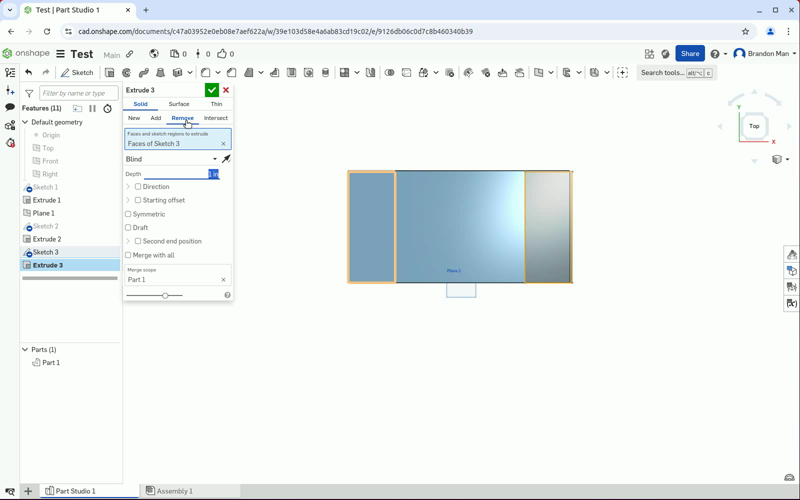
text(11.554)
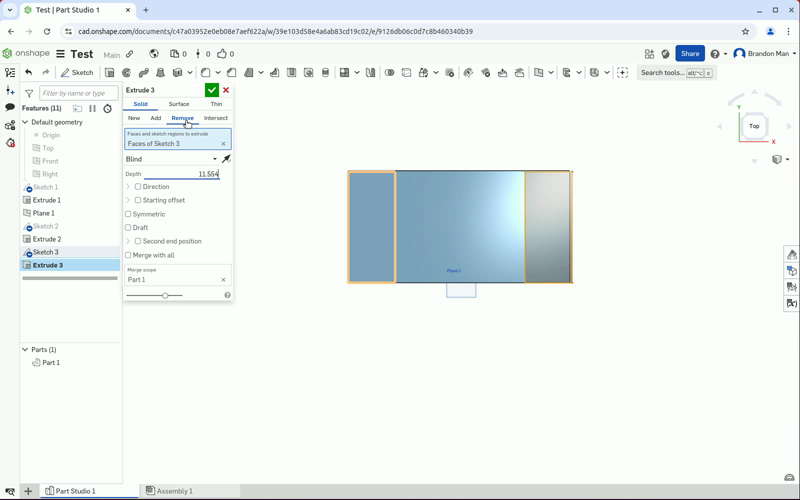
key(tab, 6)
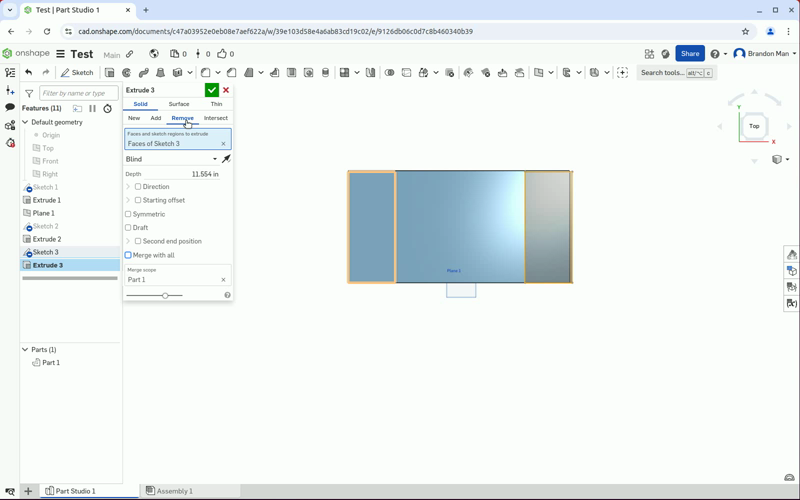
key(space)
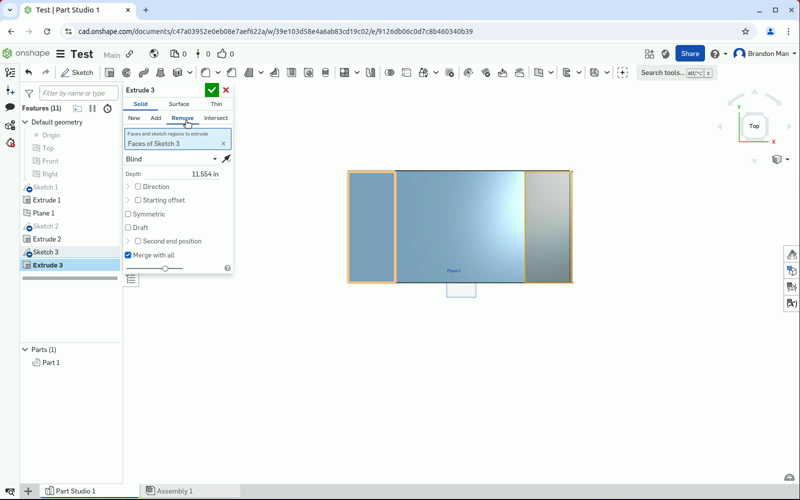
key(enter)
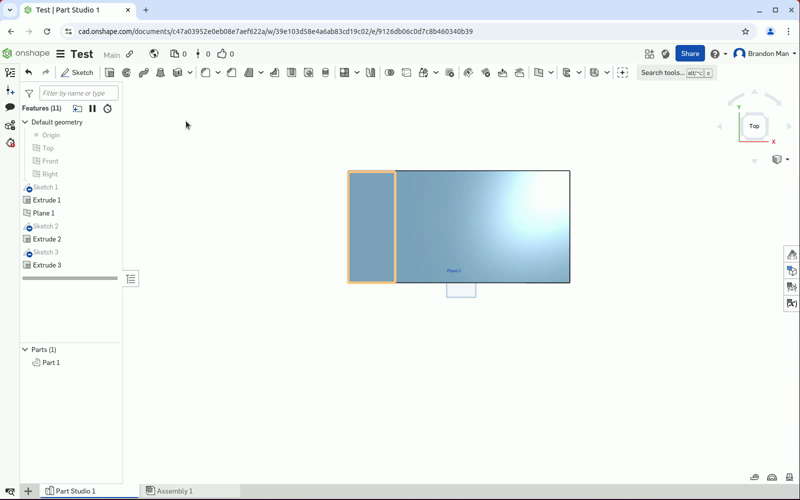
key(shift+h)
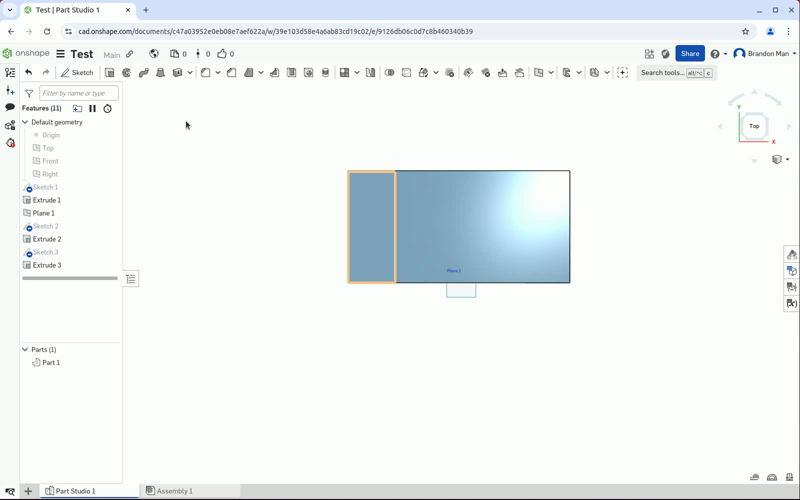
key(shift+h)
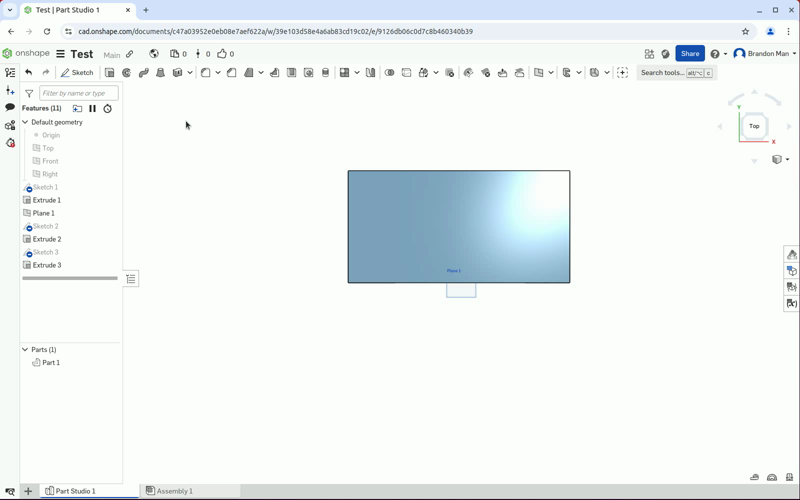
mouse_move(73, 189)
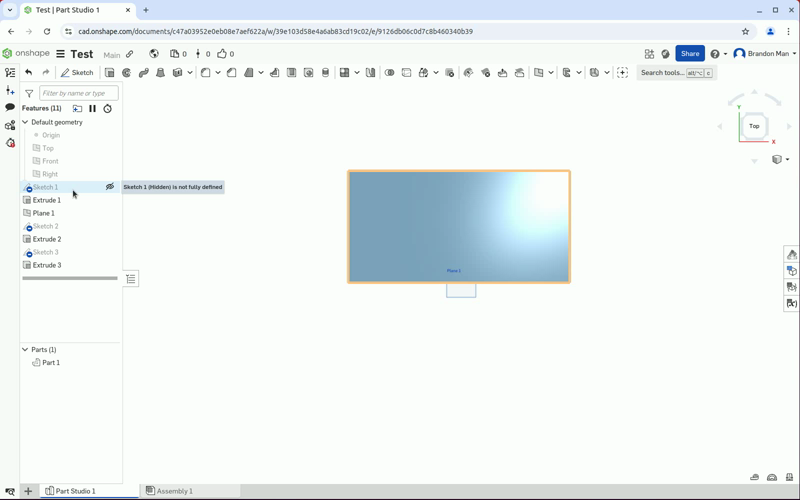
click(73, 189)
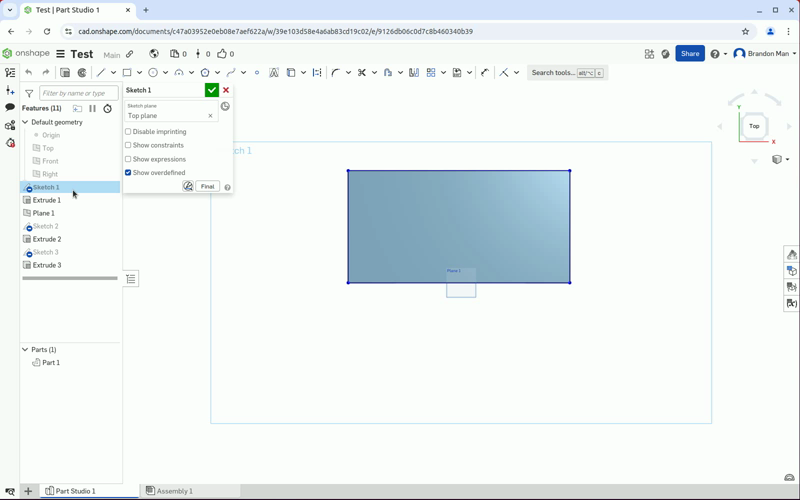
mouse_move(229, 92)
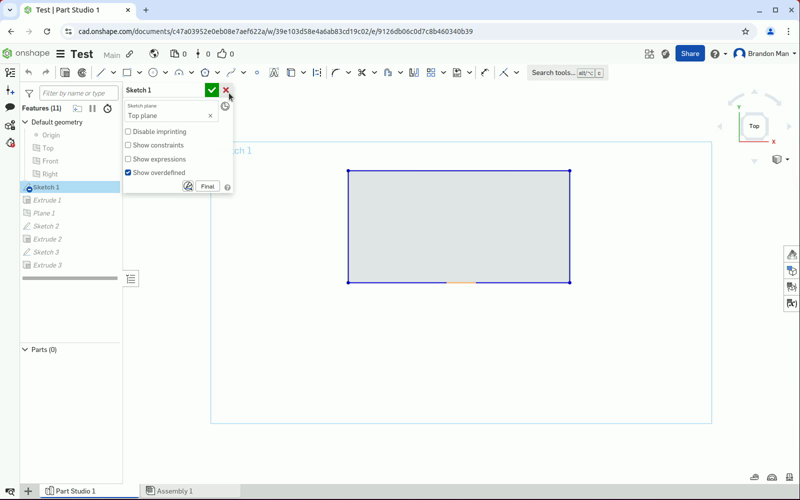
click(229, 92)
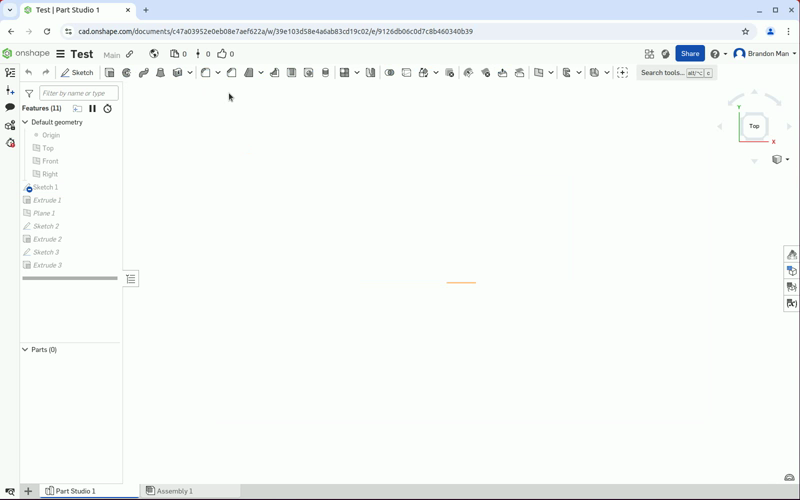
key(shift+s)
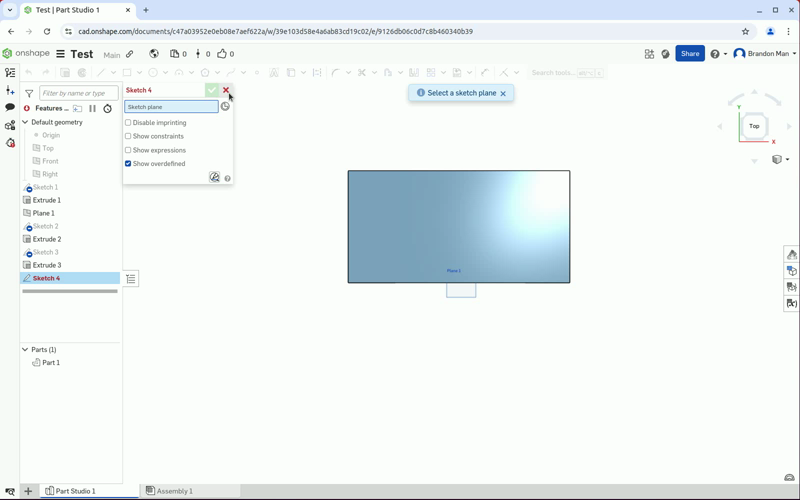
mouse_move(73, 215)
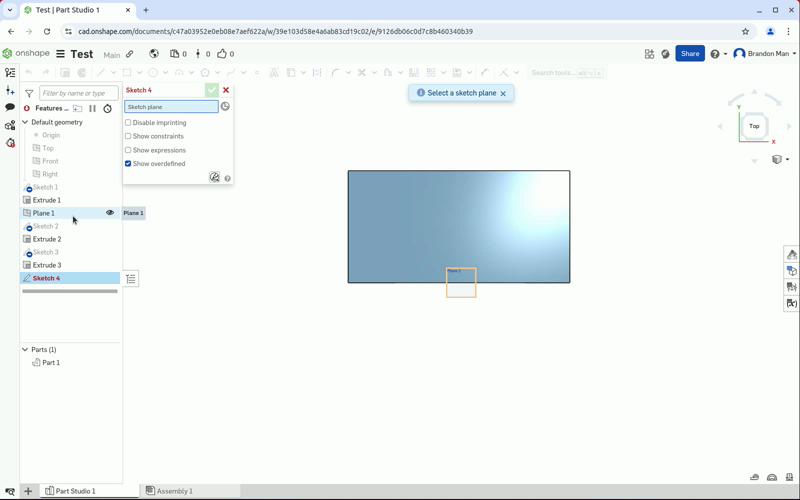
click(73, 215)
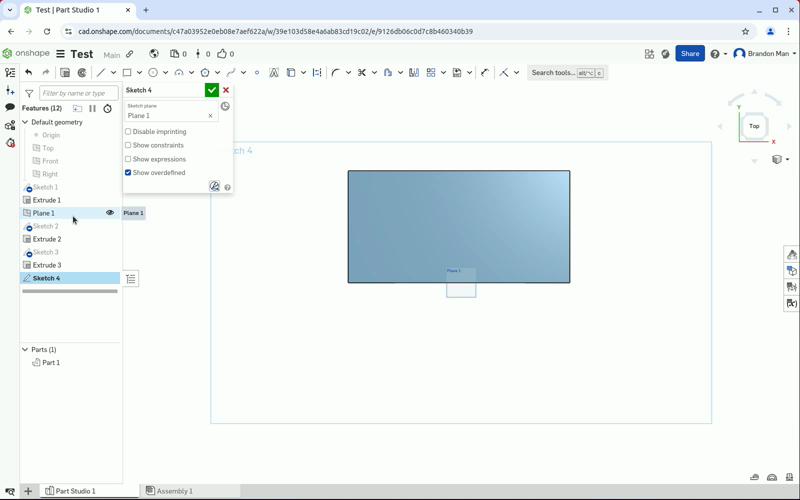
mouse_move(73, 352)
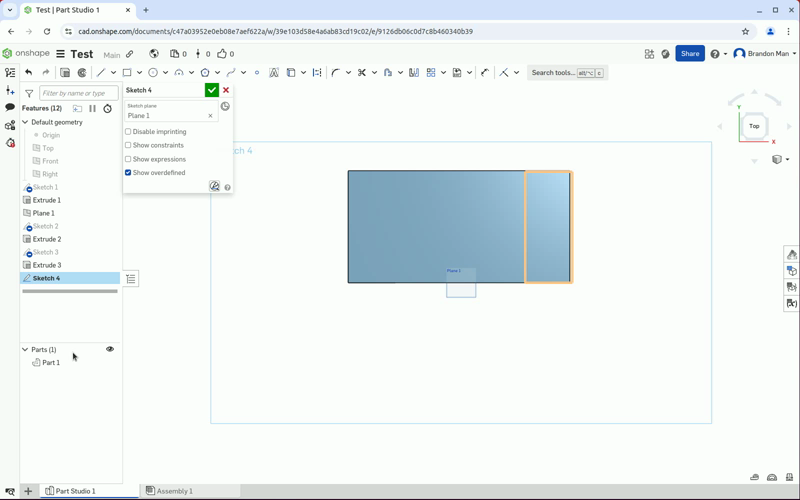
key(y)
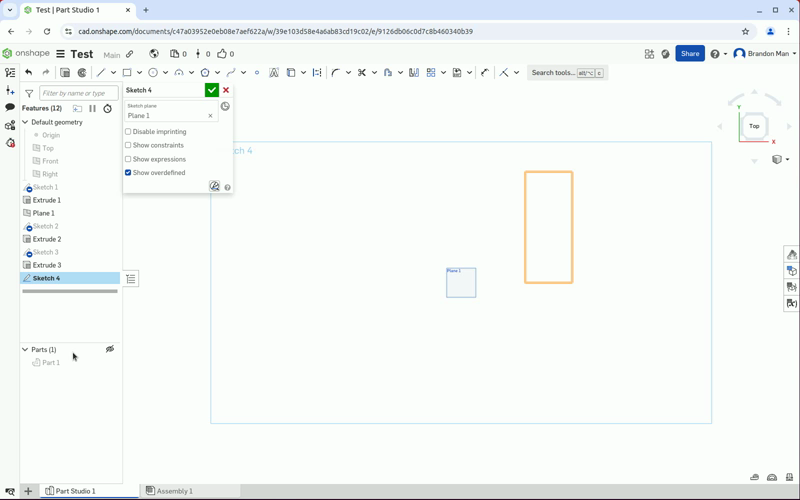
key(l)
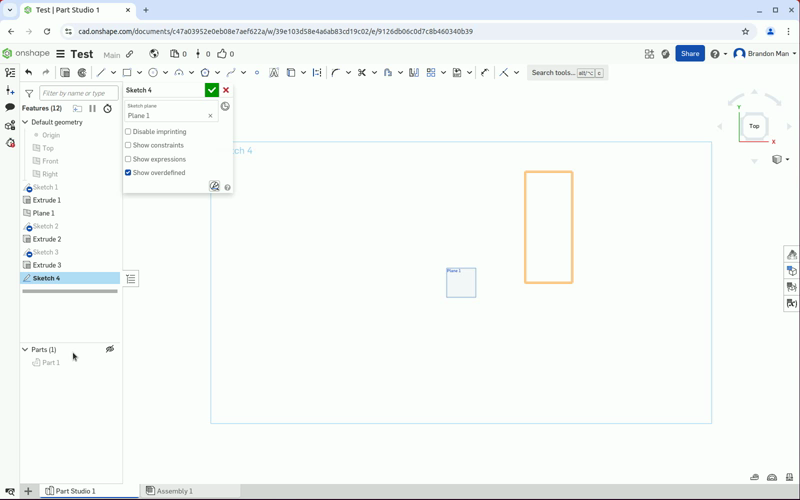
key_down(shift)
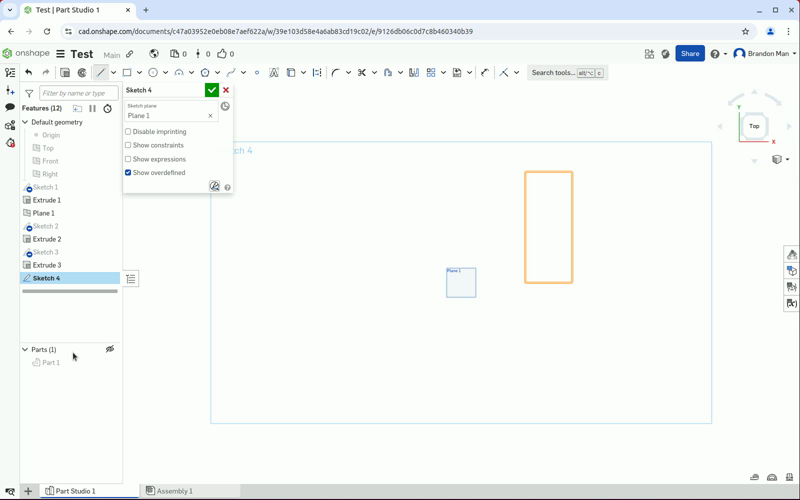
mouse_move(450, 282)
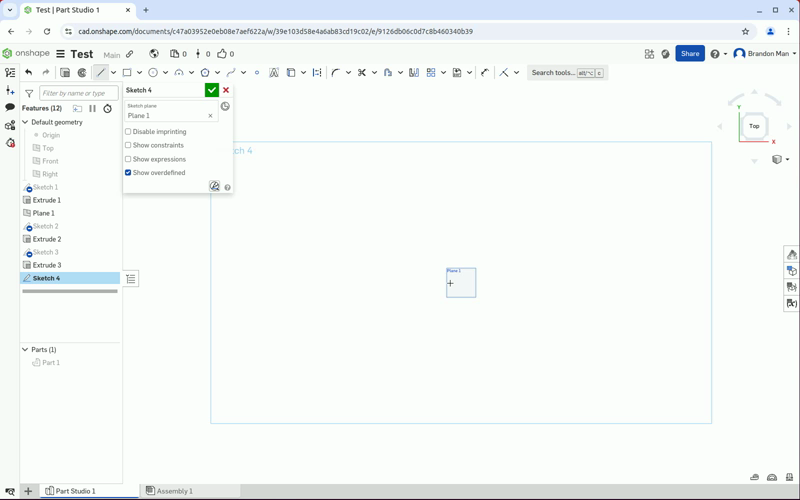
click(450, 282)
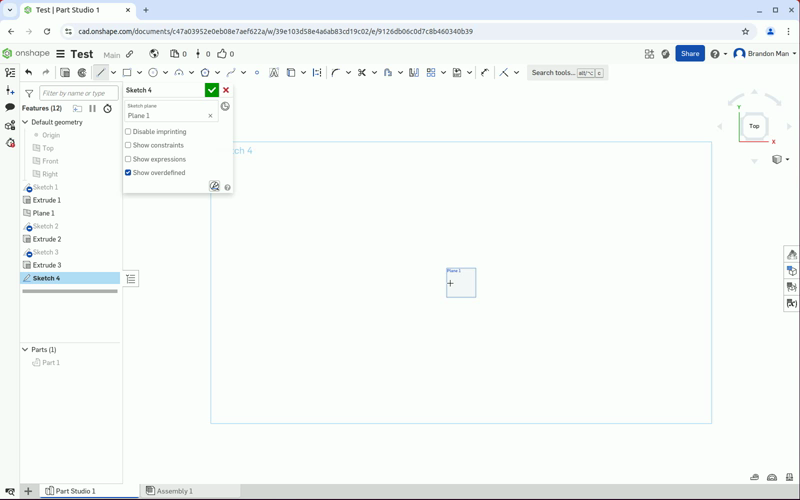
key_up(shift)
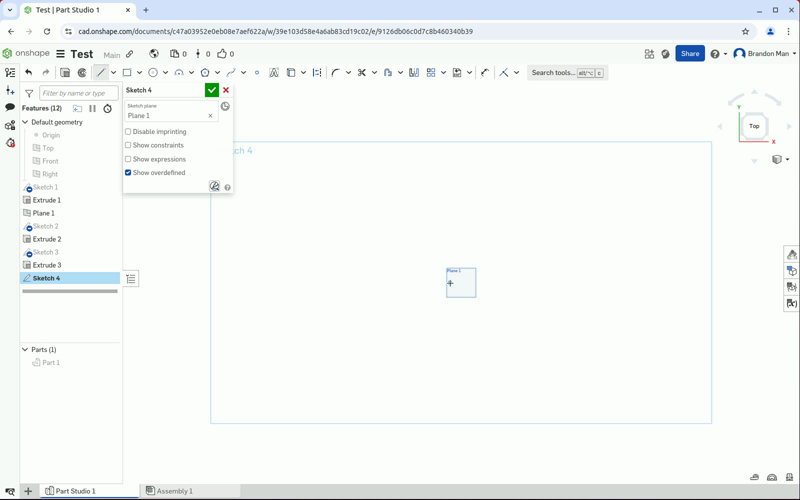
key_down(shift)
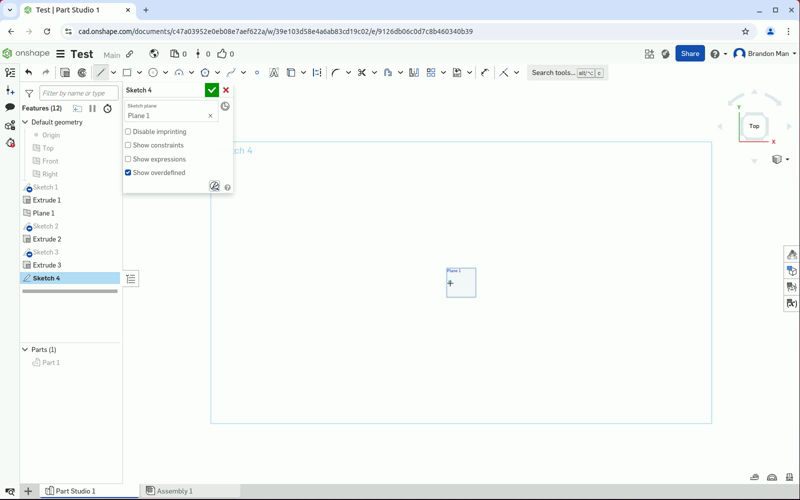
mouse_move(480, 282)
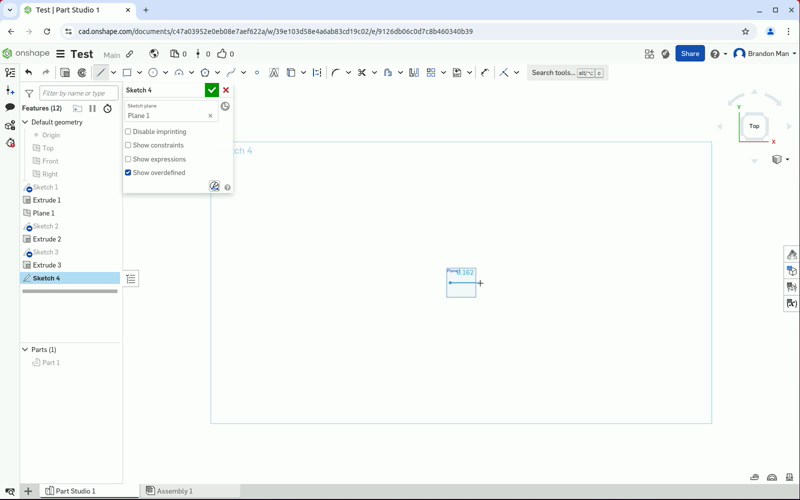
mouse_move(468, 282)
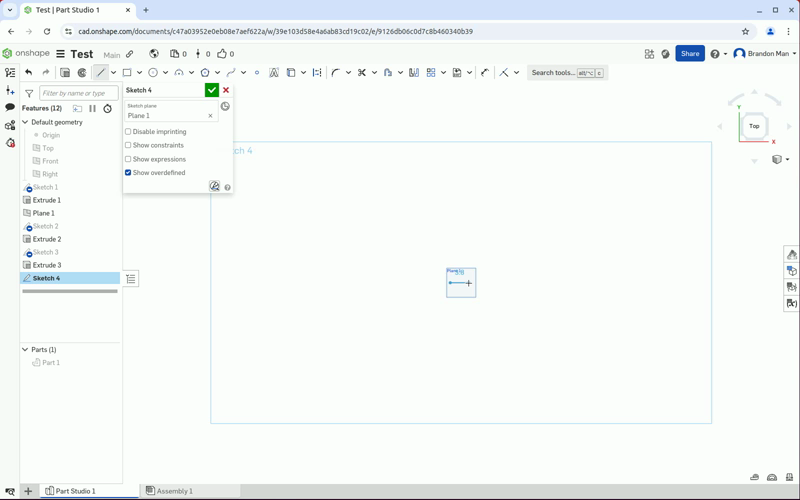
click(468, 282)
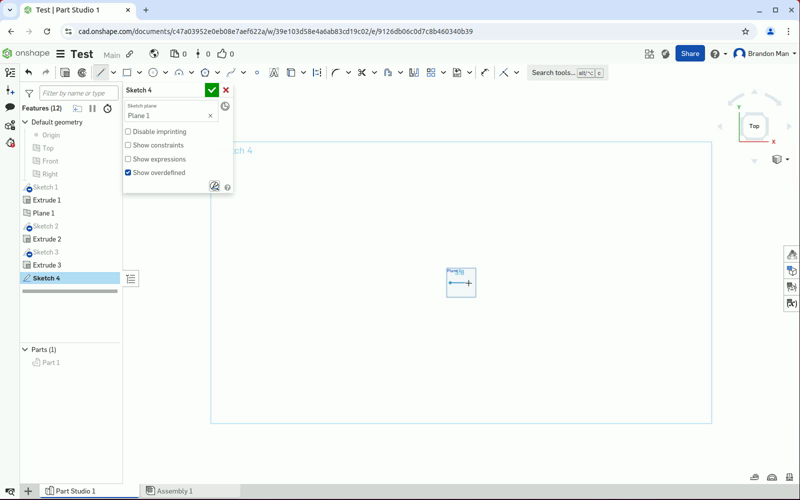
key_up(shift)
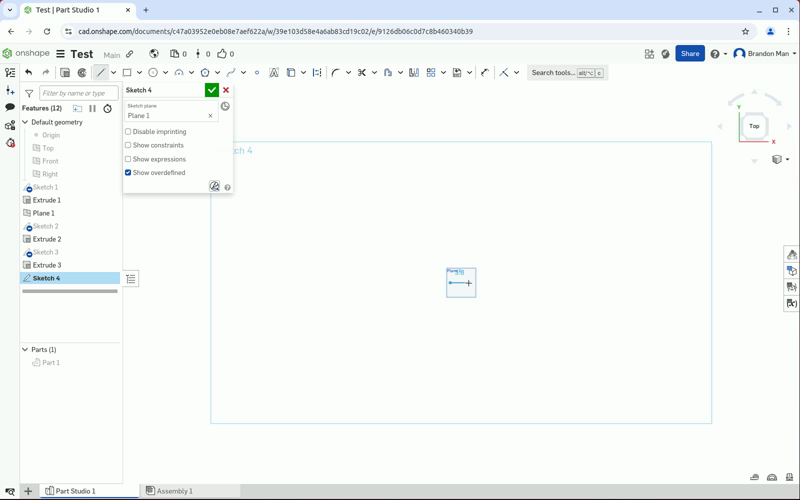
key_down(shift)
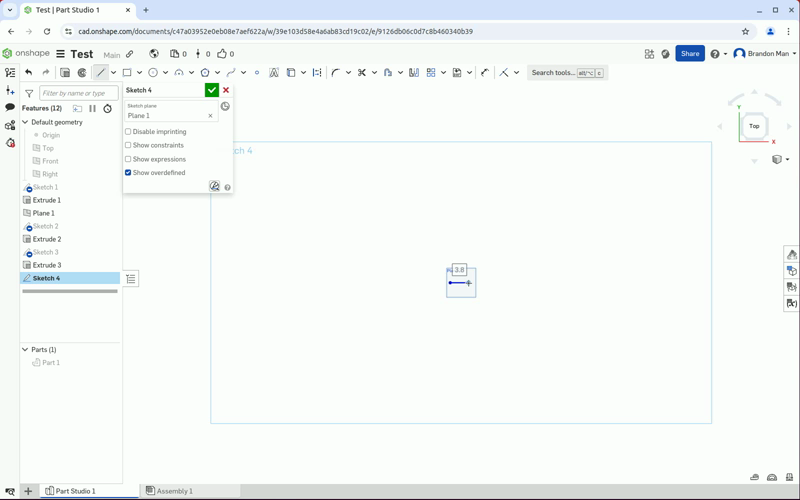
mouse_move(468, 171)
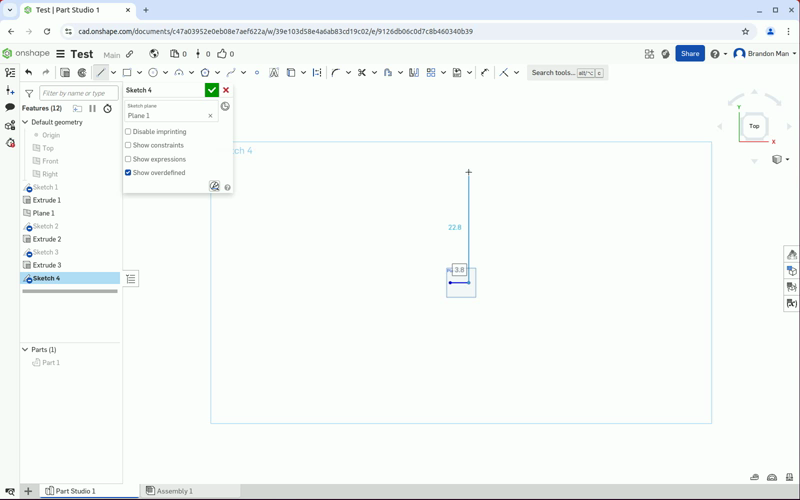
click(468, 171)
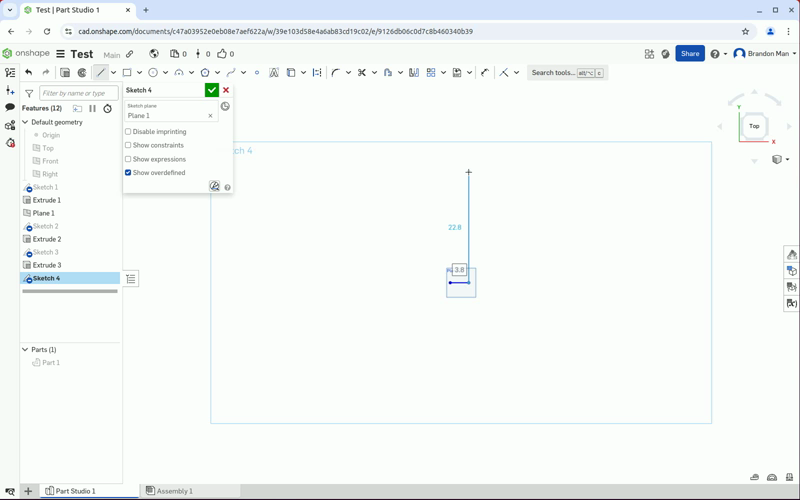
key_up(shift)
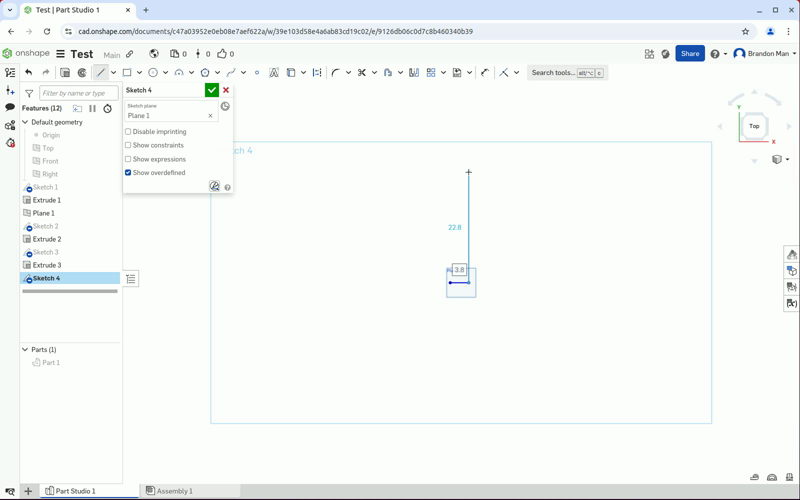
key_down(shift)
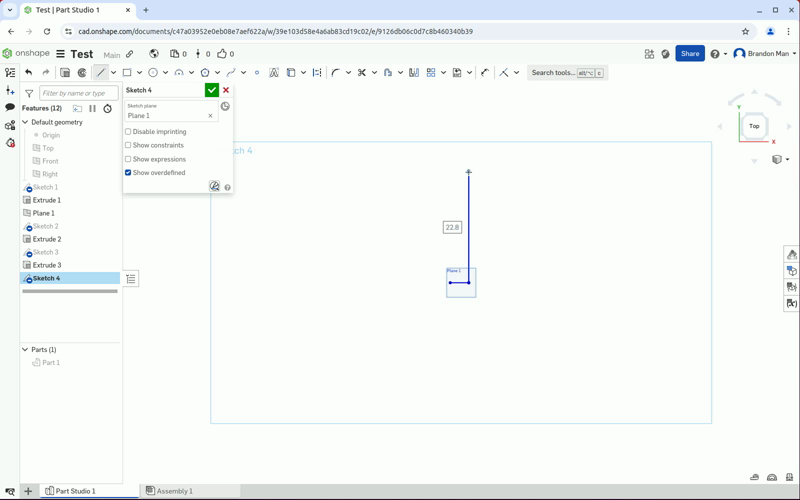
mouse_move(498, 171)
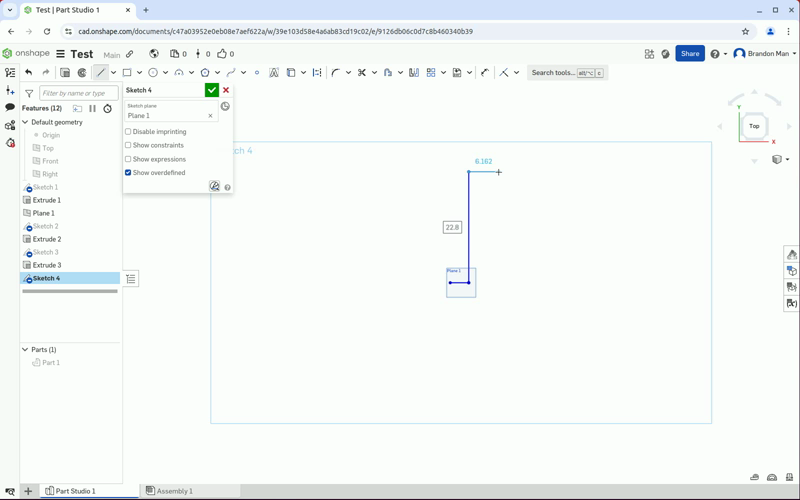
mouse_move(450, 171)
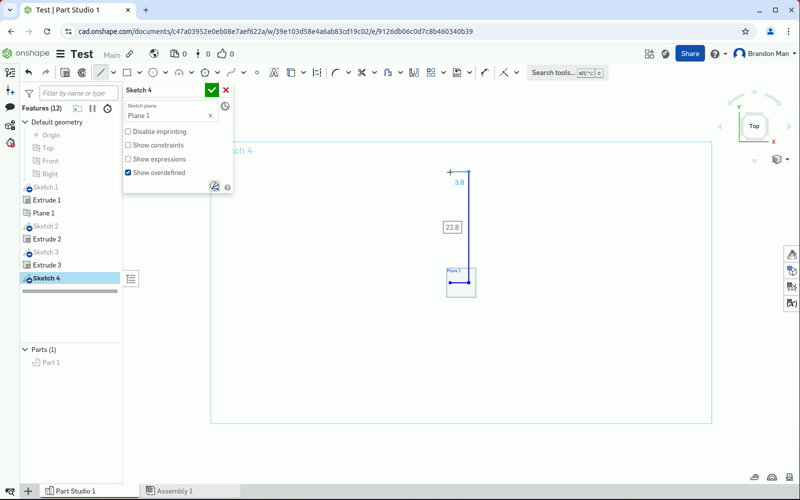
click(450, 171)
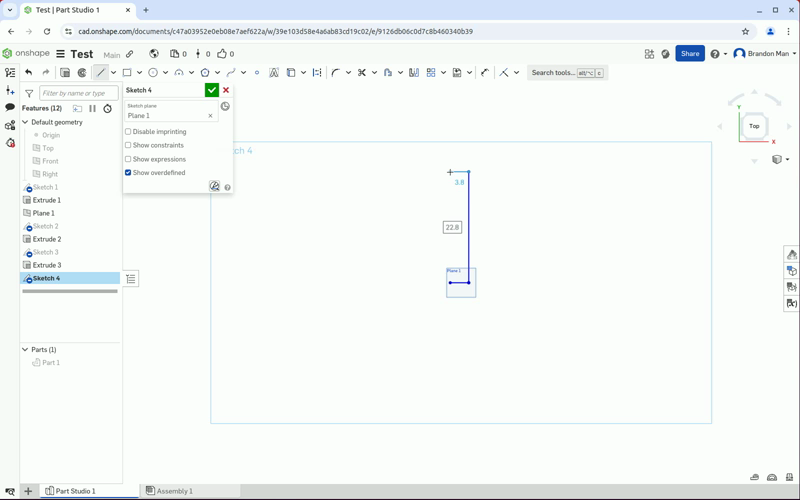
key_up(shift)
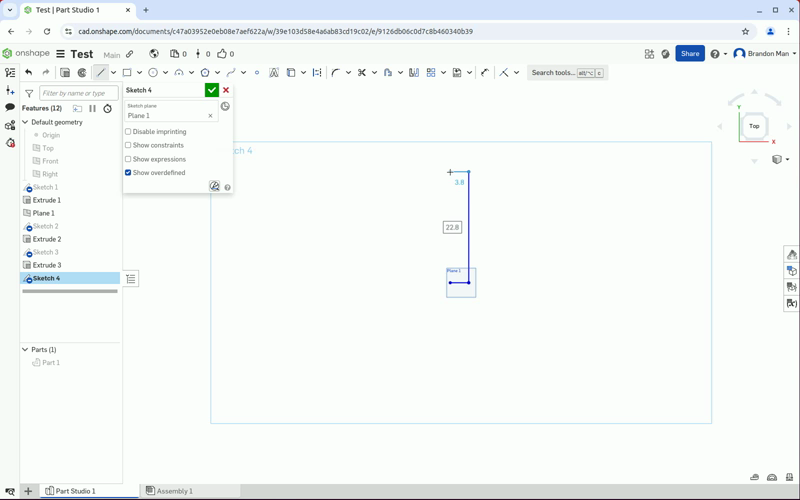
key_down(shift)
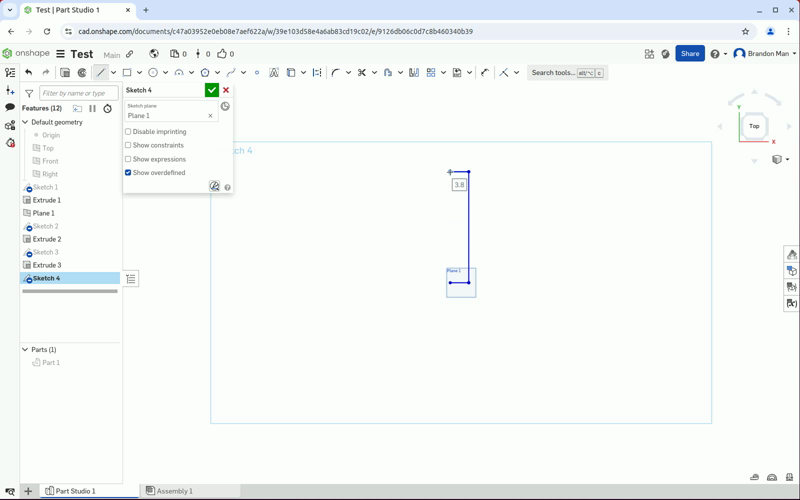
mouse_move(450, 282)
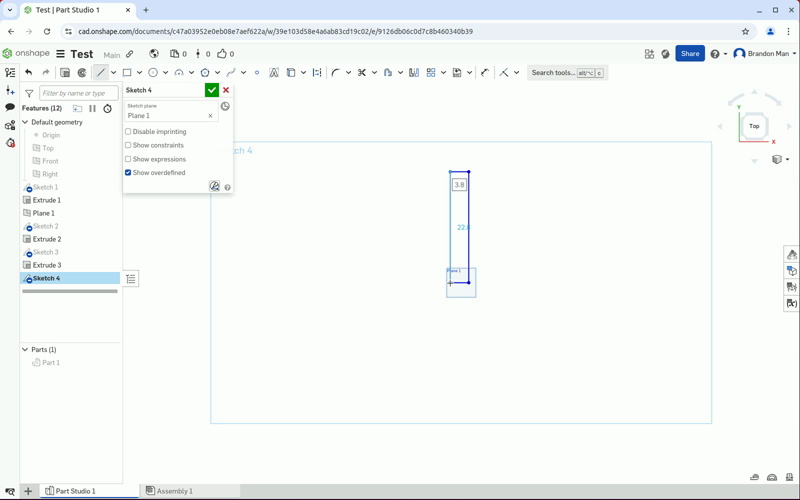
key_up(shift)
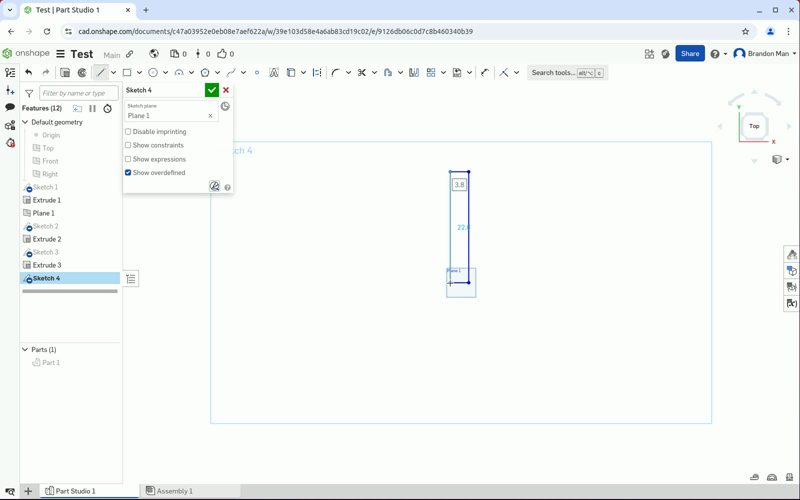
click(450, 282)
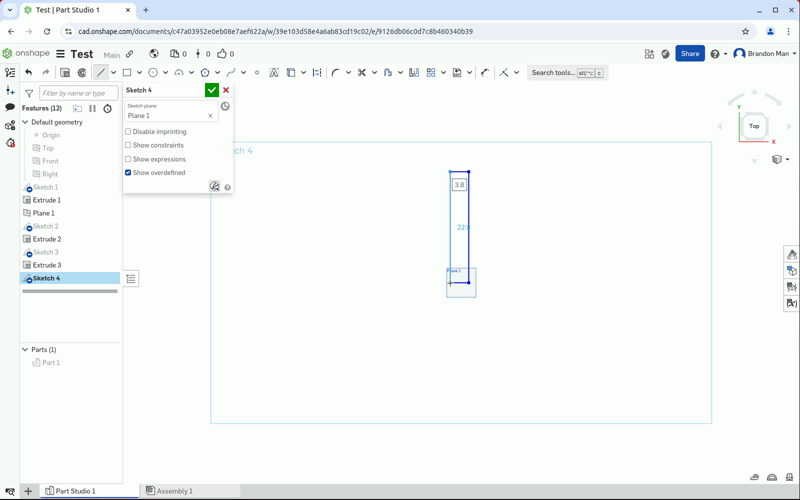
key(esc)
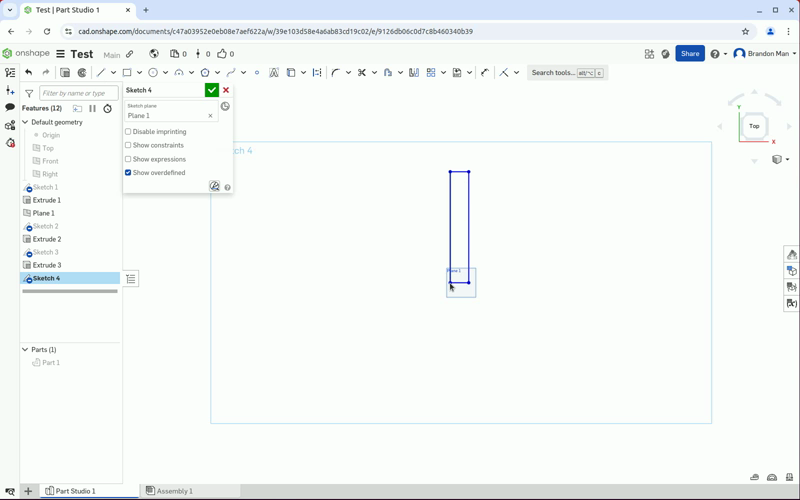
mouse_move(462, 195)
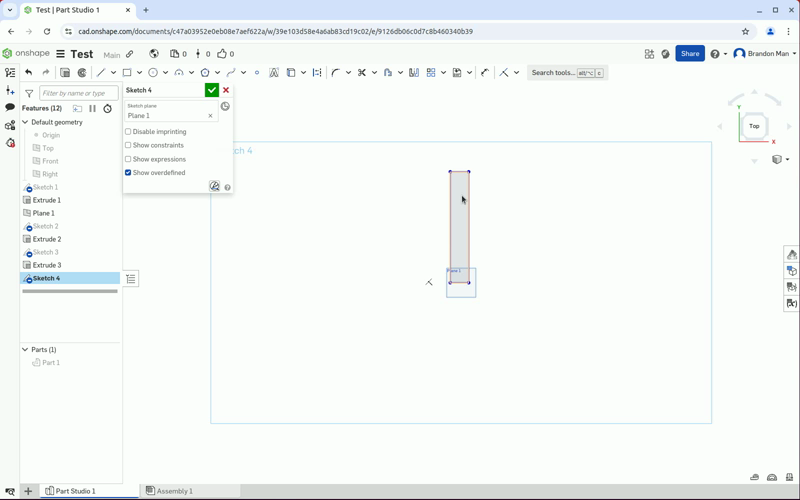
click(462, 195)
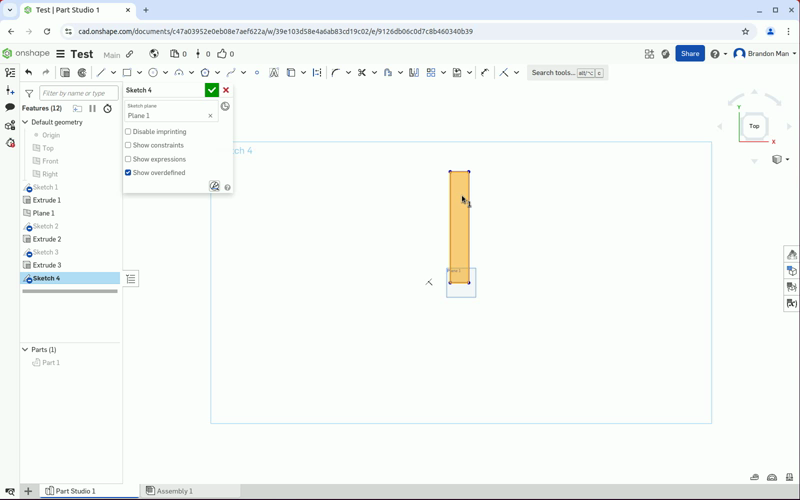
mouse_move(73, 352)
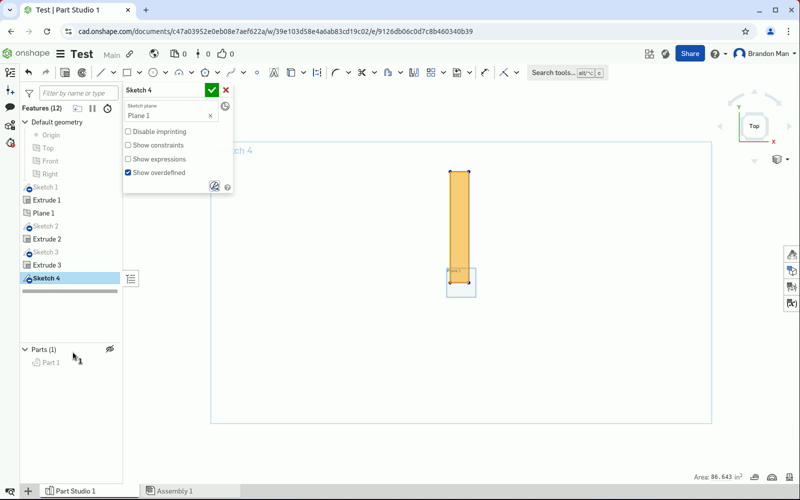
key(shift+y)
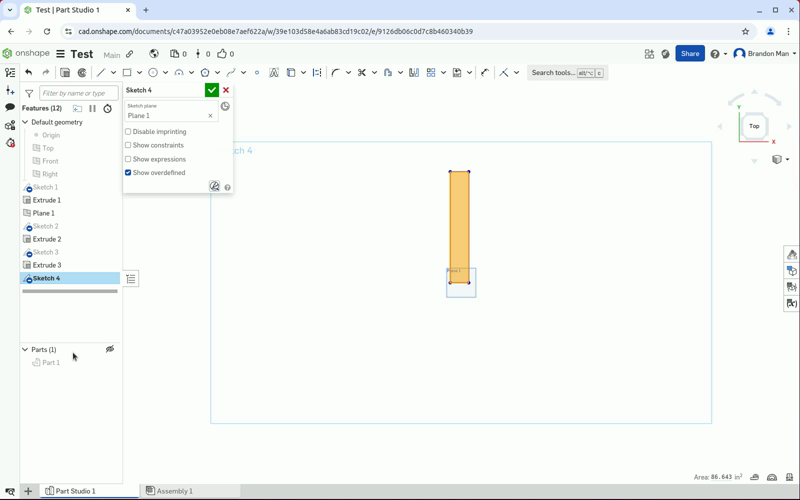
key(shift+e)
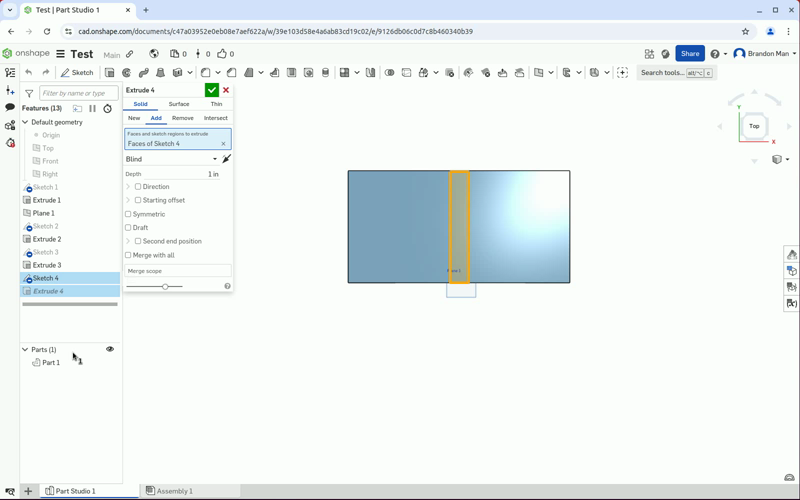
mouse_move(143, 106)
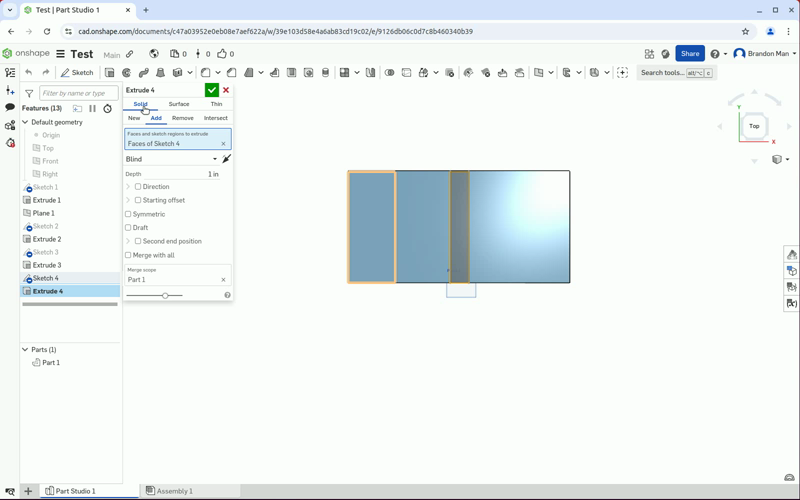
click(143, 106)
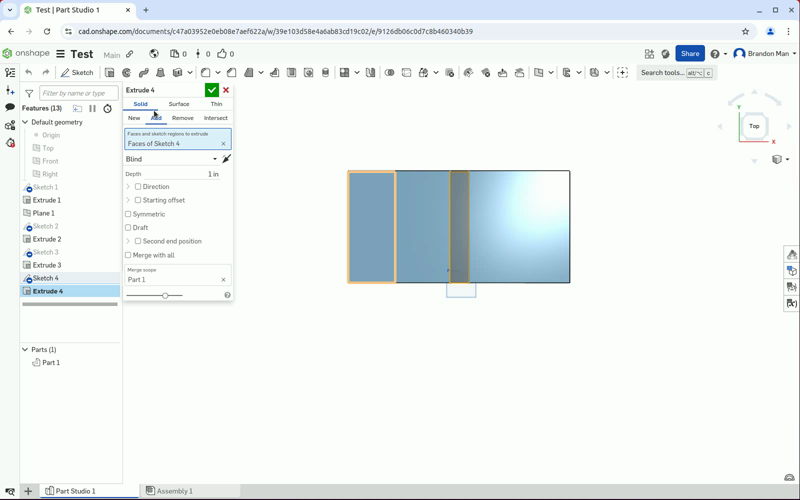
mouse_move(186, 120)
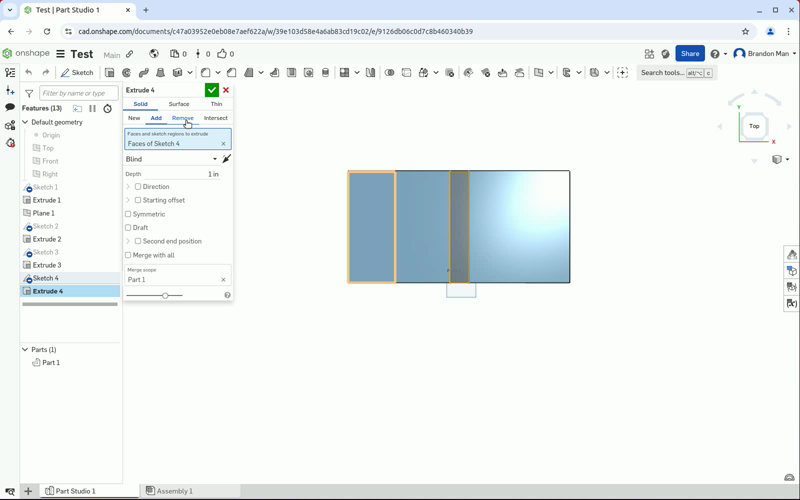
click(186, 120)
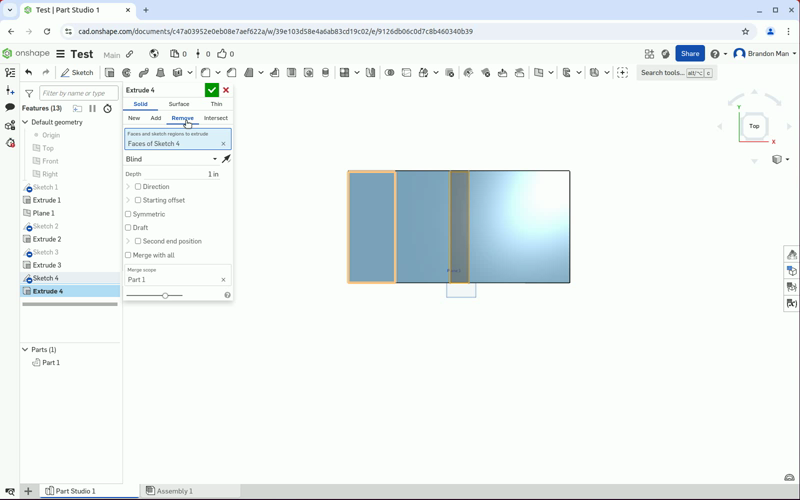
key(tab, 4)
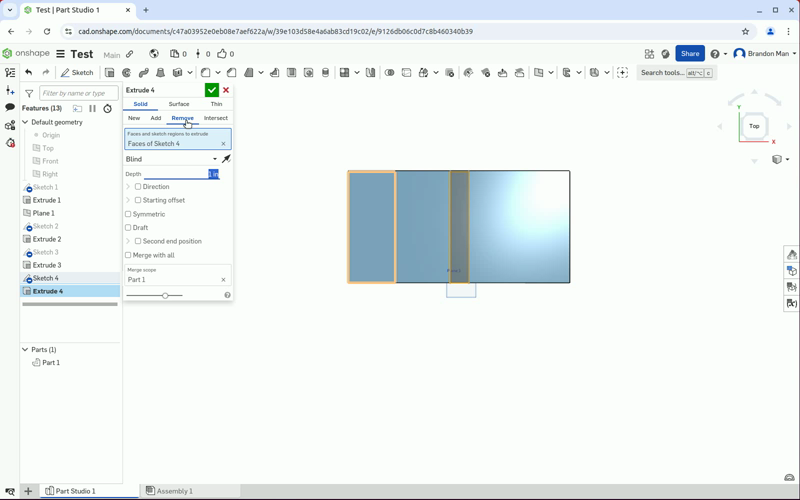
text(11.554)
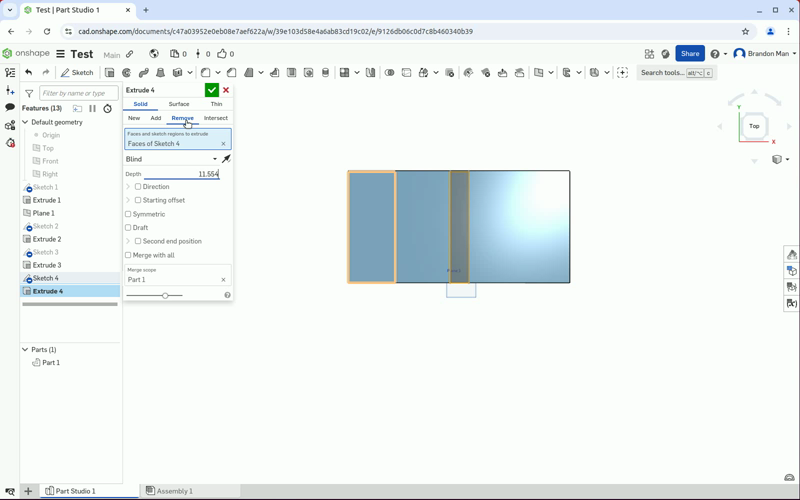
key(tab, 6)
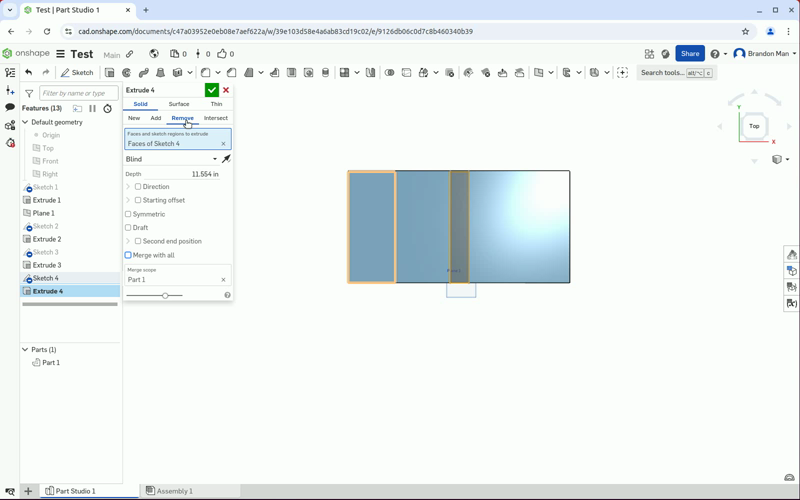
key(space)
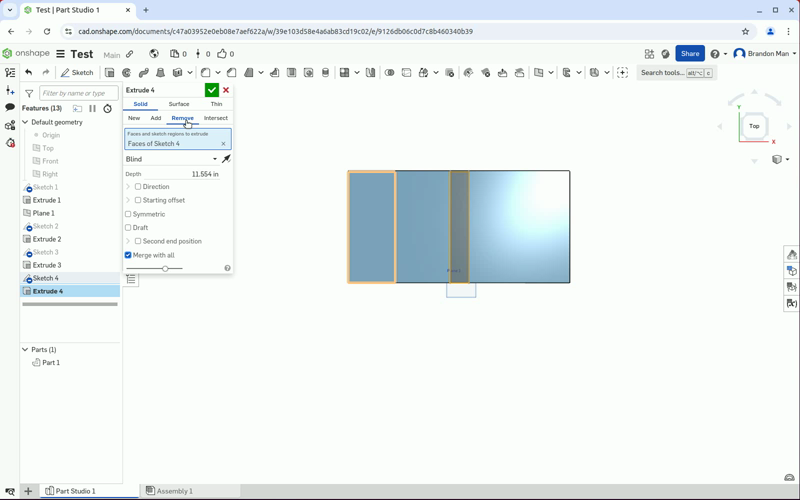
key(enter)
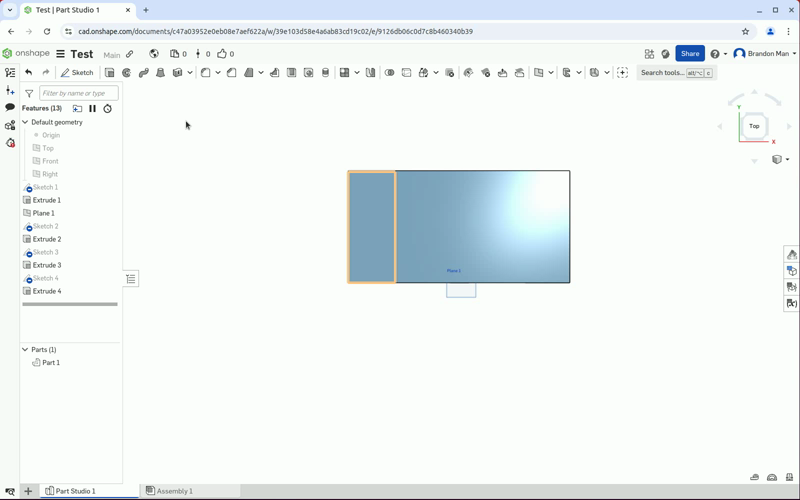
key(shift+h)
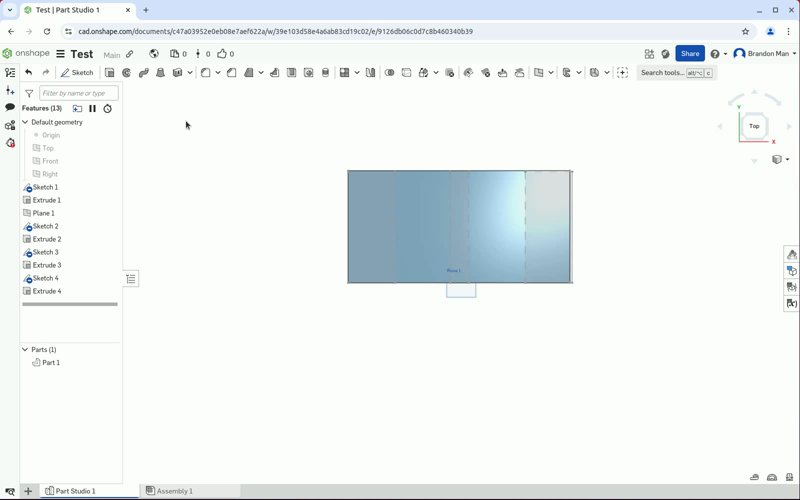
key(shift+h)
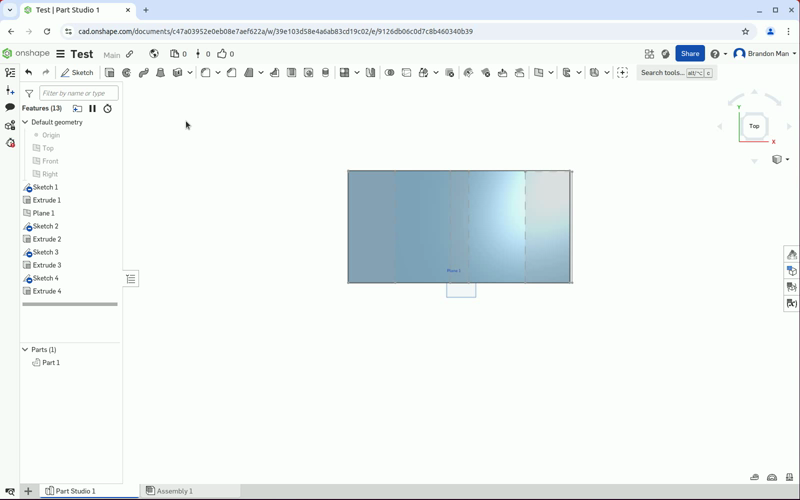
key(shift+7)
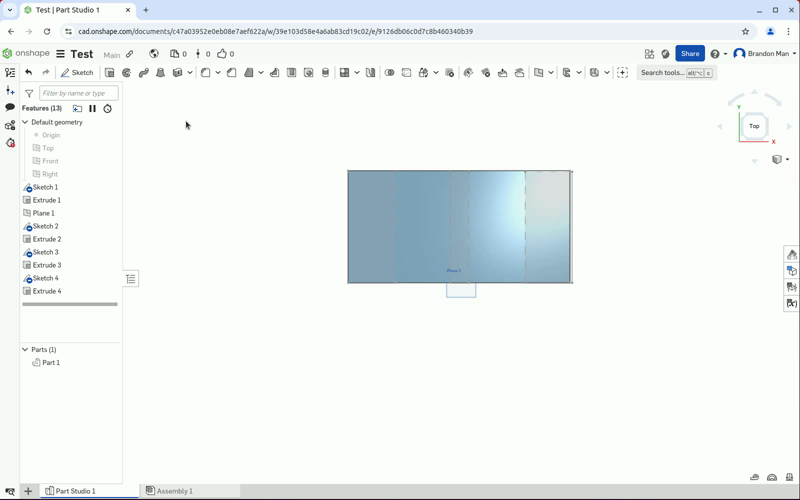
key(up, 3)
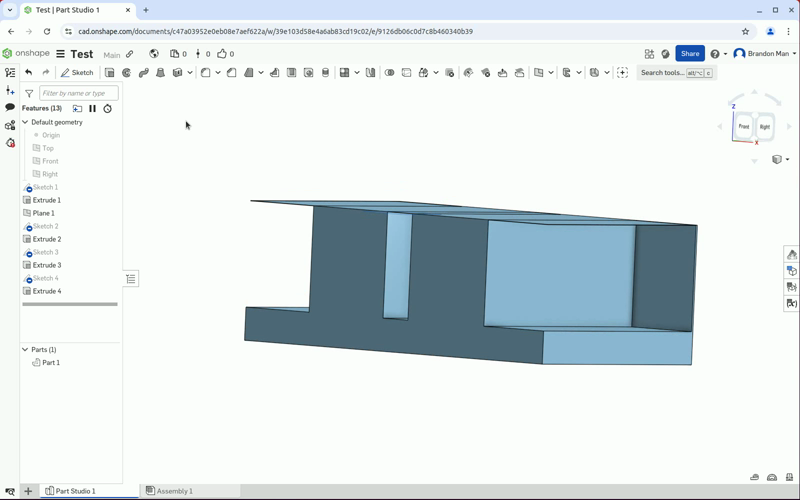
key(left, 3)
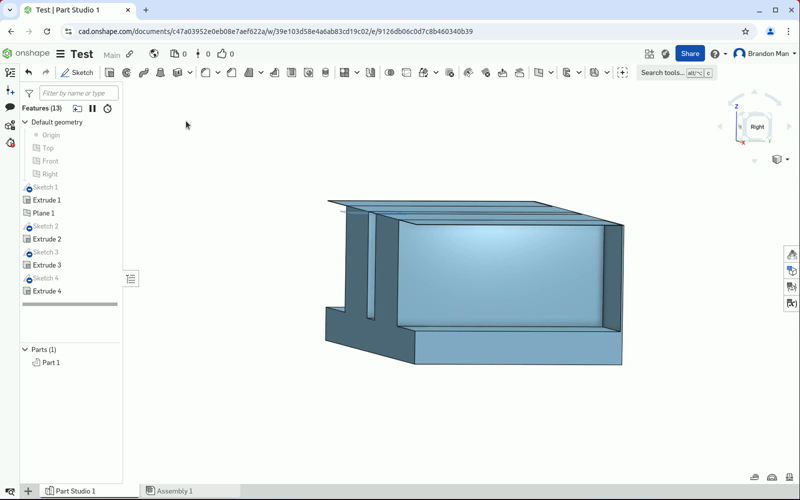
key(right, 3)
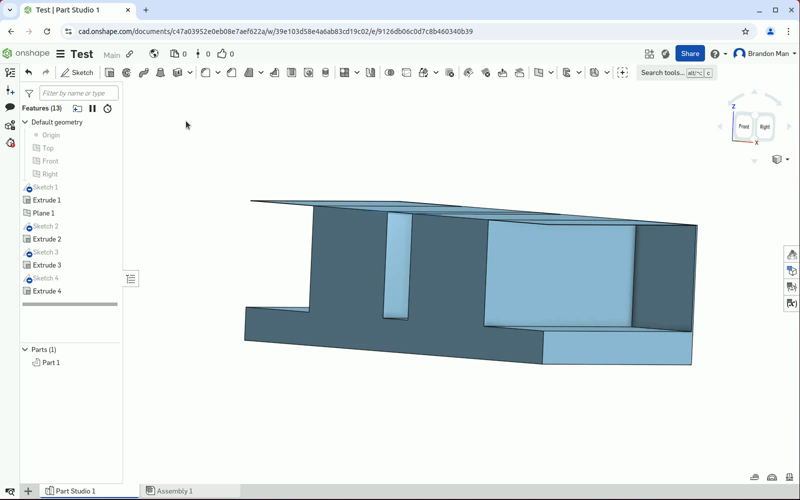
key(down, 3)
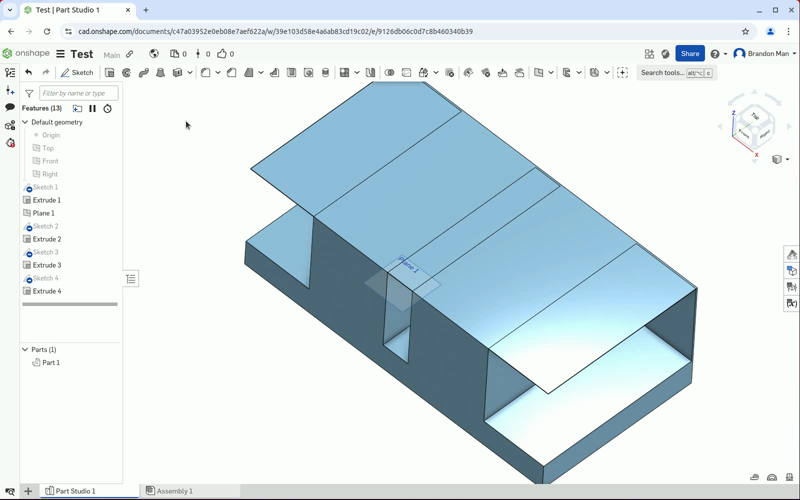
mouse_move(73, 189)
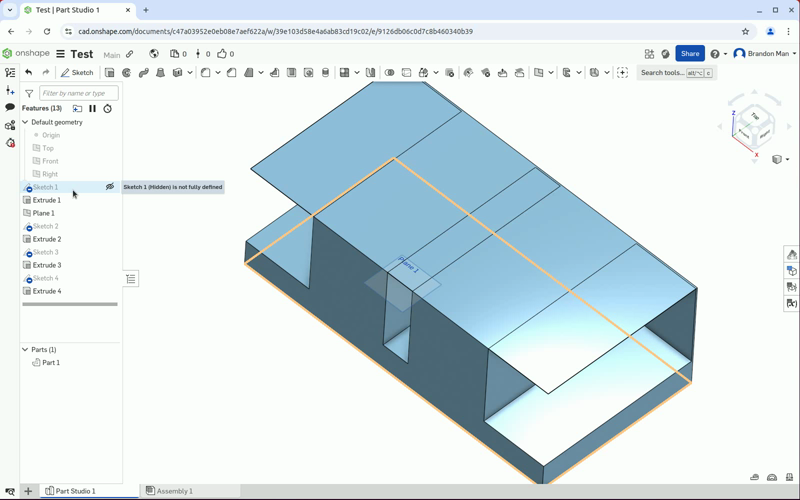
click(73, 189)